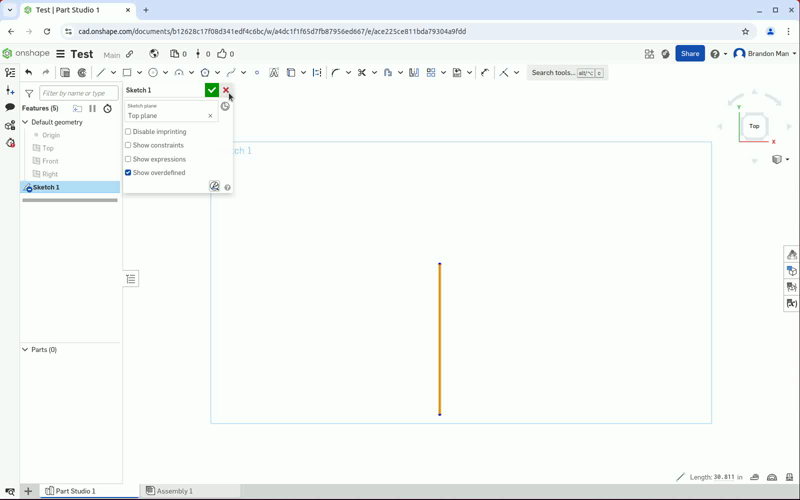
key(shift+h)
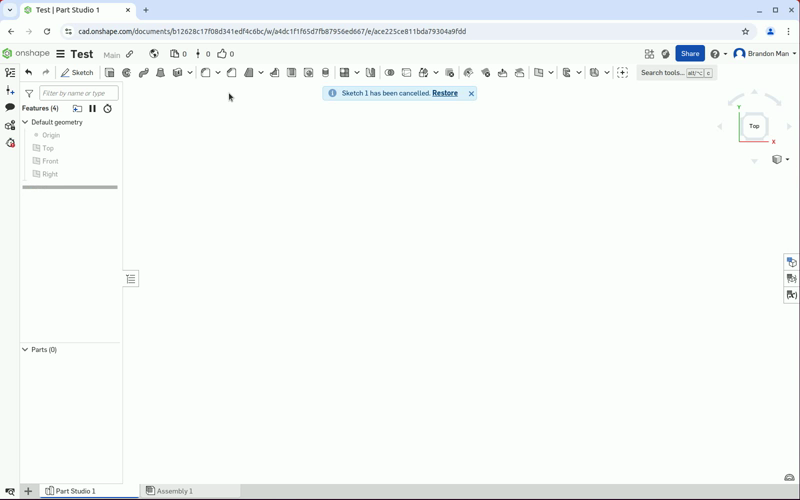
mouse_move(73, 352)
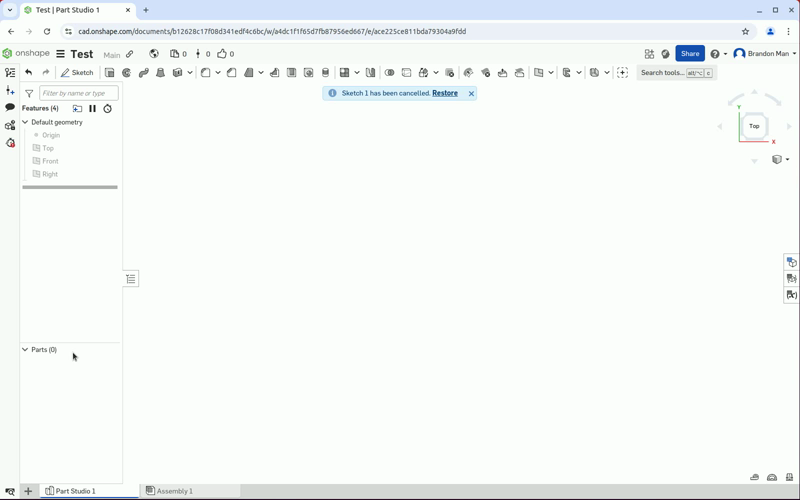
key(y)
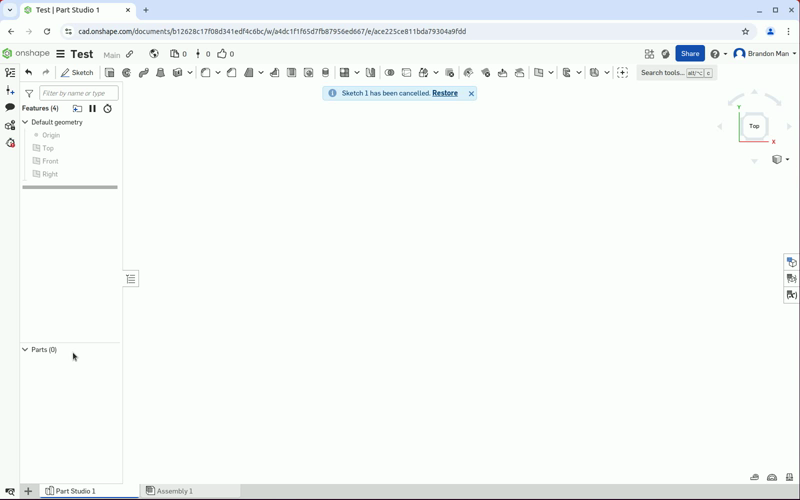
key(shift+p)
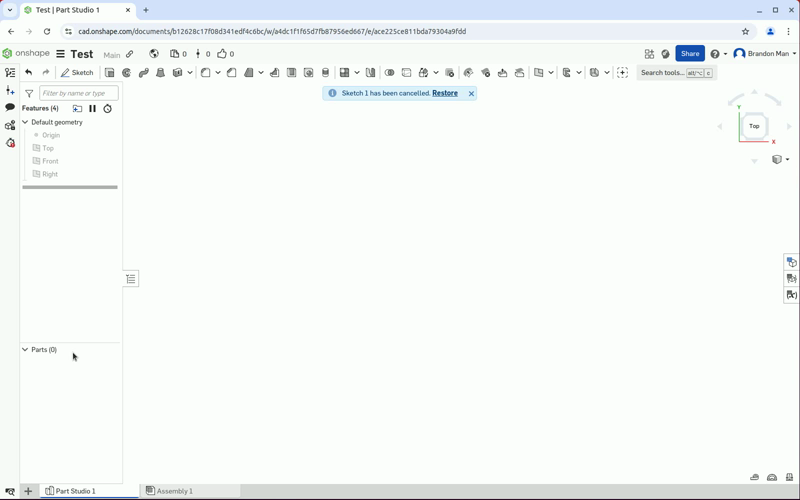
key(space)
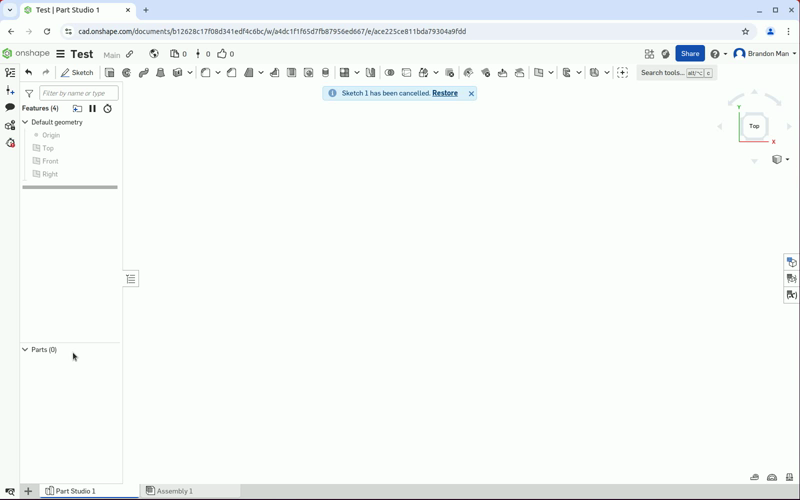
key_down(shift)
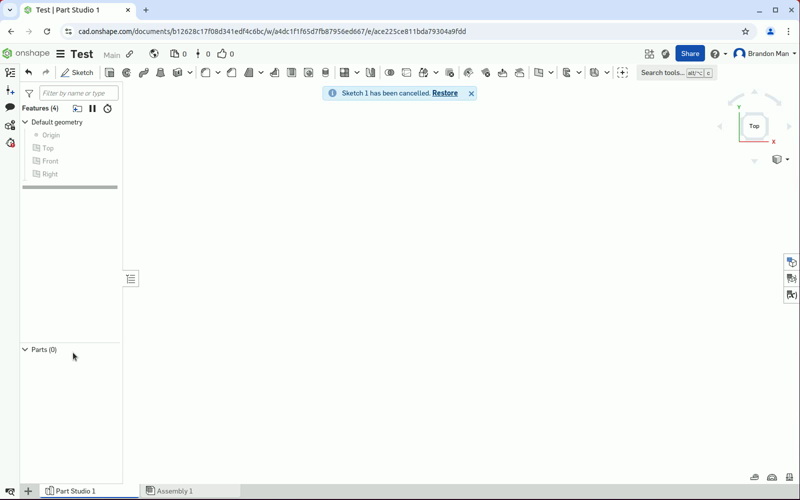
key(up)
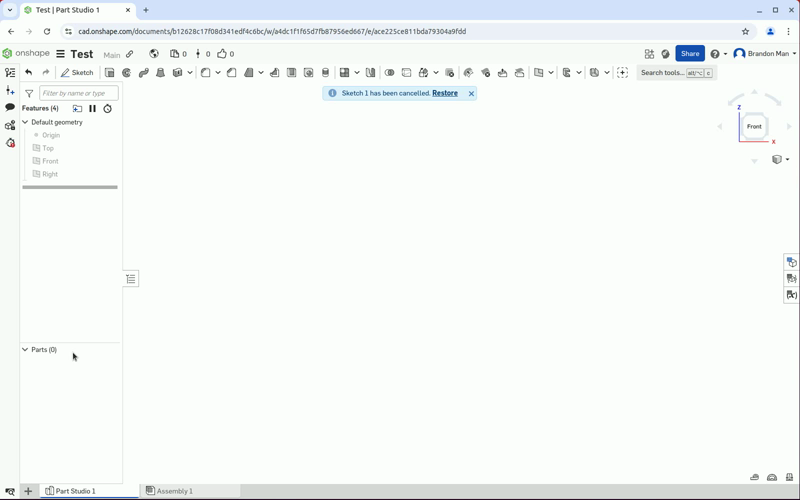
key_up(shift)
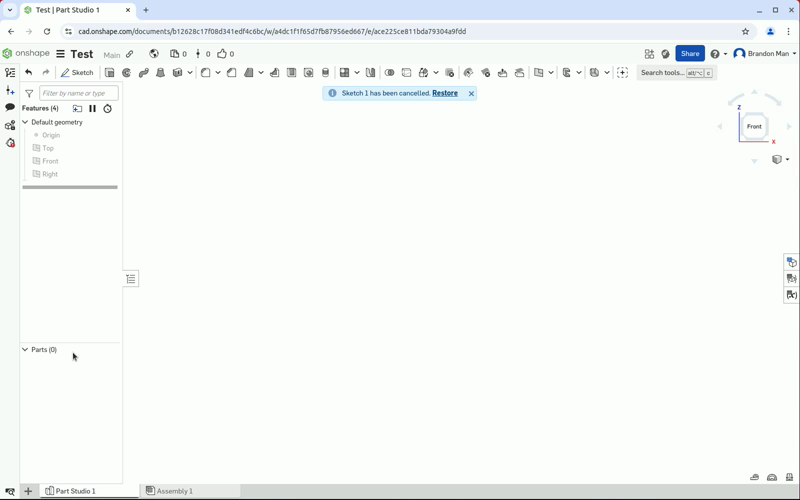
mouse_move(73, 352)
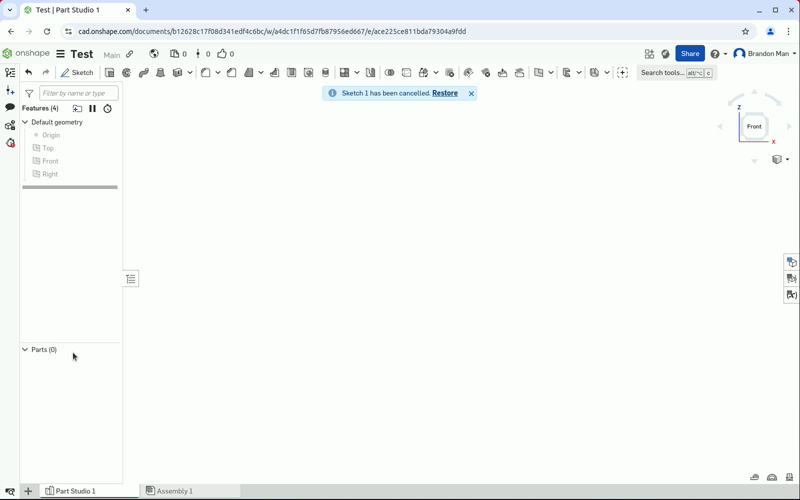
key(shift+y)
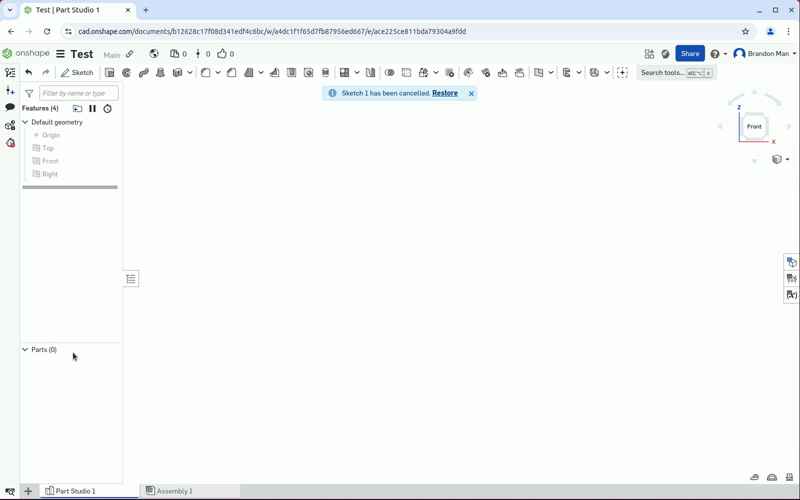
key(shift+s)
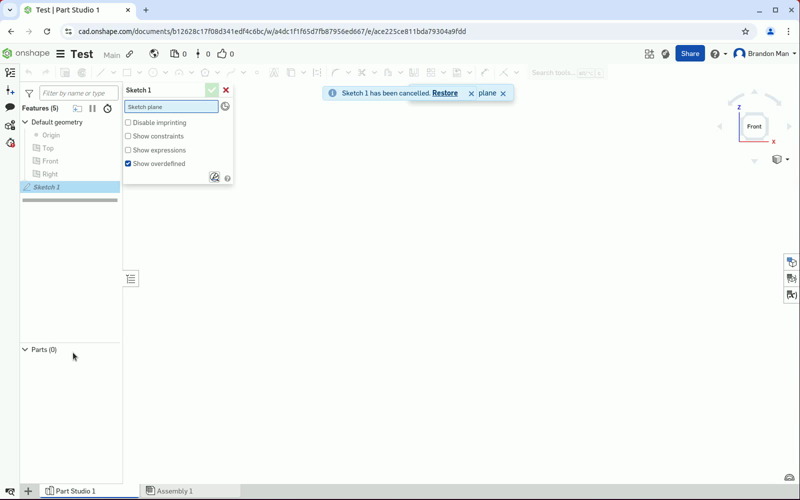
mouse_move(73, 163)
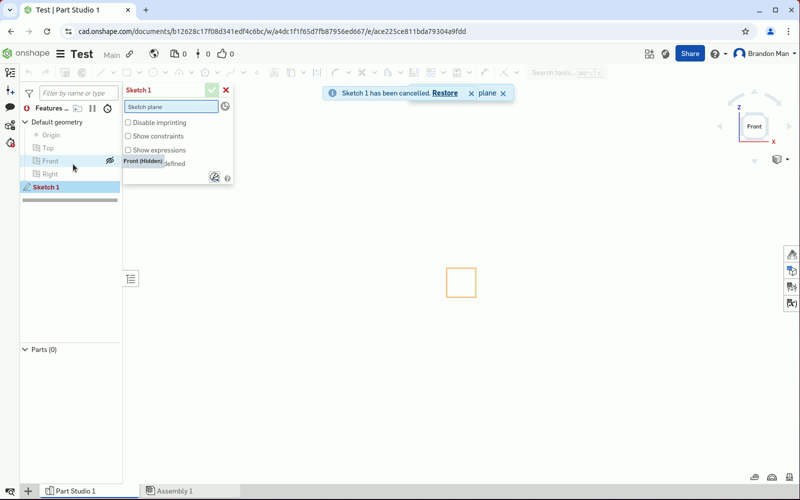
click(73, 163)
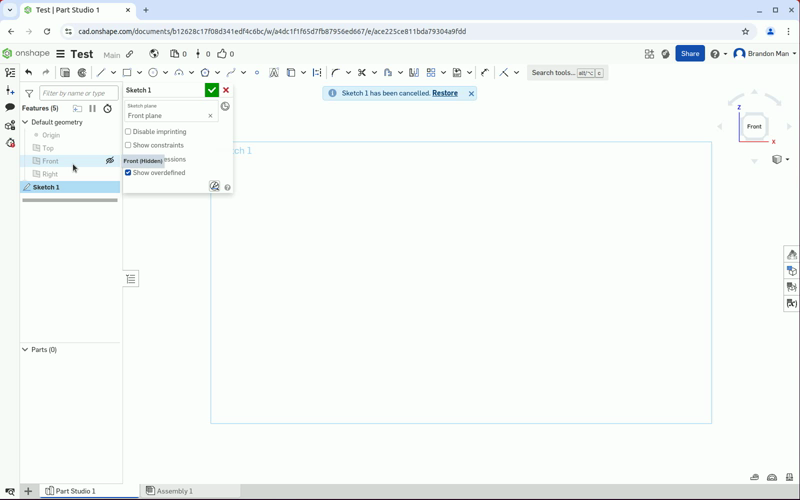
mouse_move(73, 352)
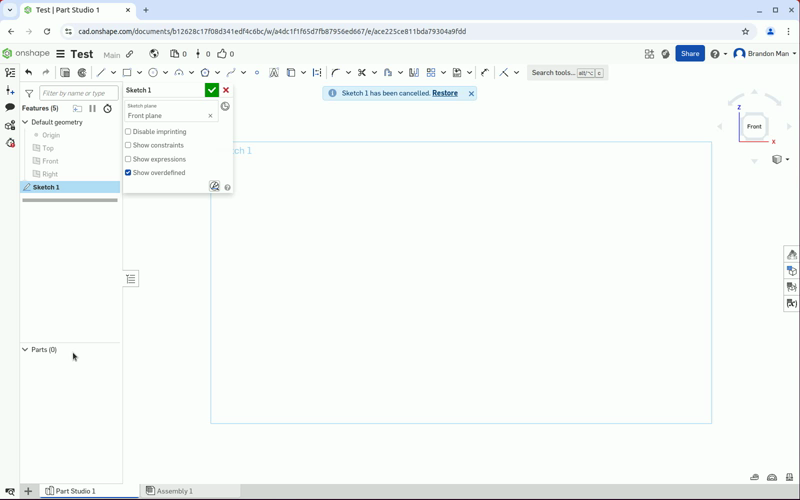
key(y)
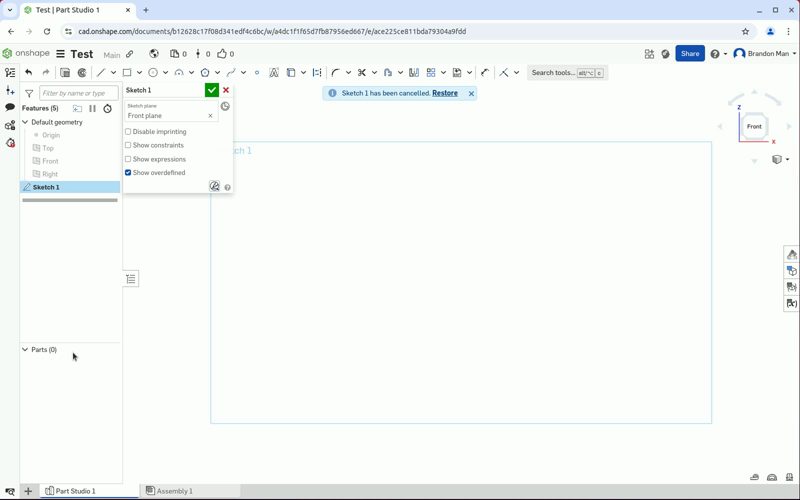
key(l)
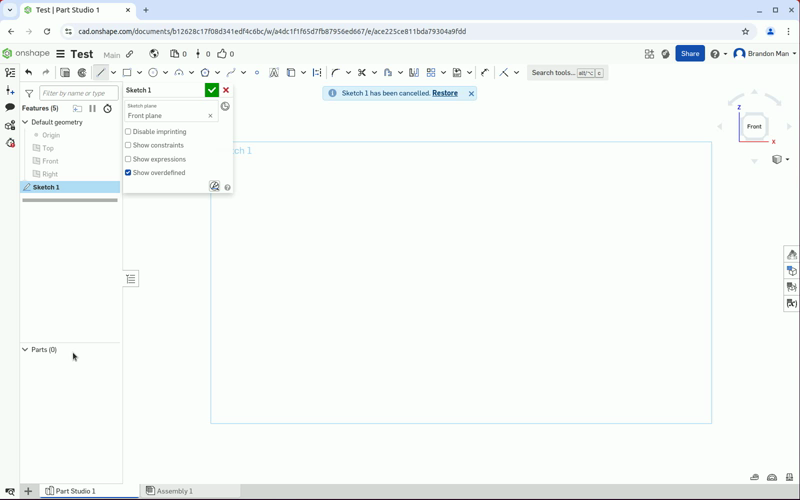
key_down(shift)
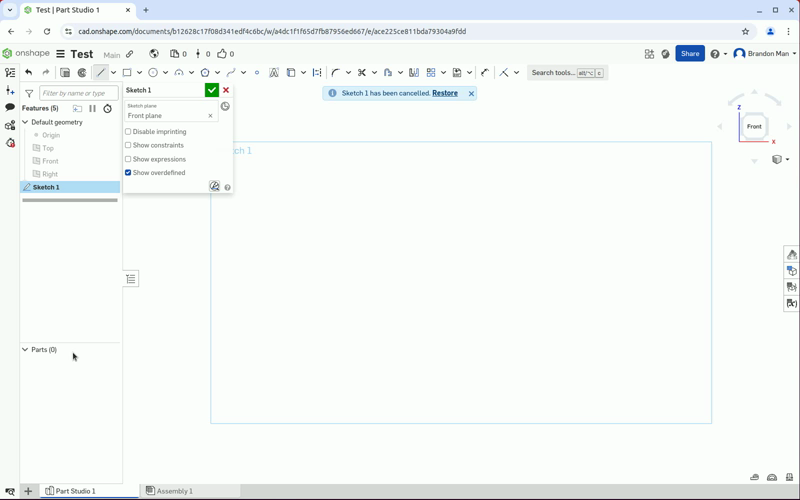
mouse_move(460, 282)
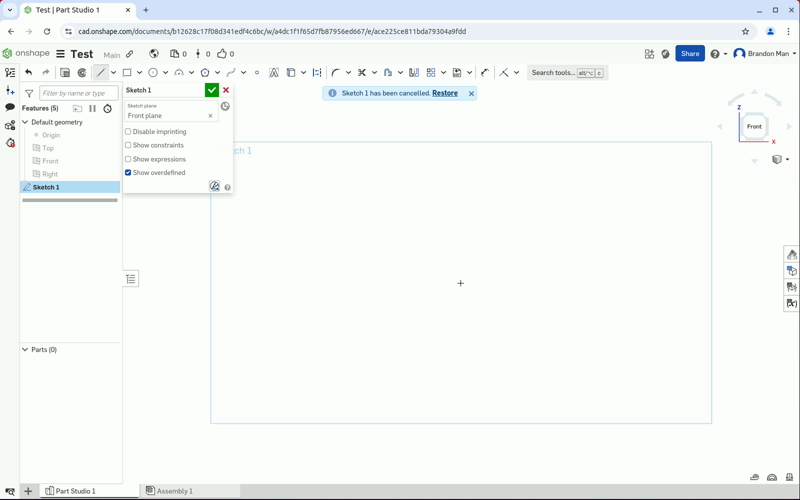
click(460, 282)
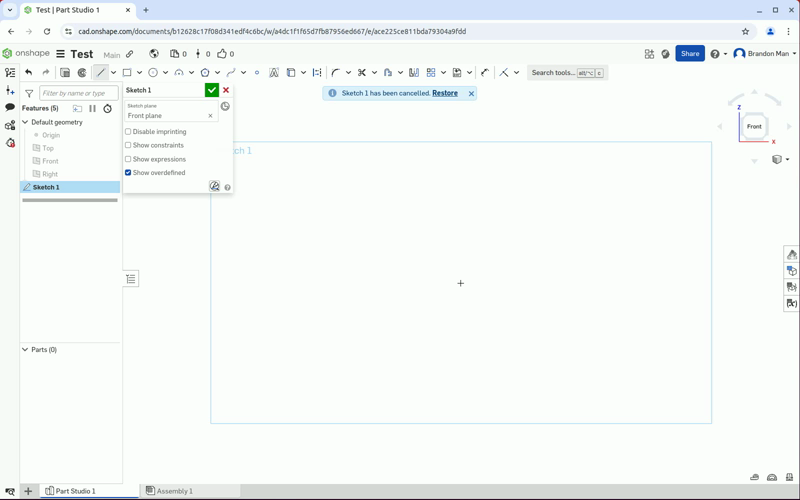
key_up(shift)
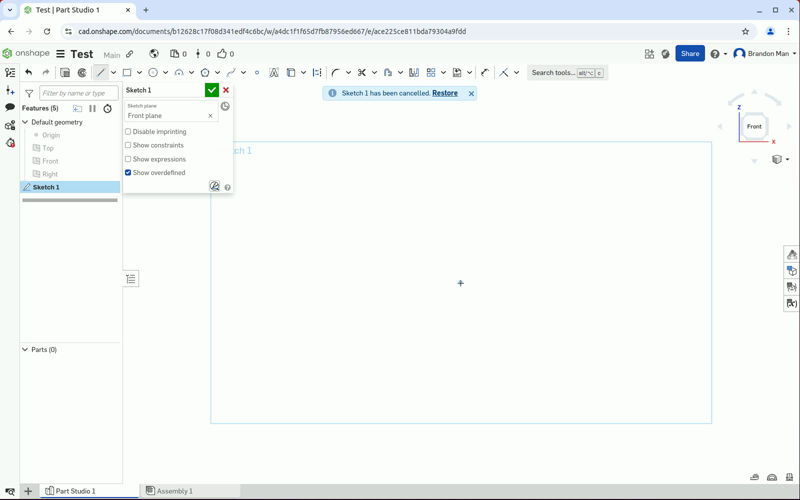
key_down(shift)
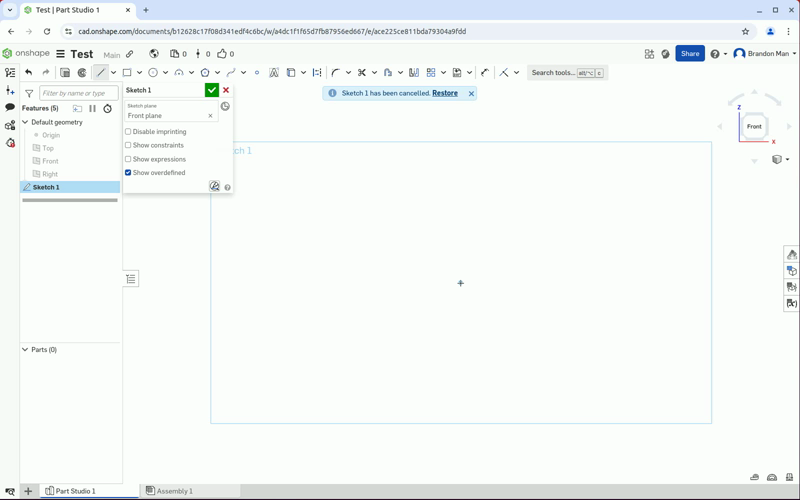
mouse_move(573, 282)
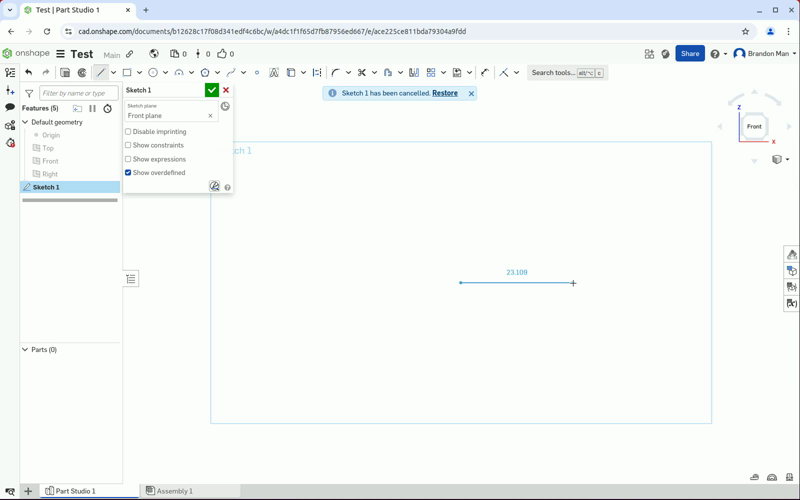
click(573, 282)
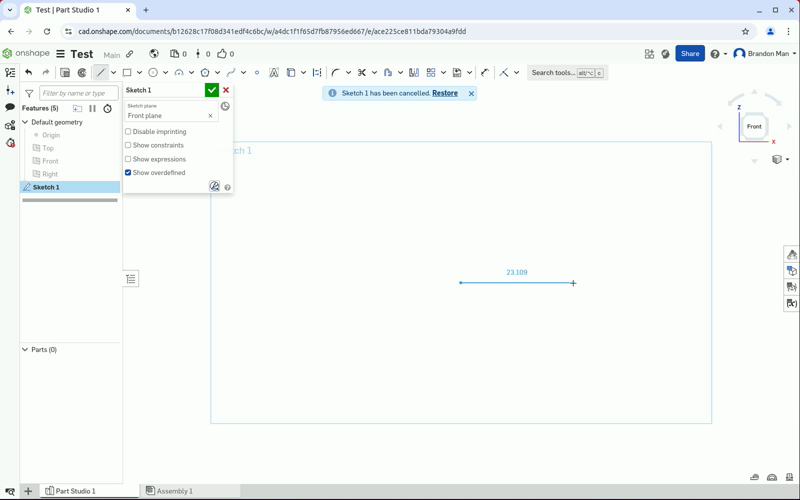
key_up(shift)
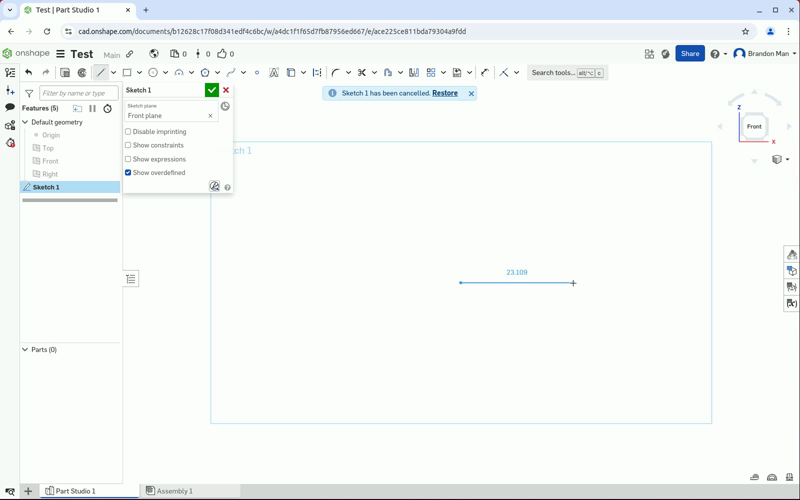
key_down(shift)
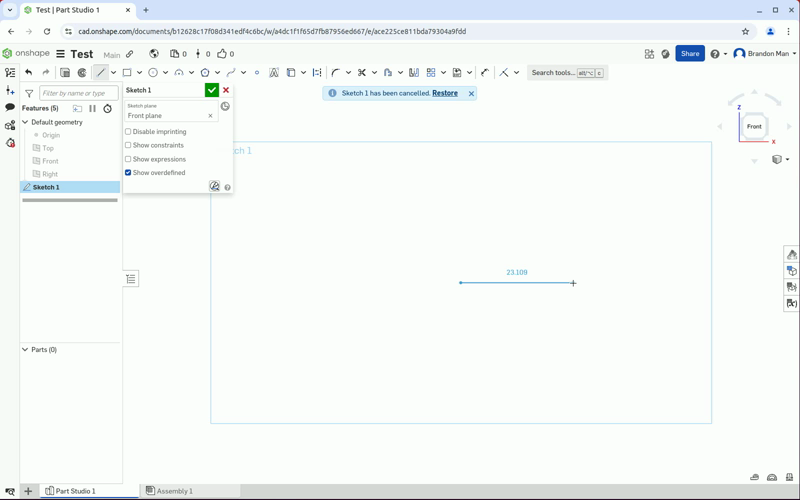
mouse_move(573, 170)
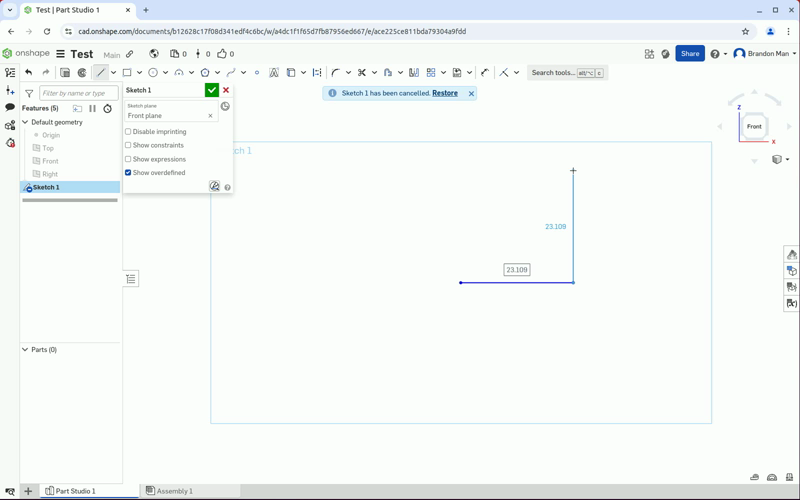
click(573, 170)
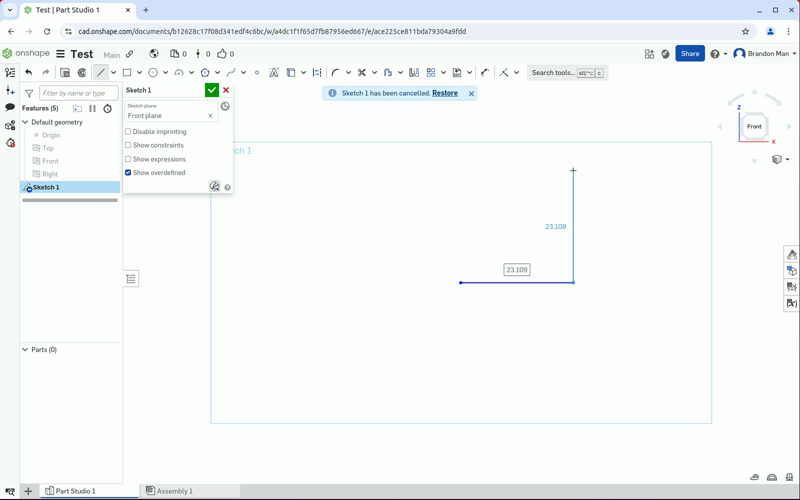
key_up(shift)
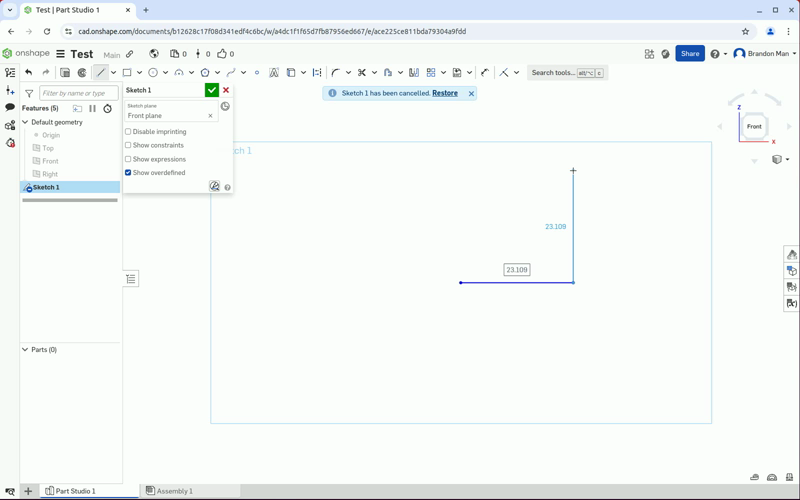
key_down(shift)
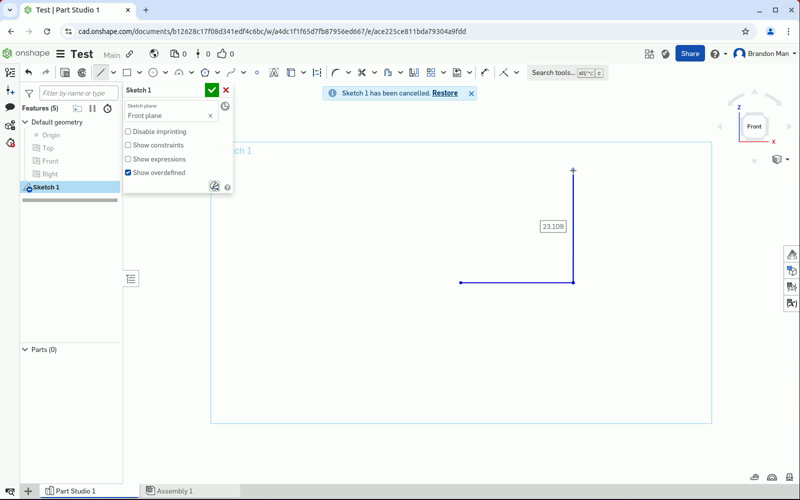
mouse_move(460, 170)
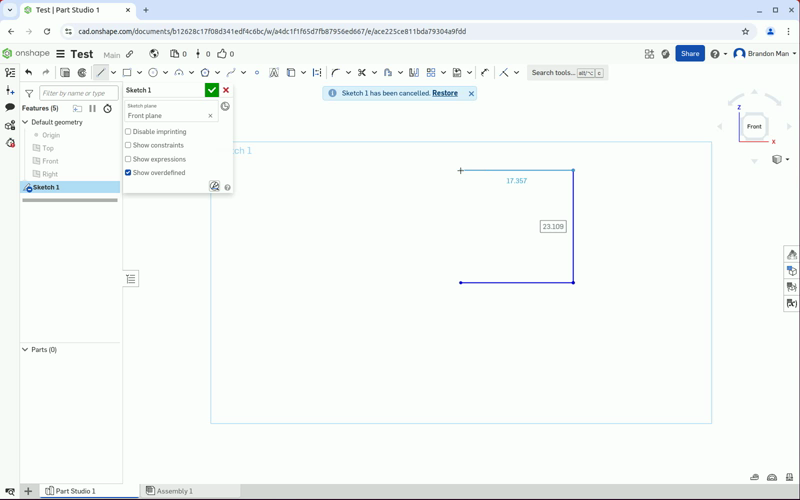
click(460, 170)
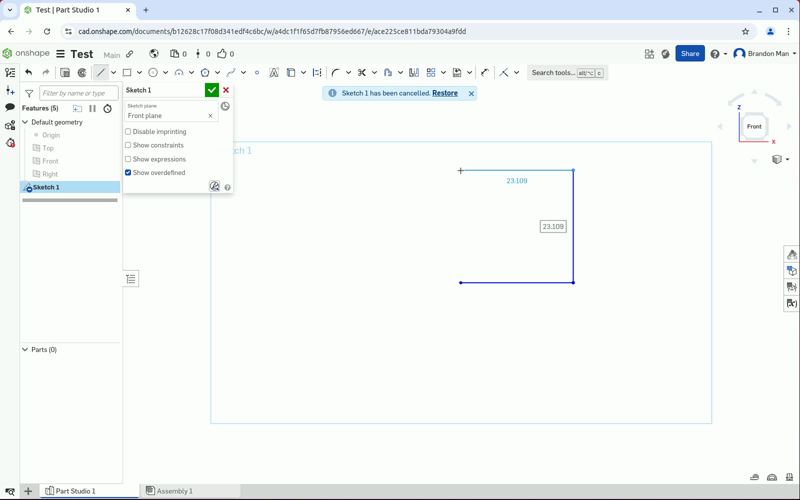
key_up(shift)
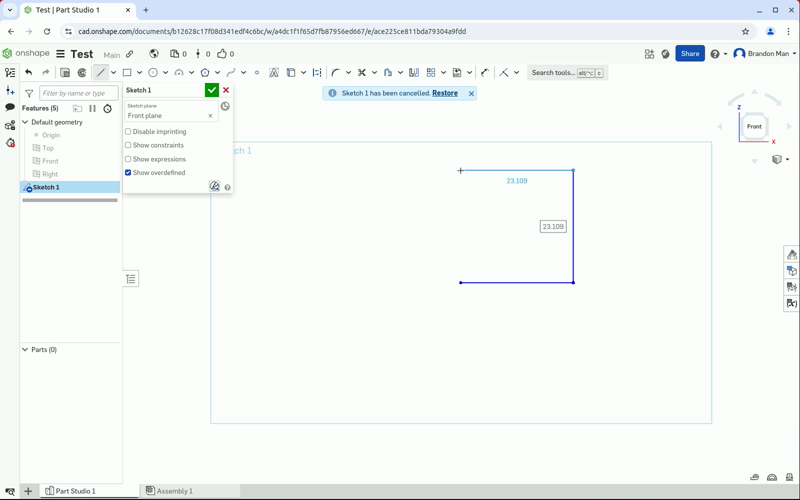
key_down(shift)
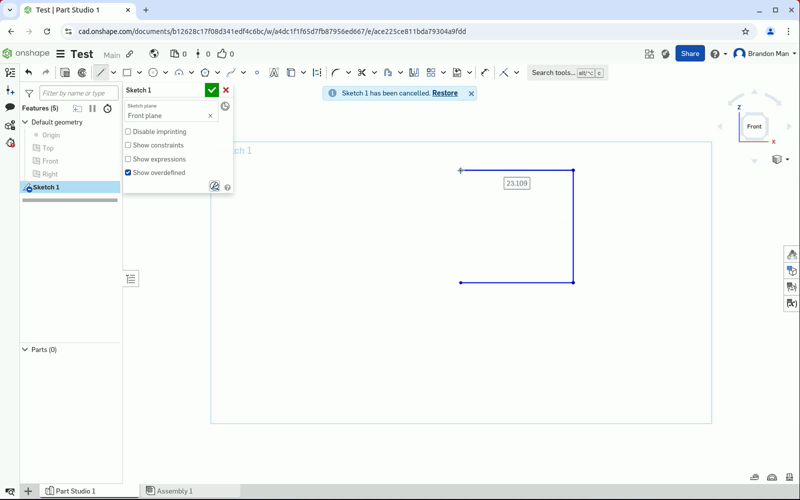
mouse_move(460, 282)
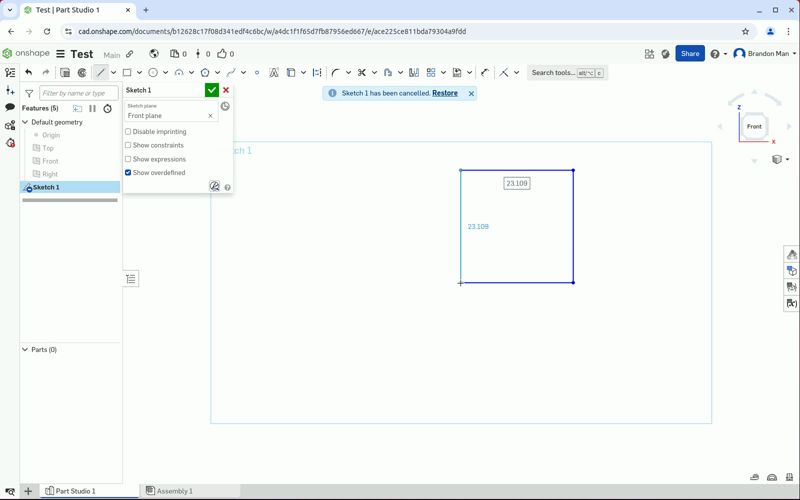
key_up(shift)
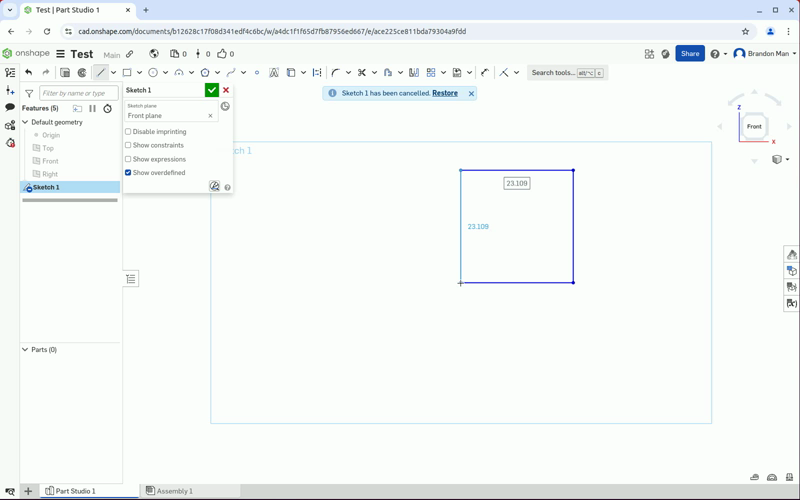
click(460, 282)
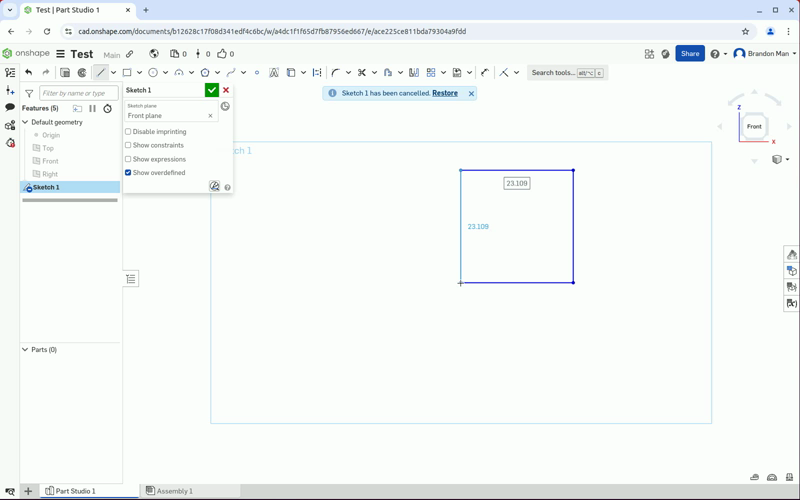
key(esc)
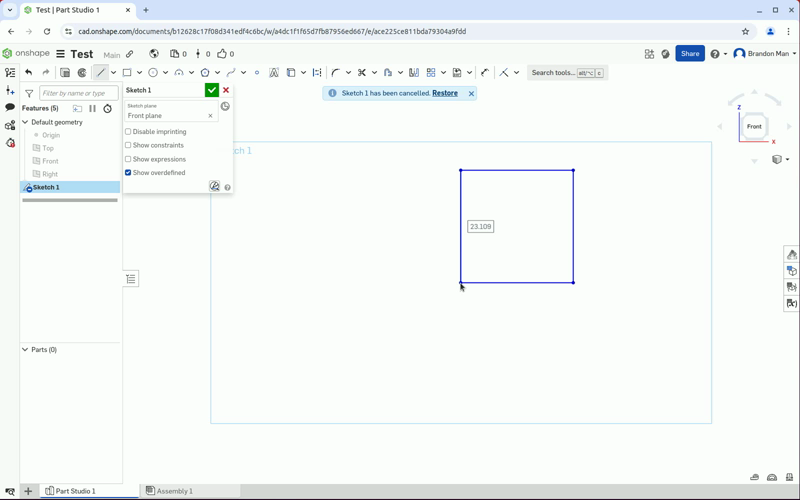
mouse_move(525, 205)
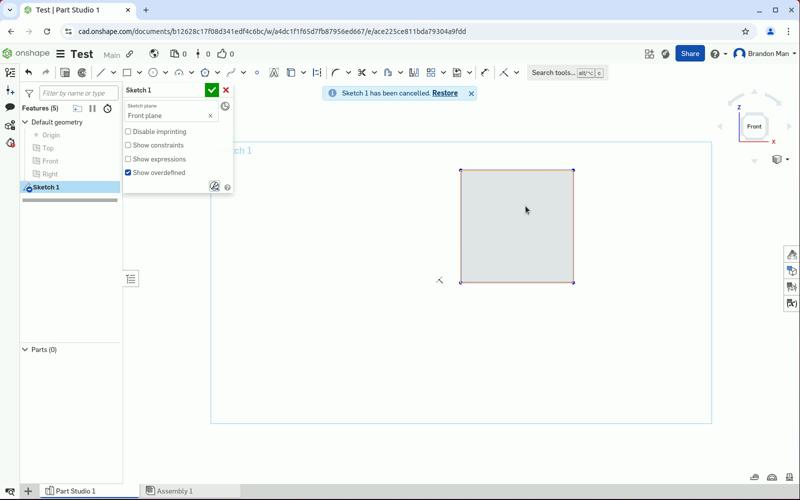
click(525, 205)
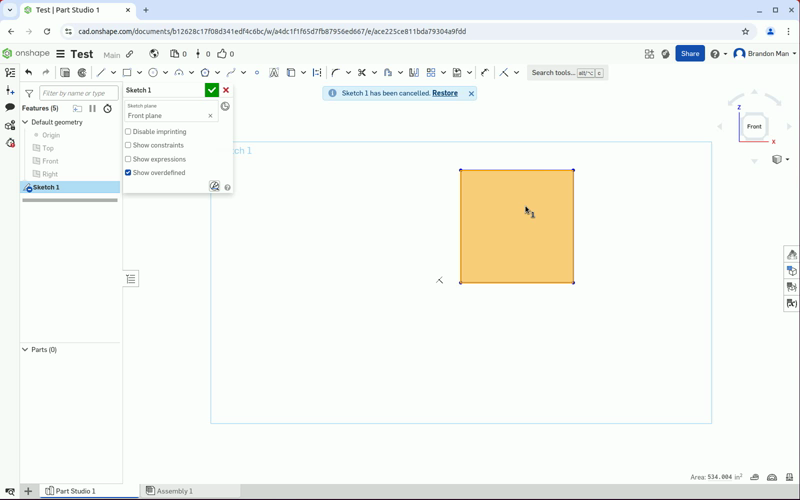
mouse_move(73, 352)
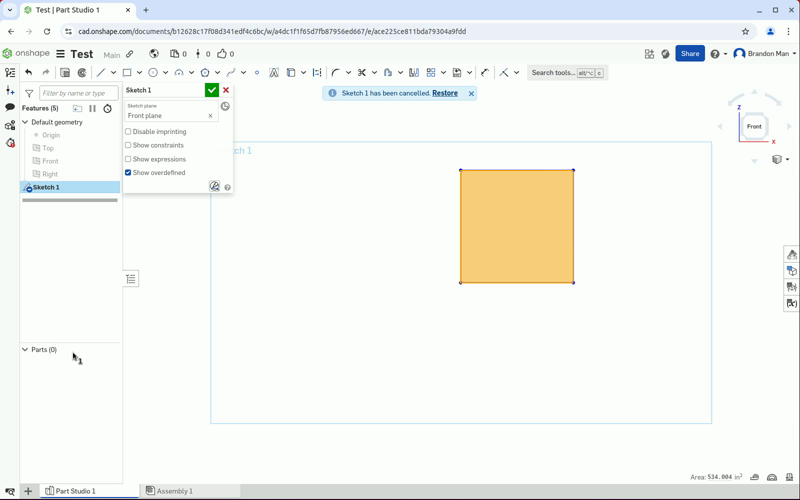
key(shift+y)
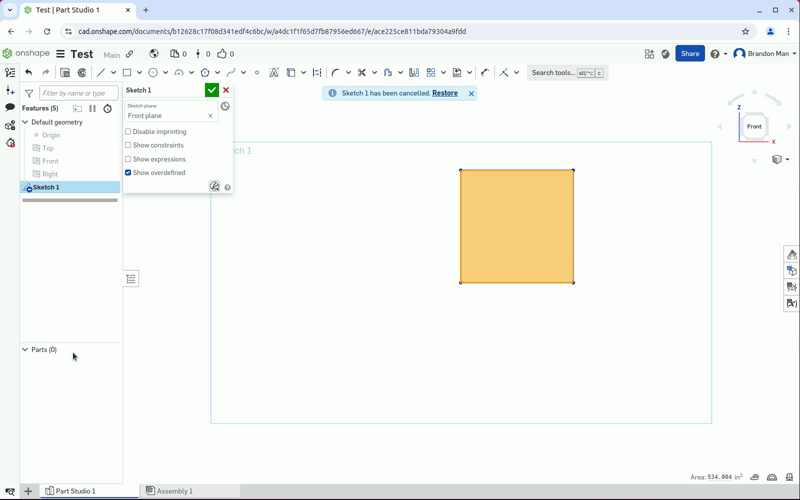
key(shift+e)
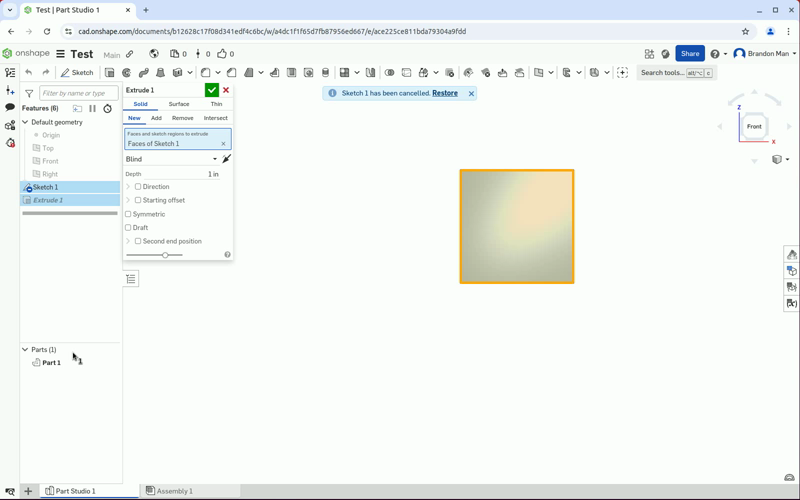
mouse_move(143, 106)
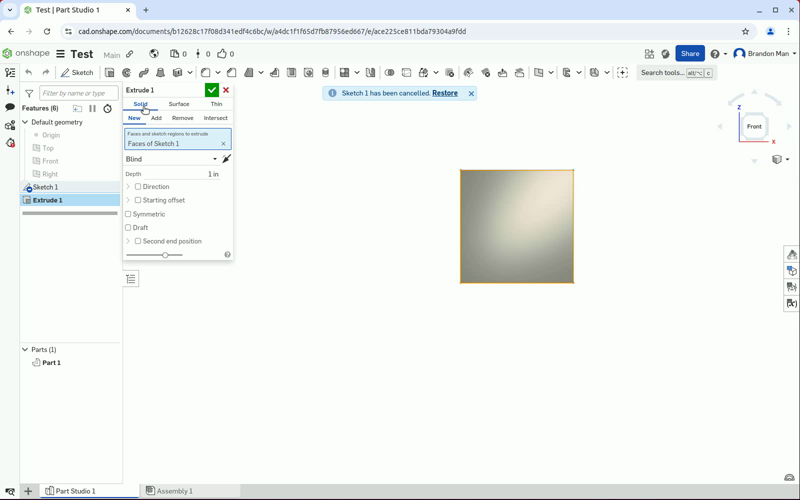
click(143, 106)
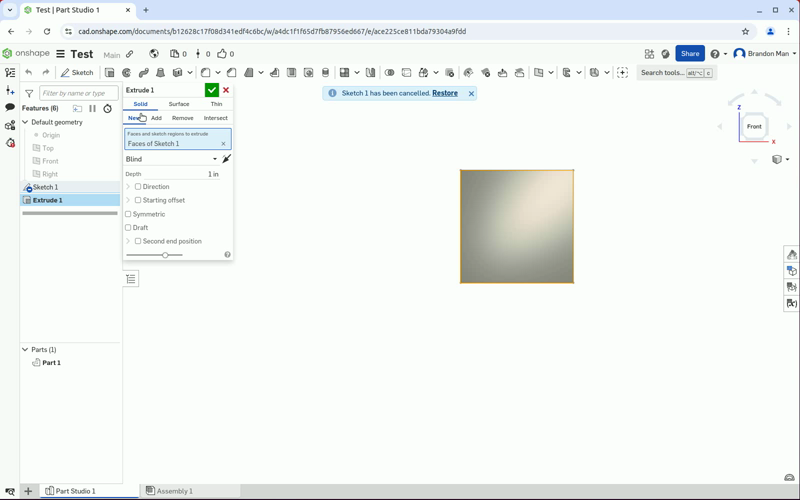
mouse_move(137, 120)
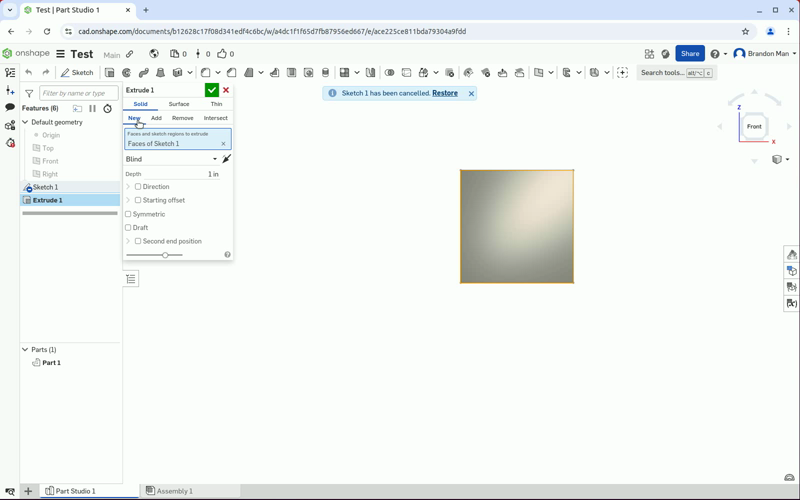
click(137, 120)
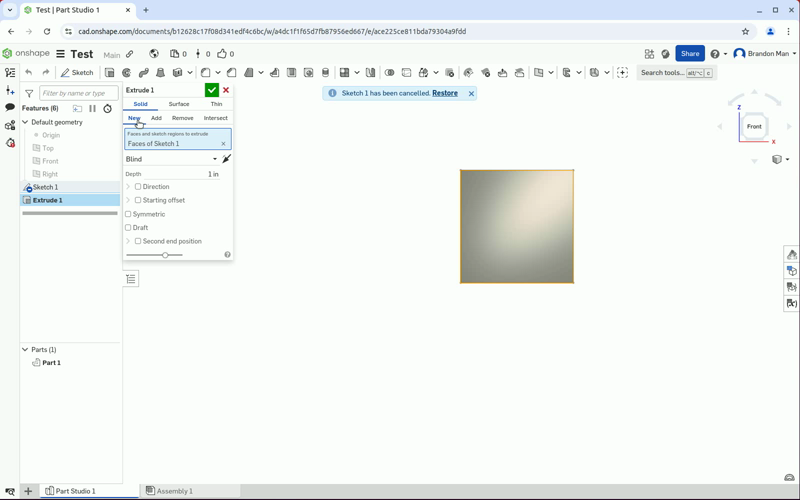
key(tab, 4)
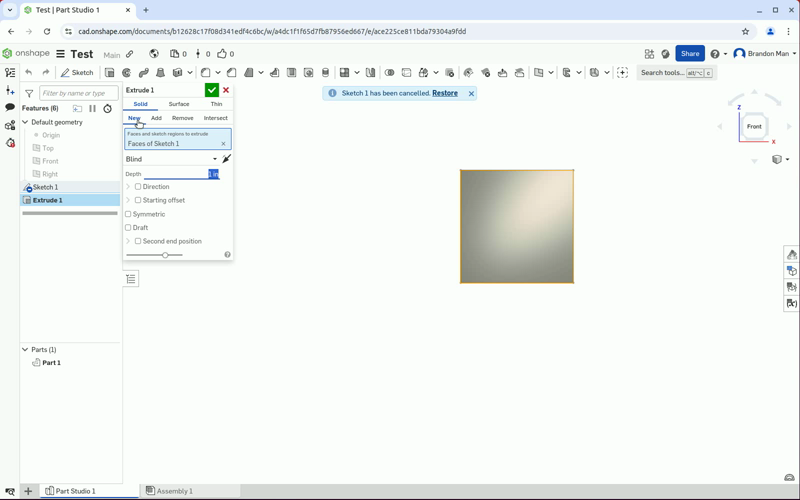
text(23.108)
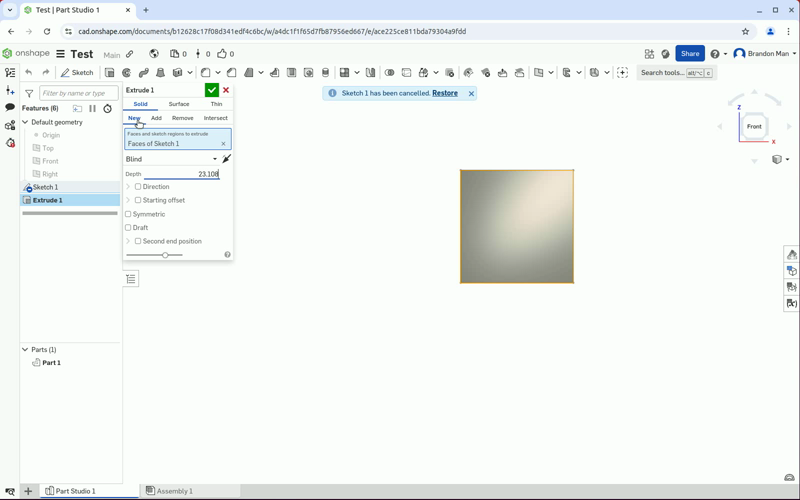
key(enter)
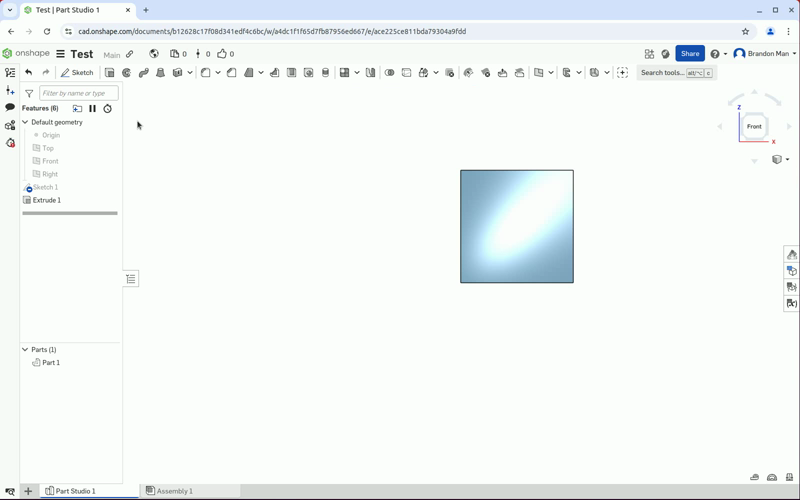
key(shift+h)
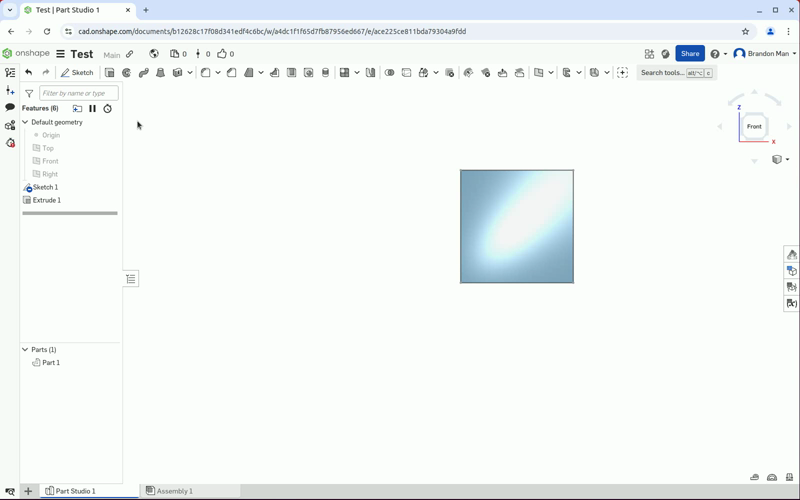
key(shift+h)
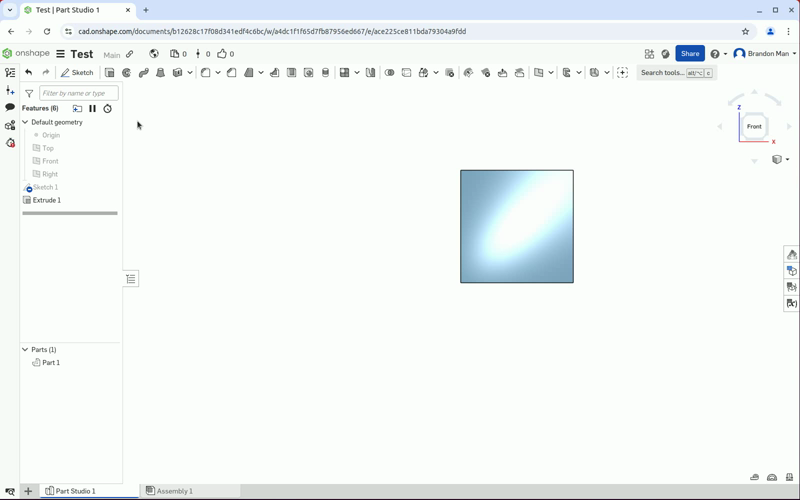
mouse_move(73, 189)
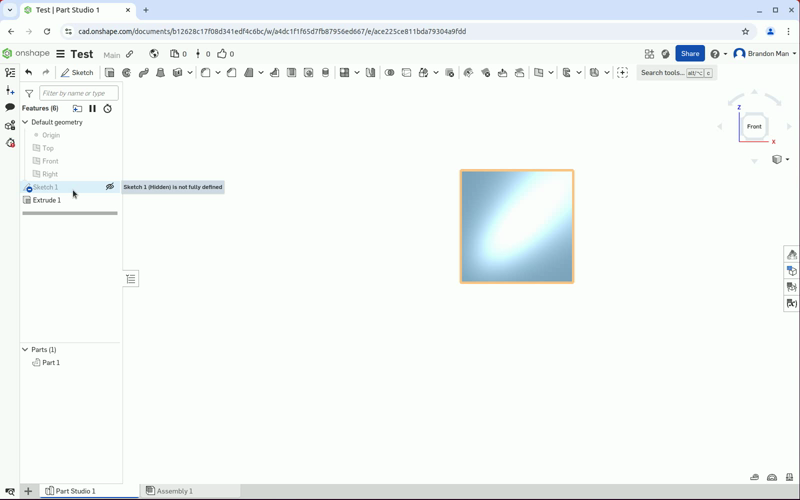
click(73, 189)
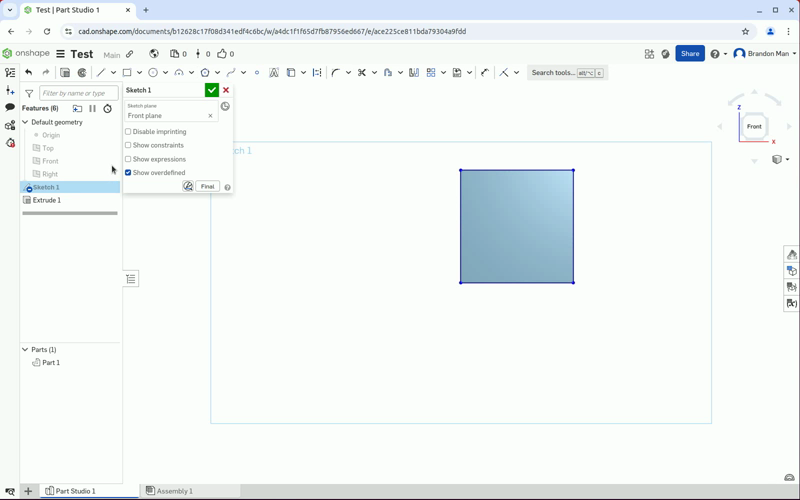
mouse_move(229, 92)
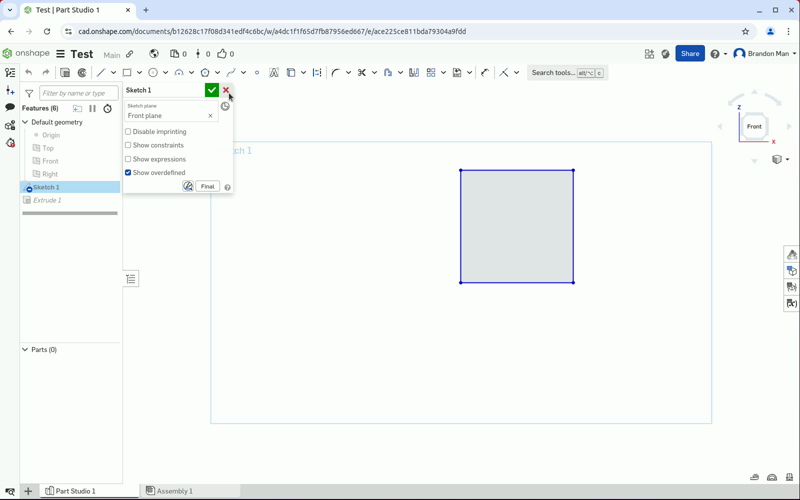
click(229, 92)
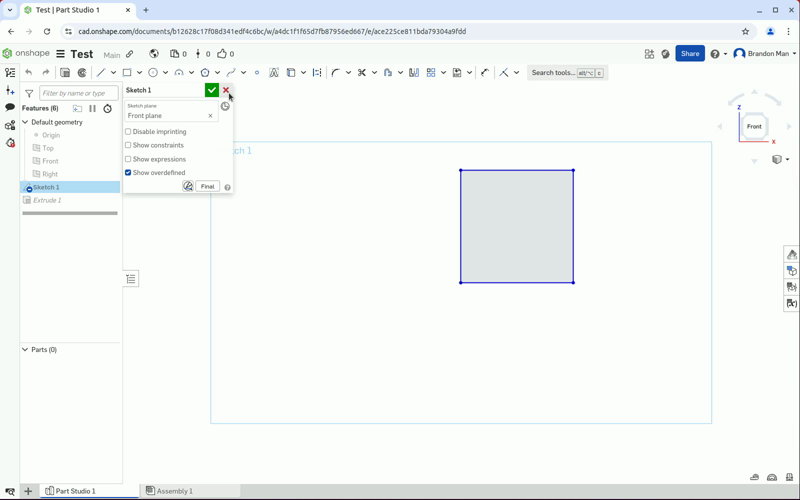
key(shift+s)
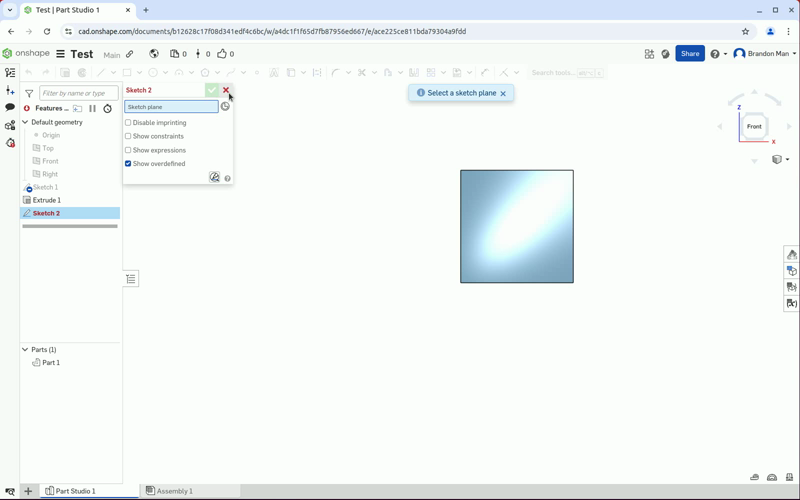
mouse_move(73, 163)
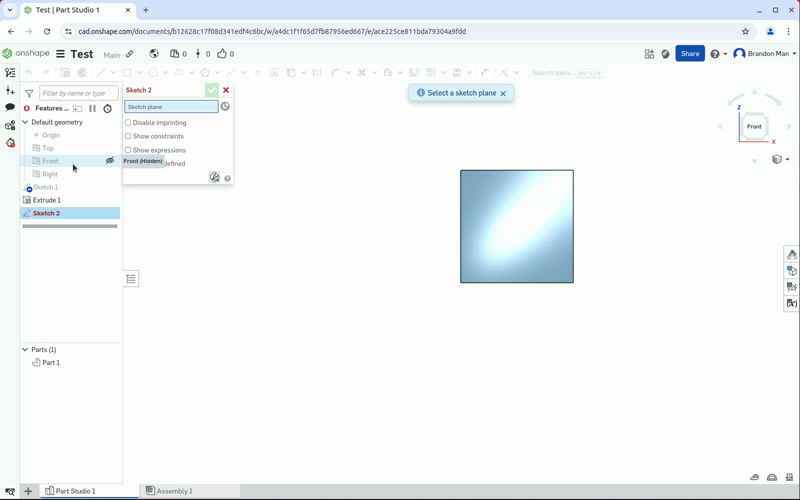
click(73, 163)
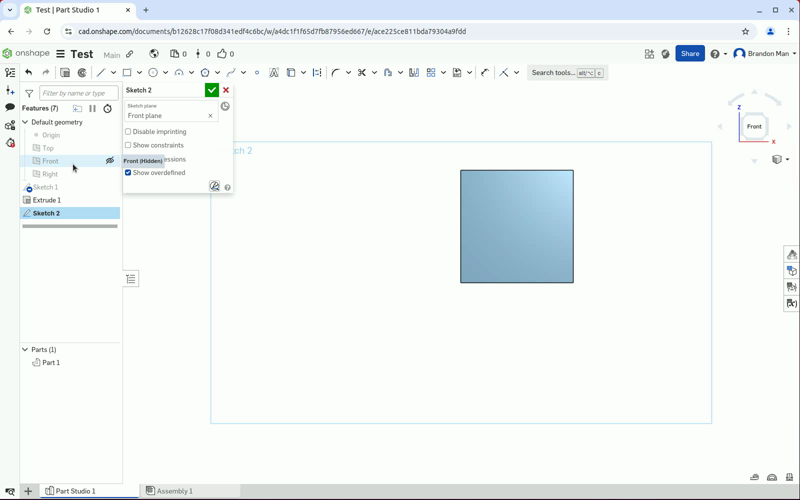
mouse_move(73, 352)
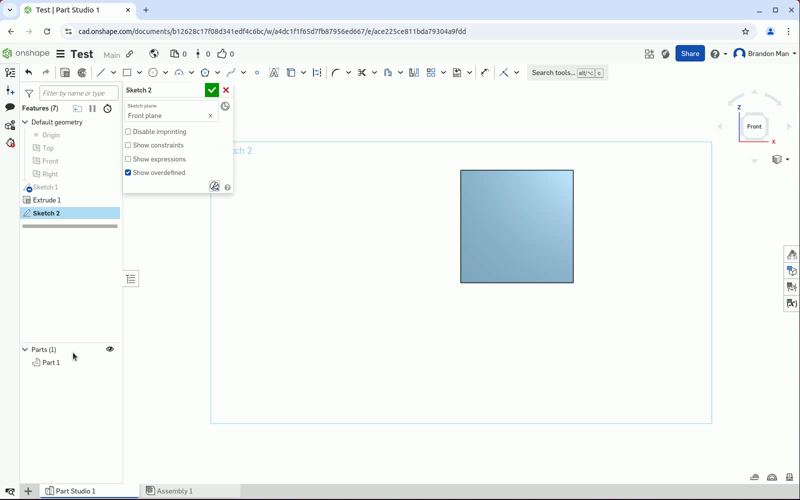
key(y)
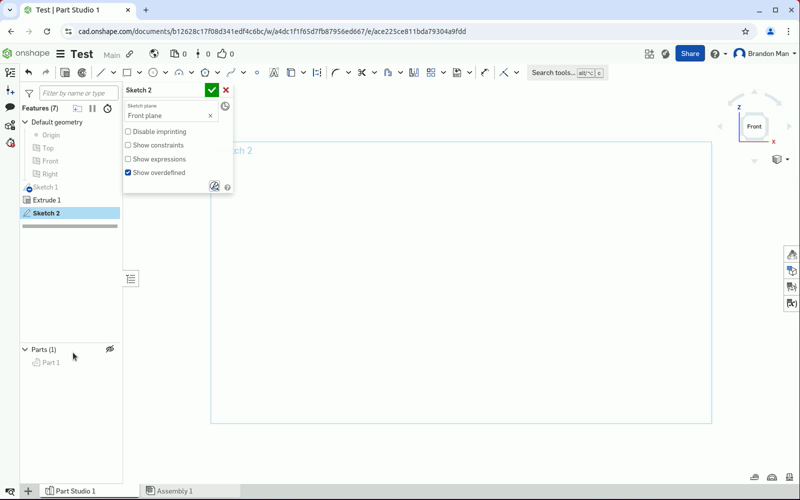
key(l)
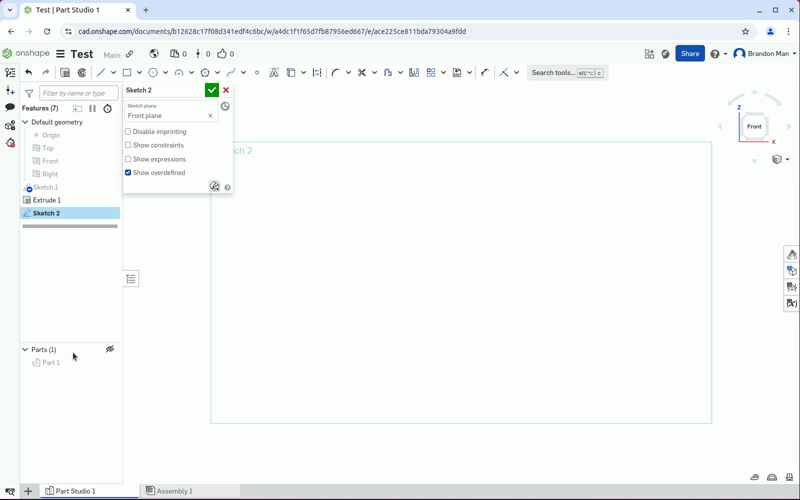
key_down(shift)
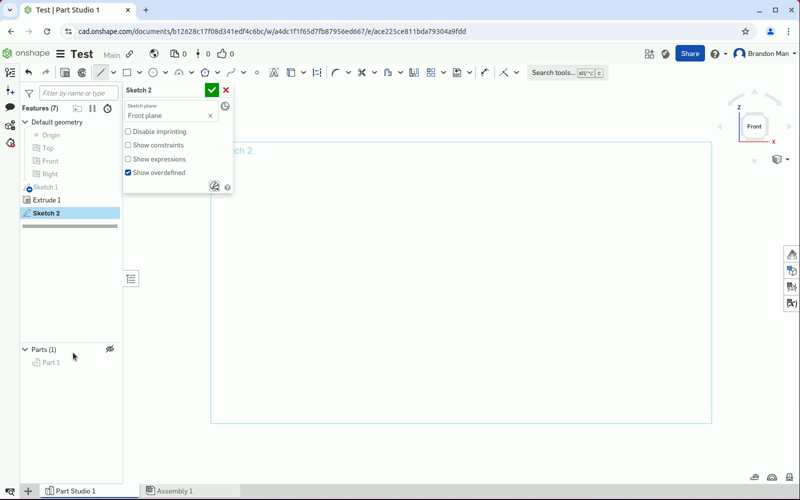
mouse_move(494, 170)
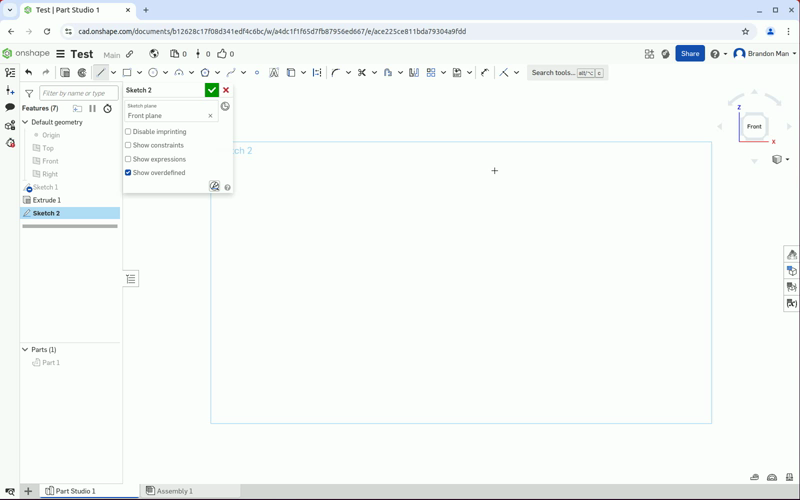
click(494, 170)
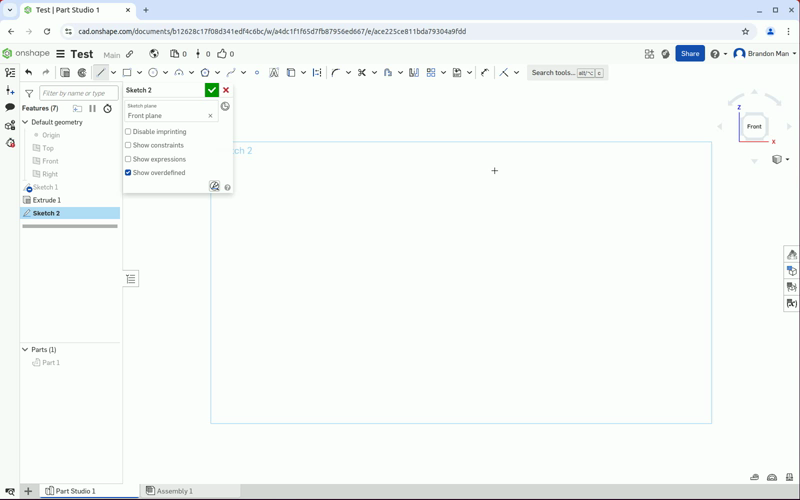
key_up(shift)
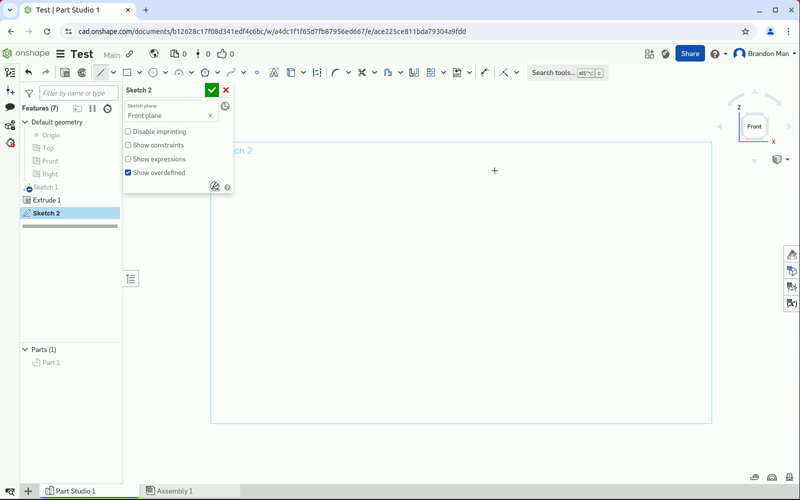
key_down(shift)
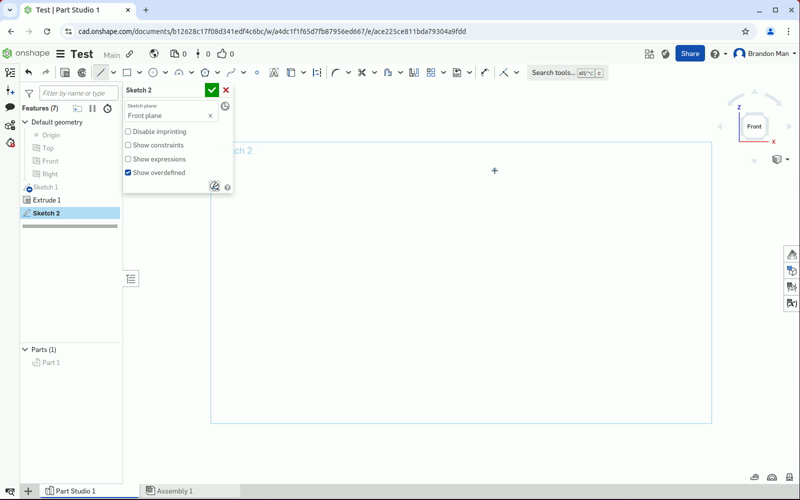
mouse_move(524, 170)
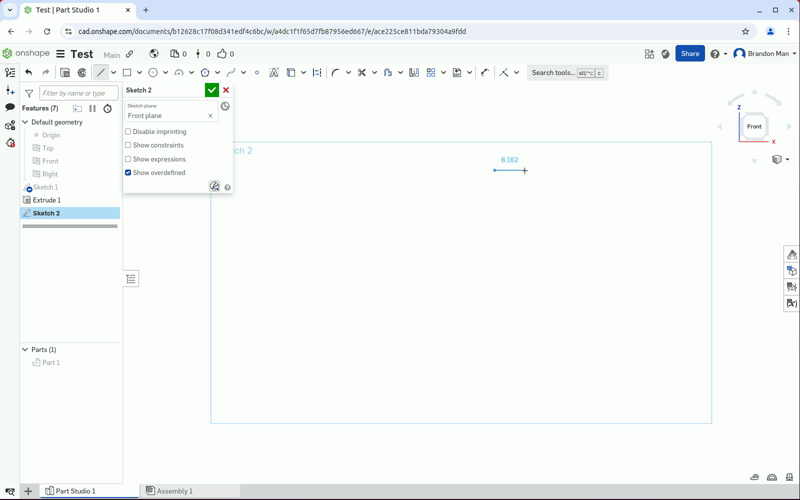
mouse_move(538, 170)
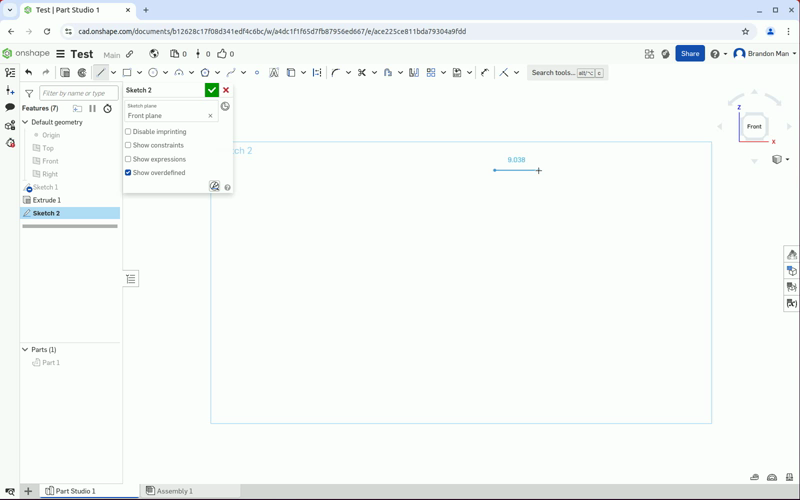
click(538, 170)
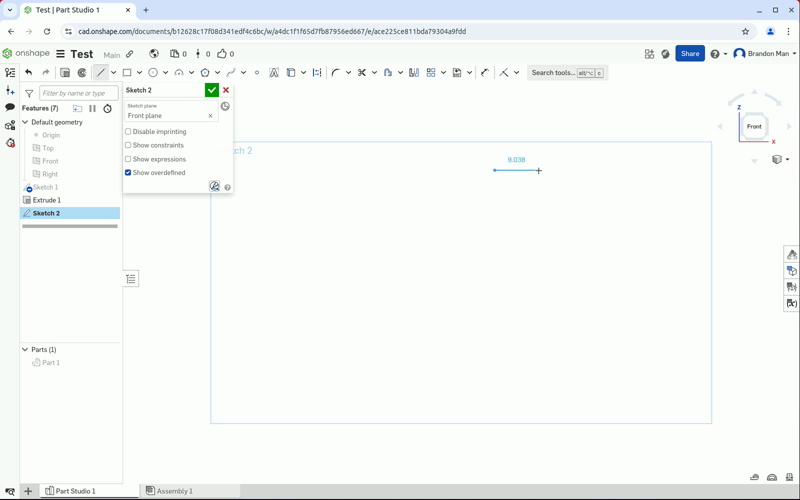
key_up(shift)
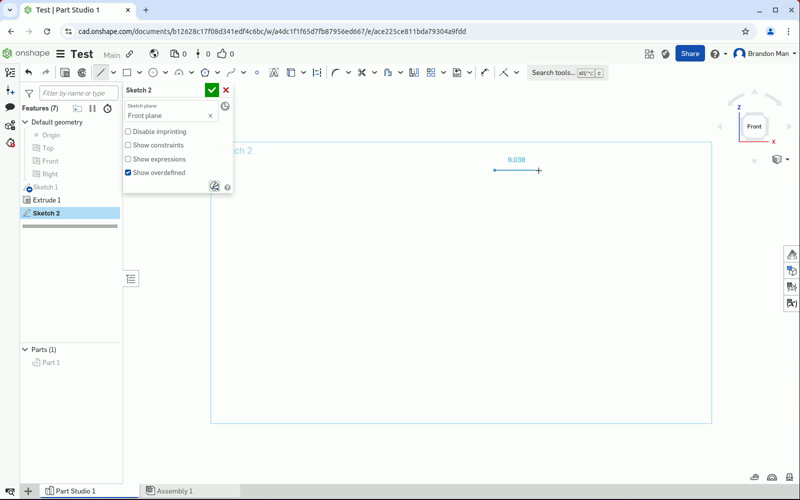
key_down(shift)
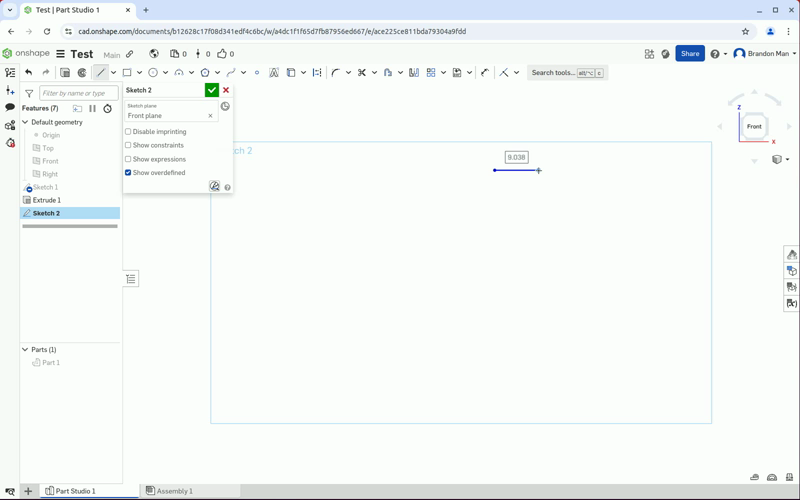
mouse_move(568, 170)
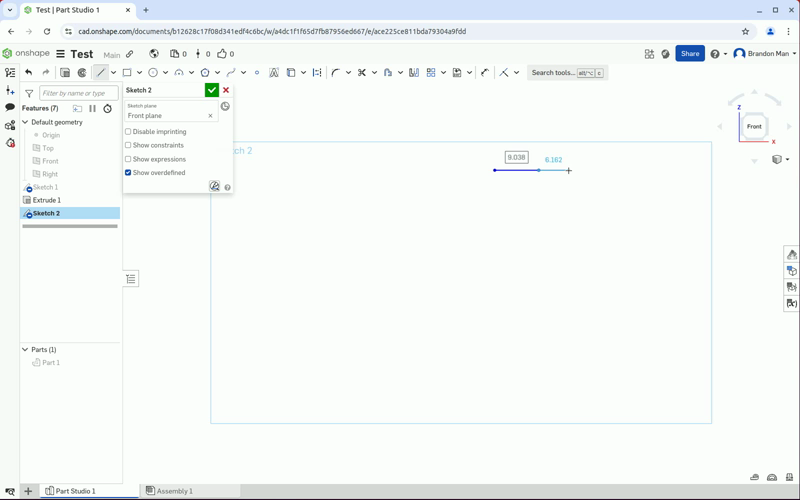
mouse_move(538, 168)
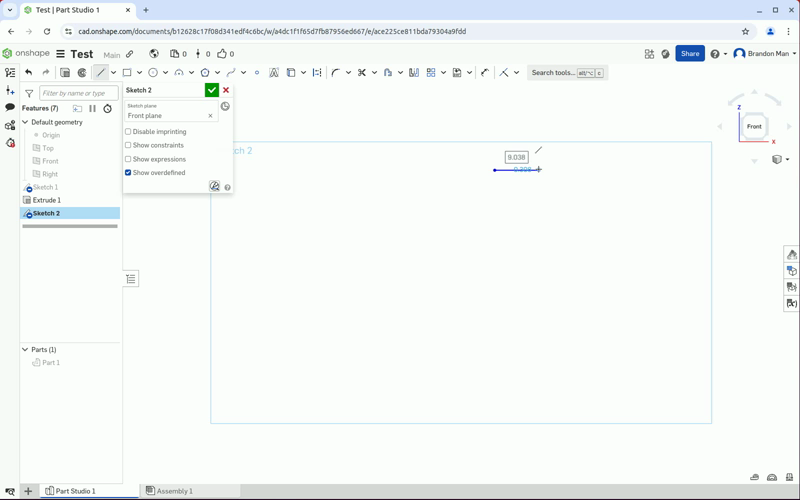
scroll(6)
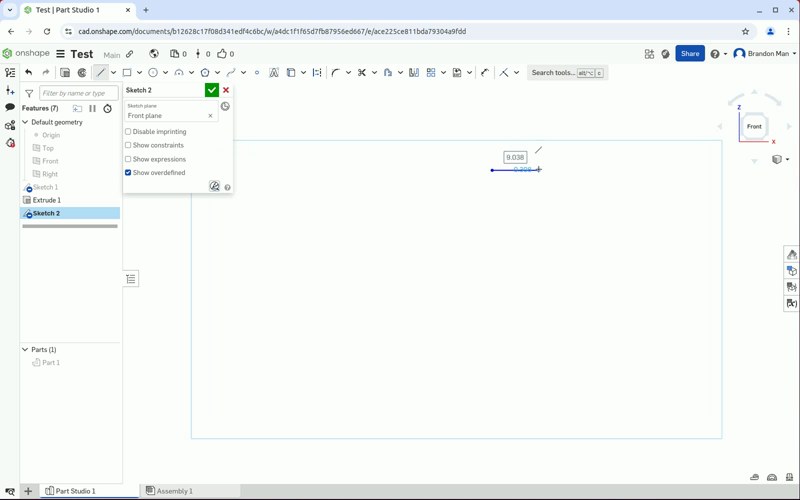
scroll(6)
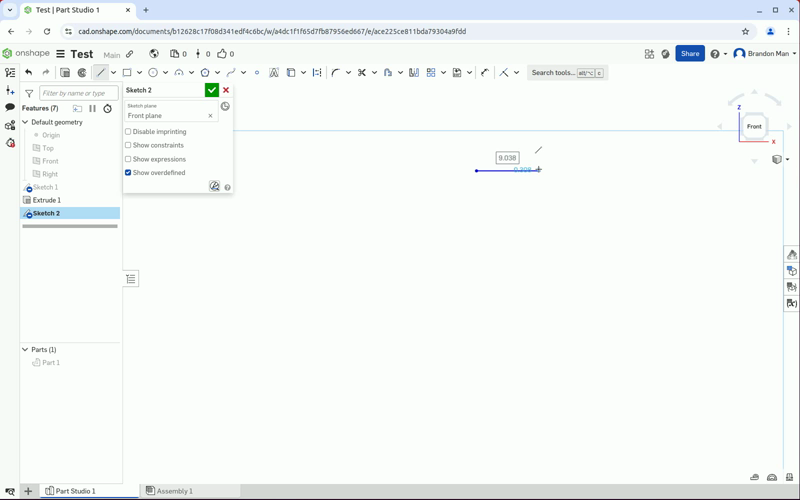
scroll(6)
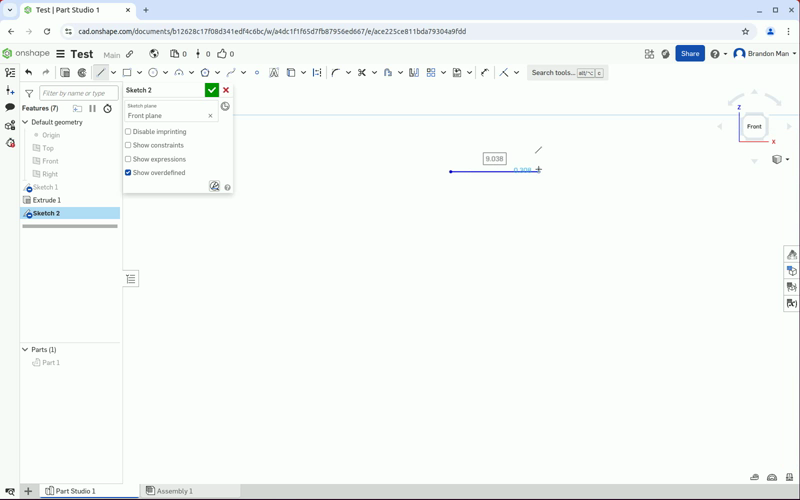
scroll(6)
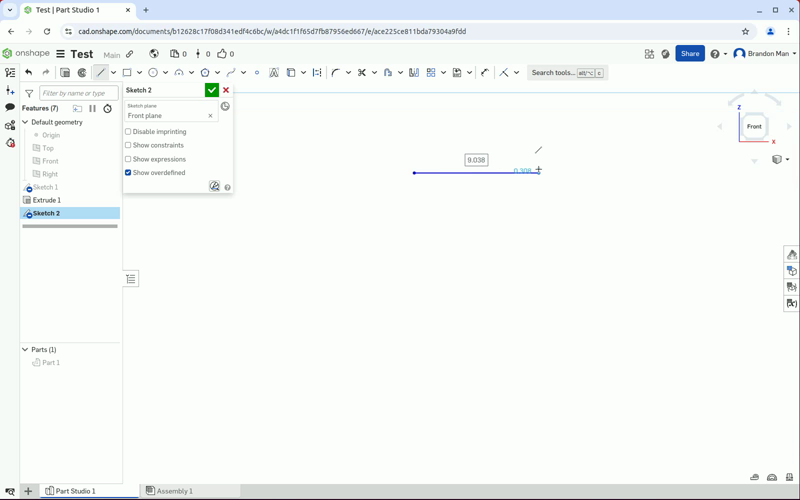
scroll(6)
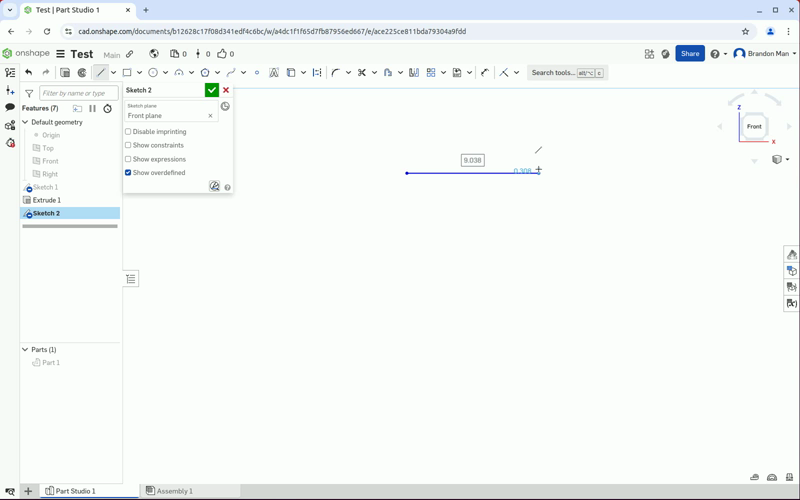
scroll(6)
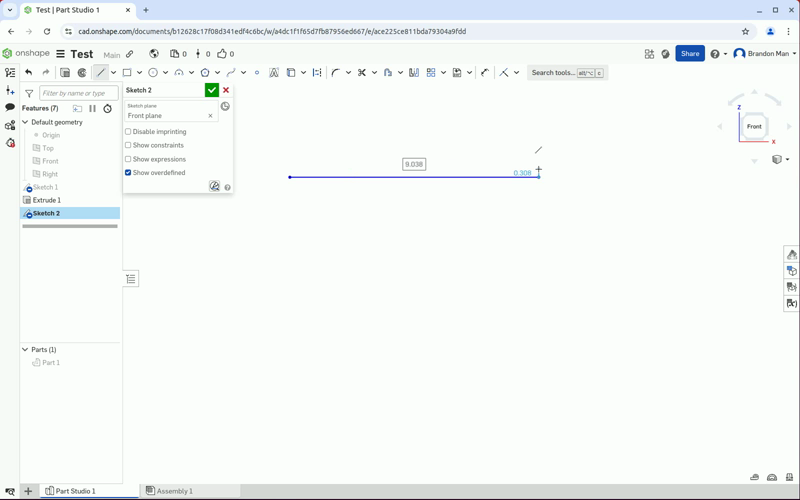
scroll(6)
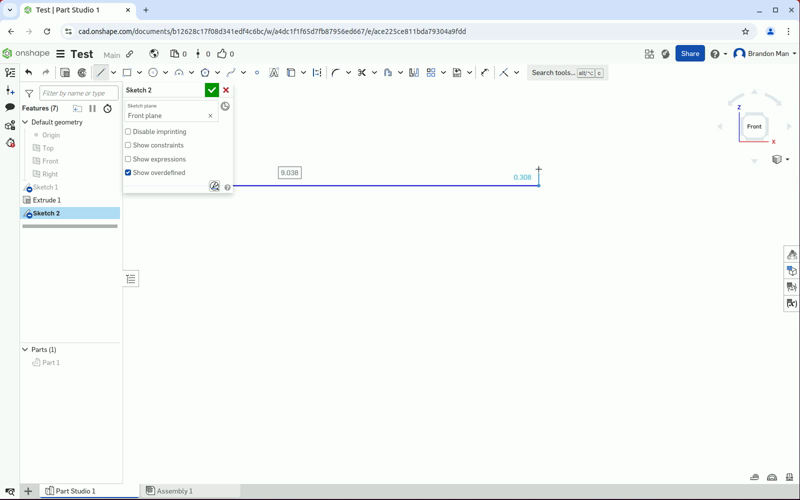
click(538, 168)
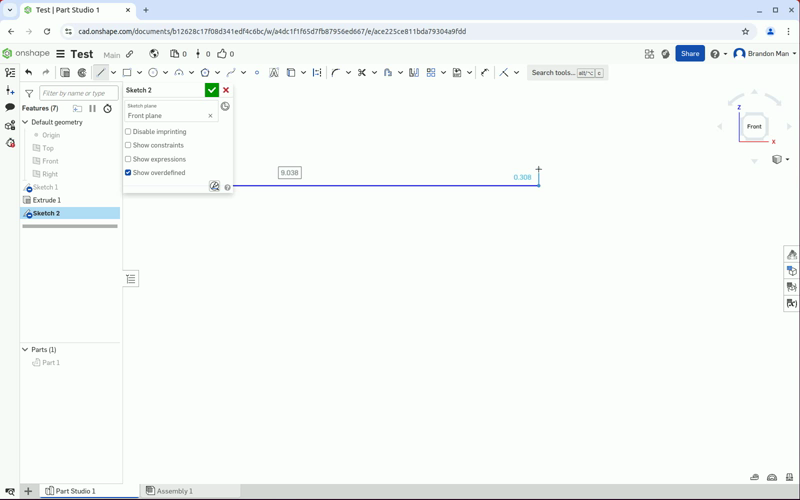
scroll(-6)
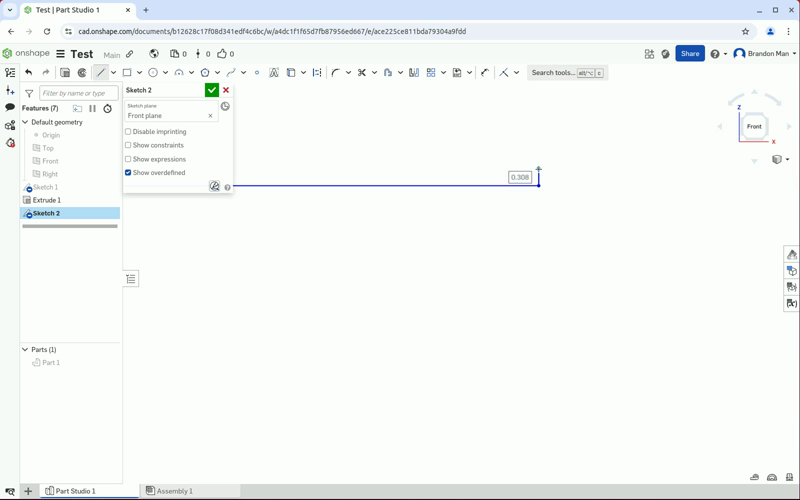
scroll(-6)
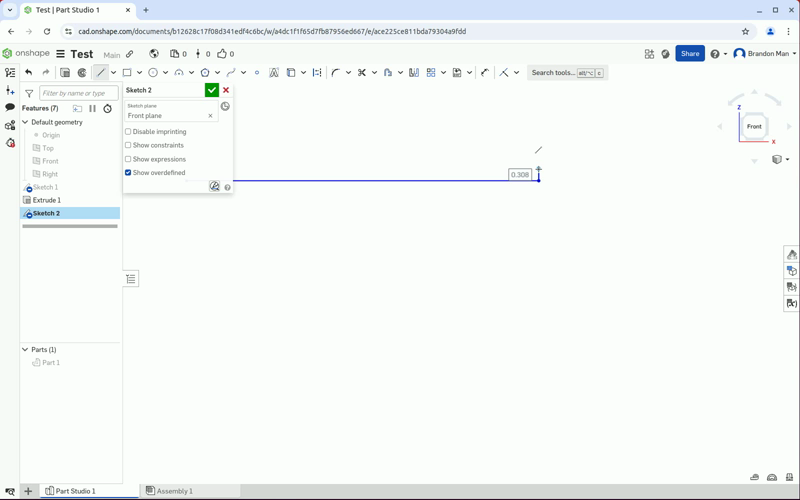
scroll(-6)
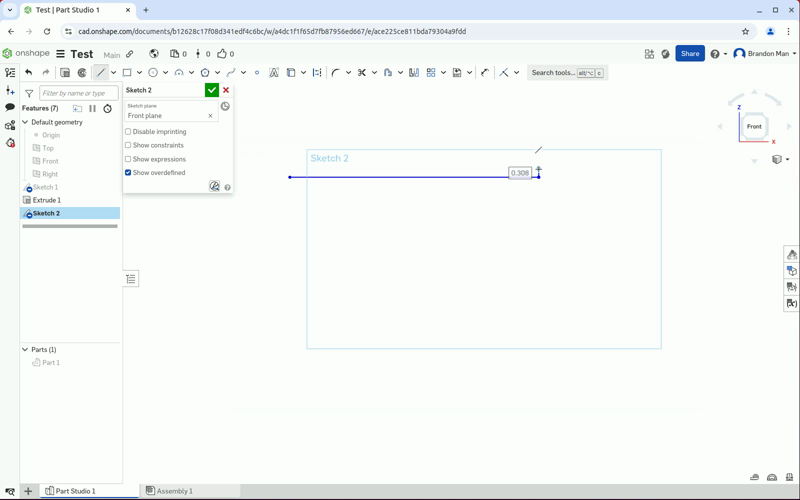
scroll(-6)
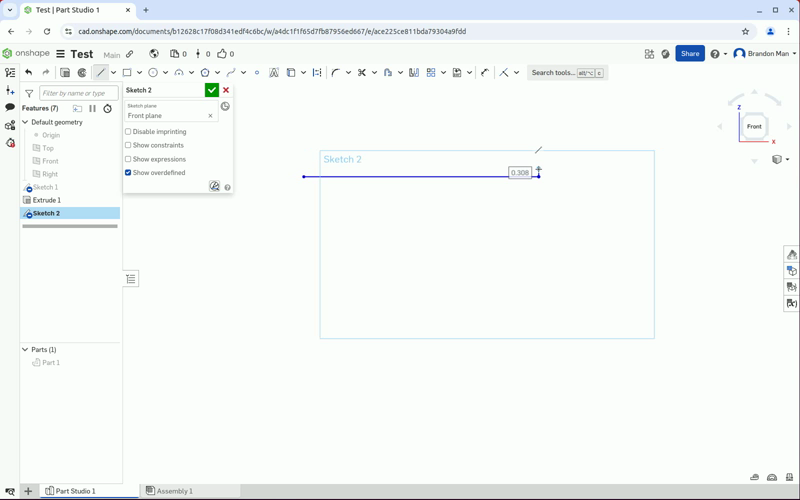
scroll(-6)
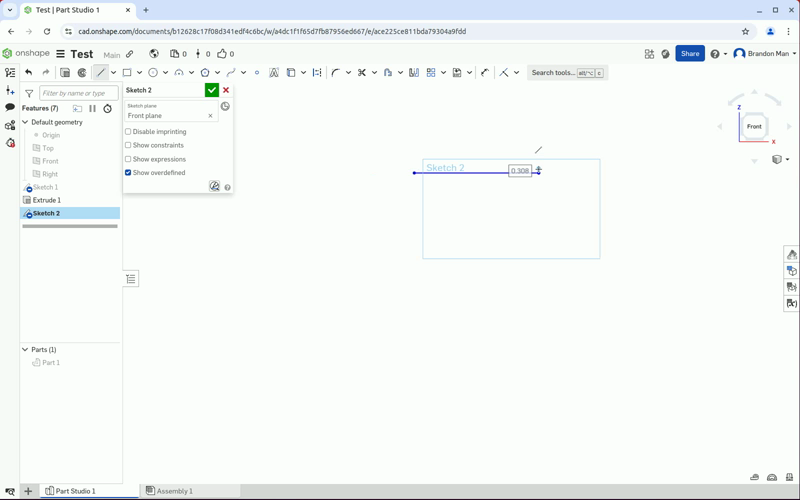
scroll(-6)
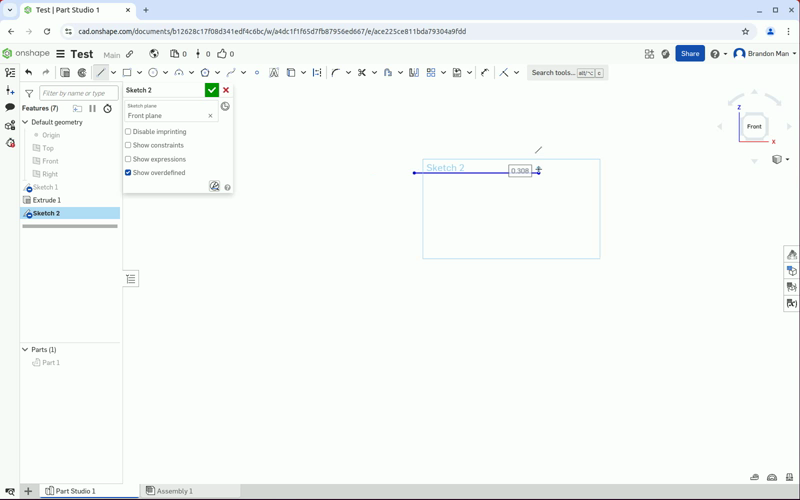
scroll(-6)
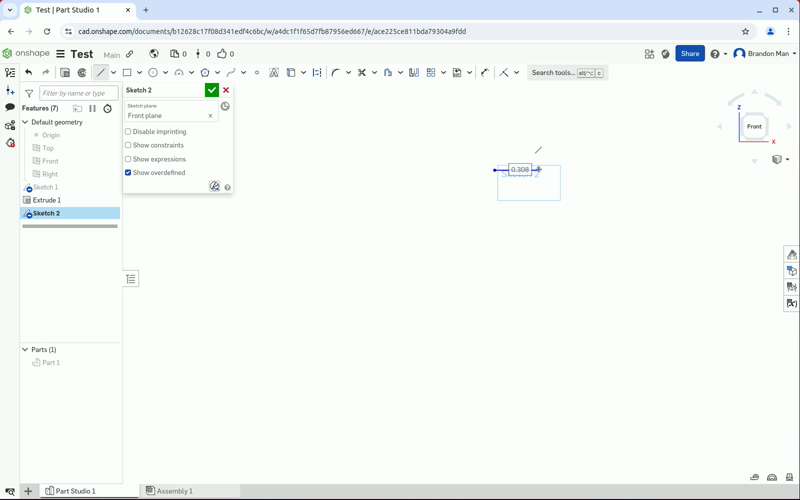
key_up(shift)
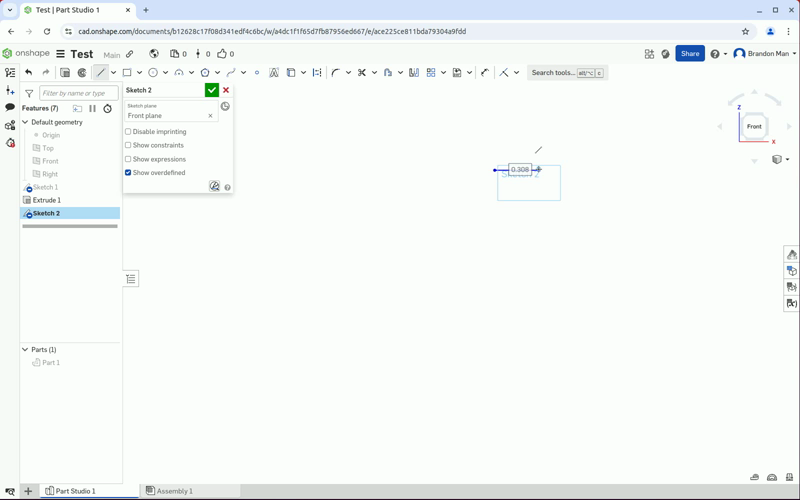
key_down(shift)
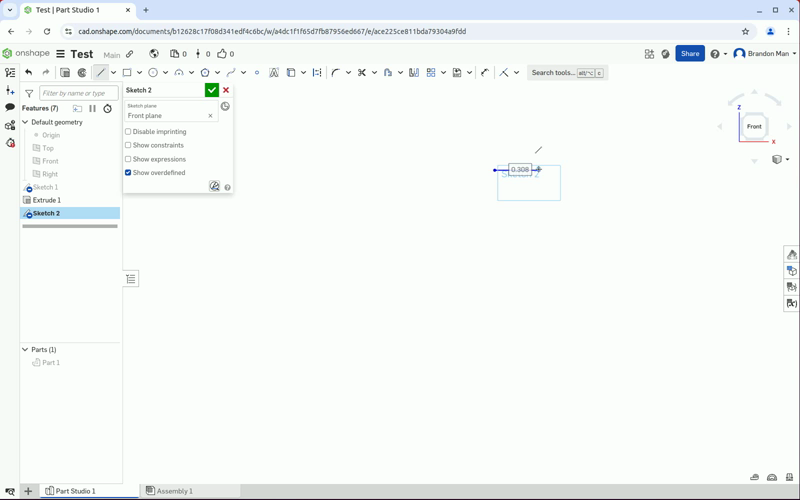
mouse_move(568, 168)
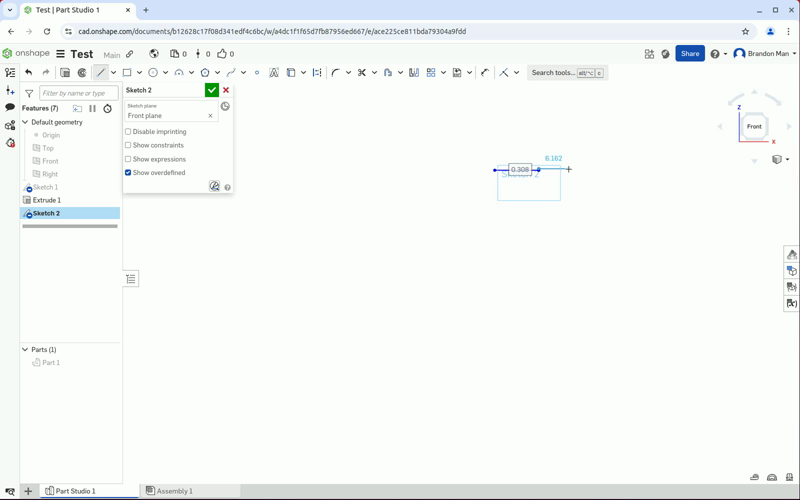
mouse_move(494, 168)
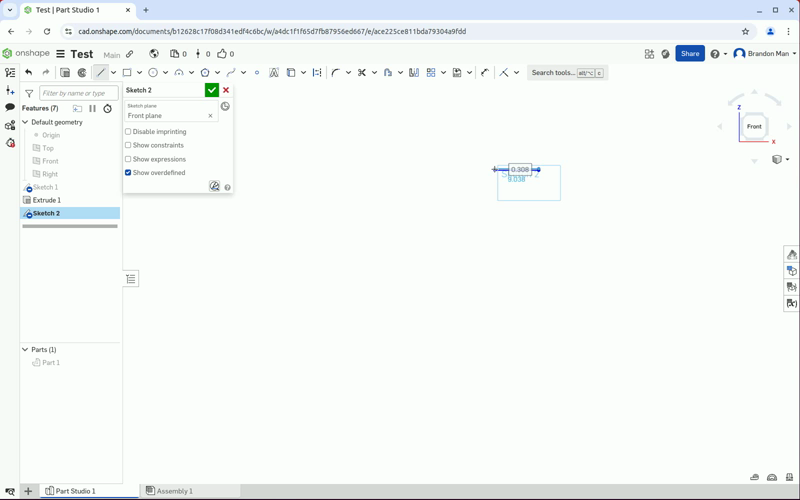
scroll(6)
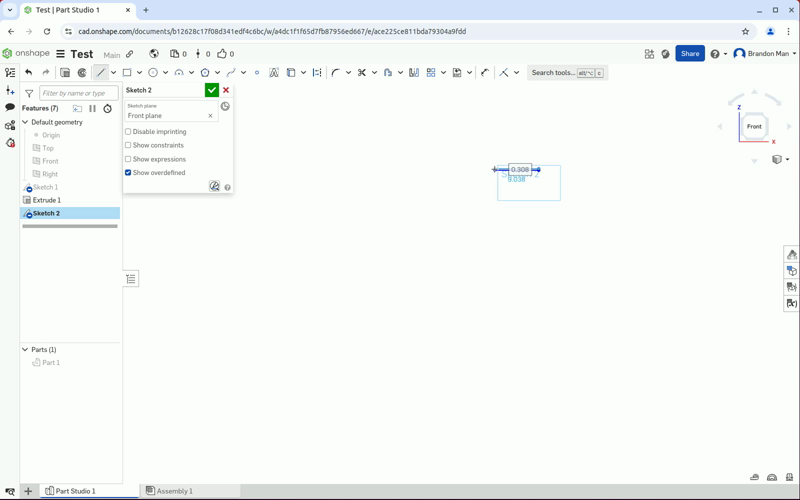
scroll(6)
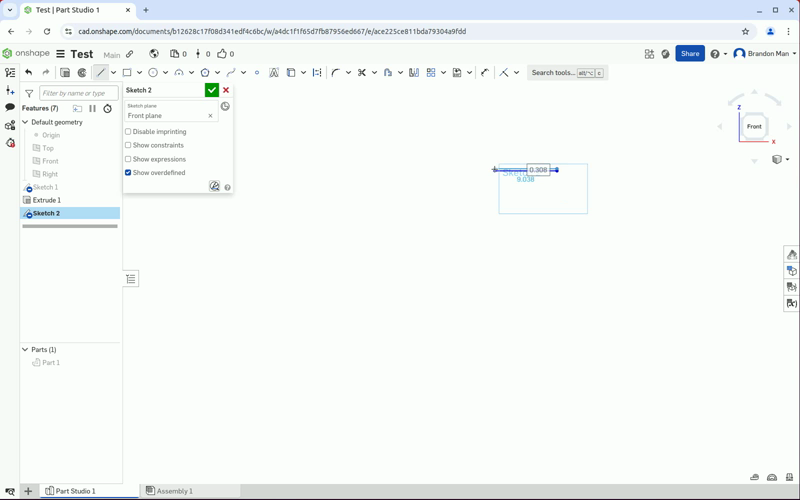
scroll(6)
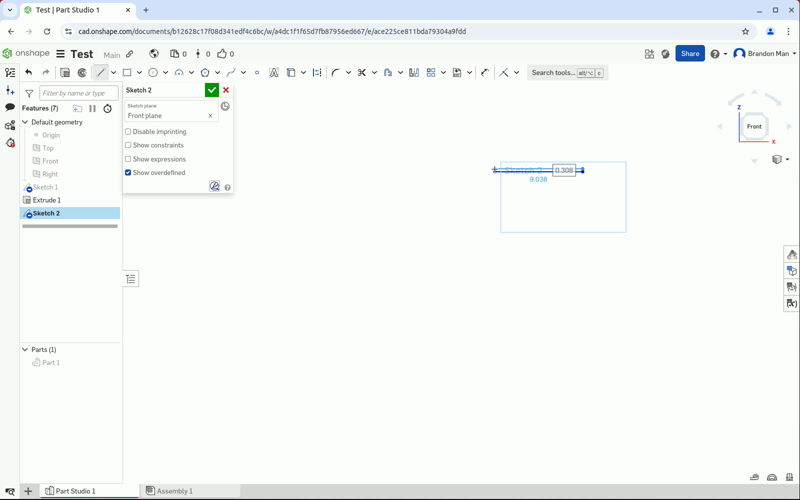
scroll(6)
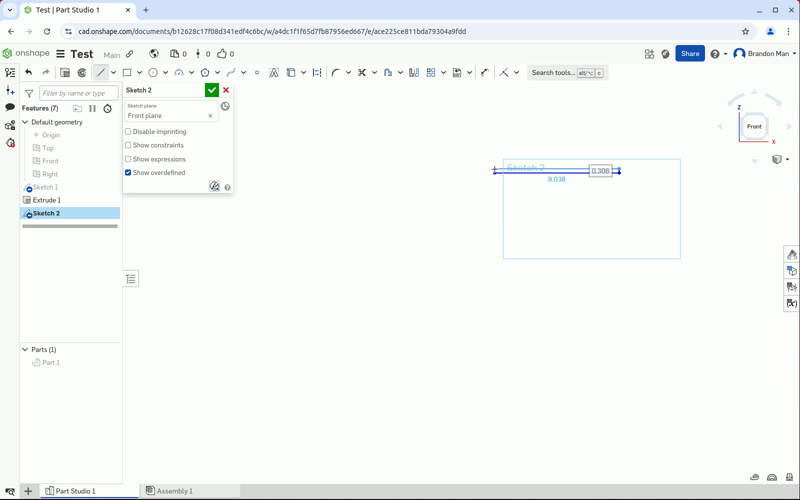
scroll(6)
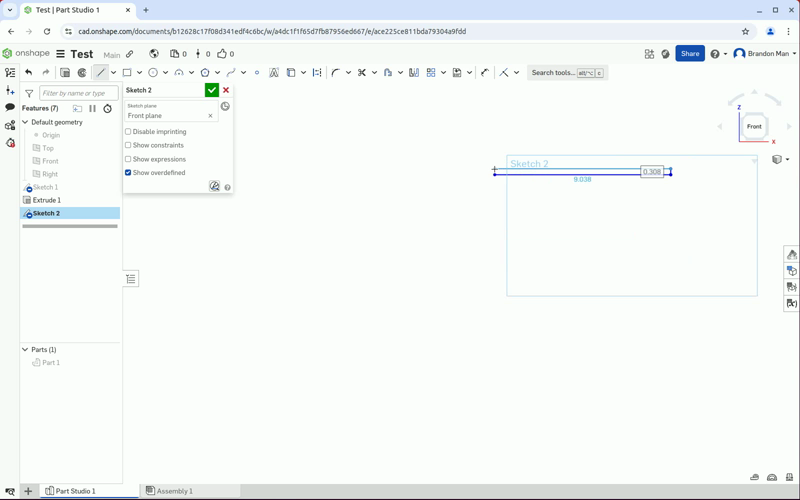
scroll(6)
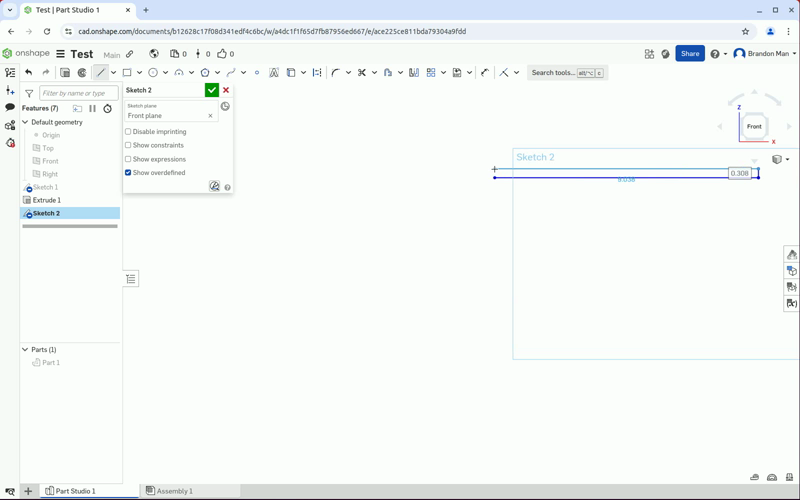
scroll(6)
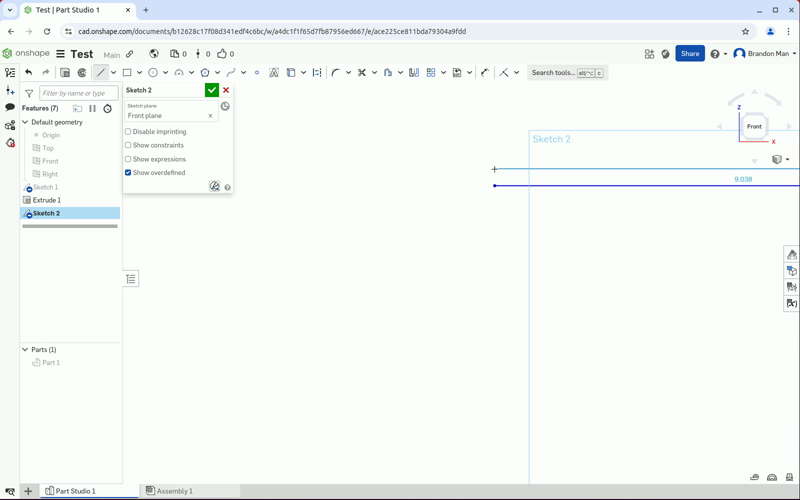
click(494, 168)
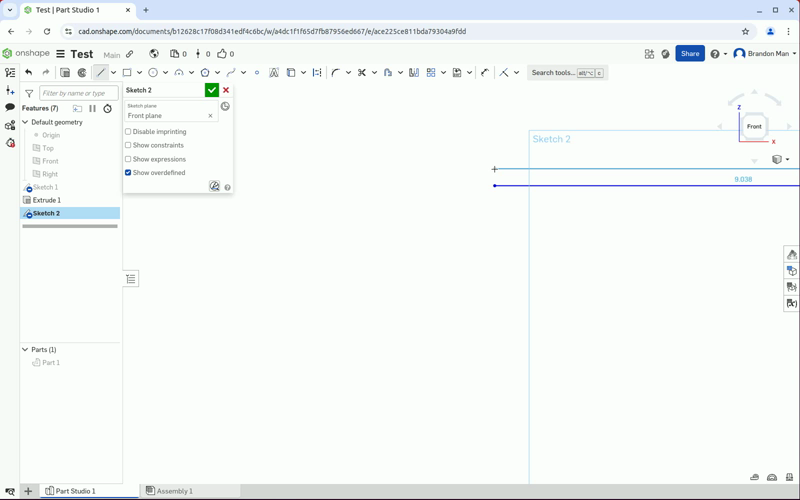
scroll(-6)
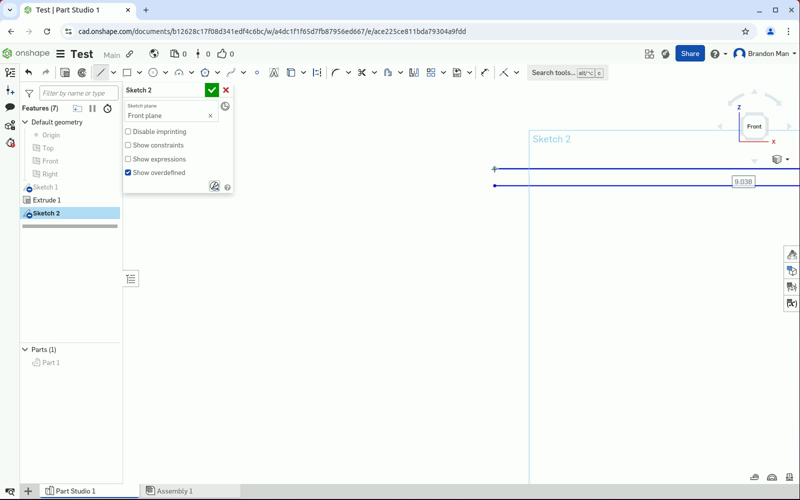
scroll(-6)
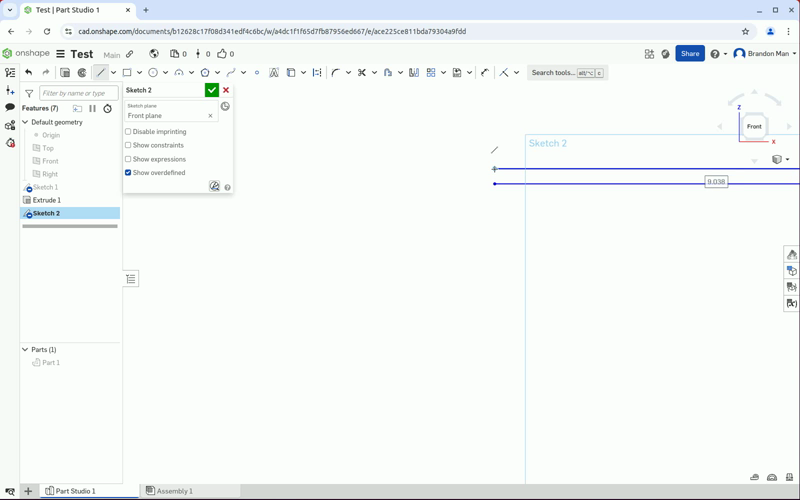
scroll(-6)
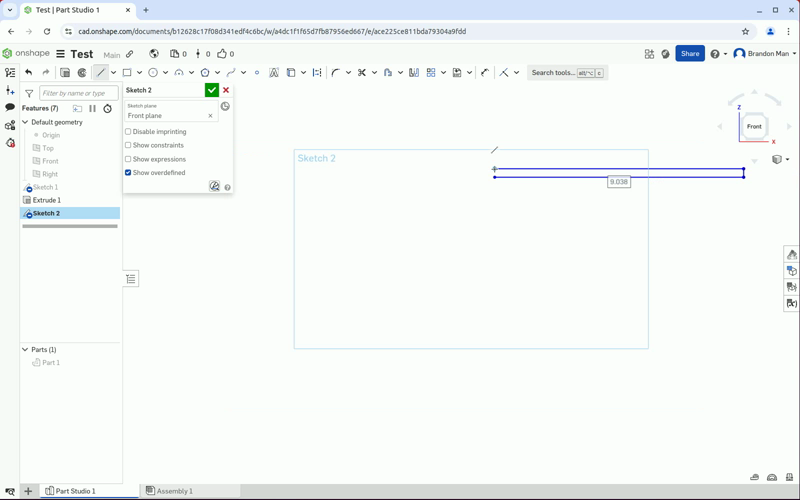
scroll(-6)
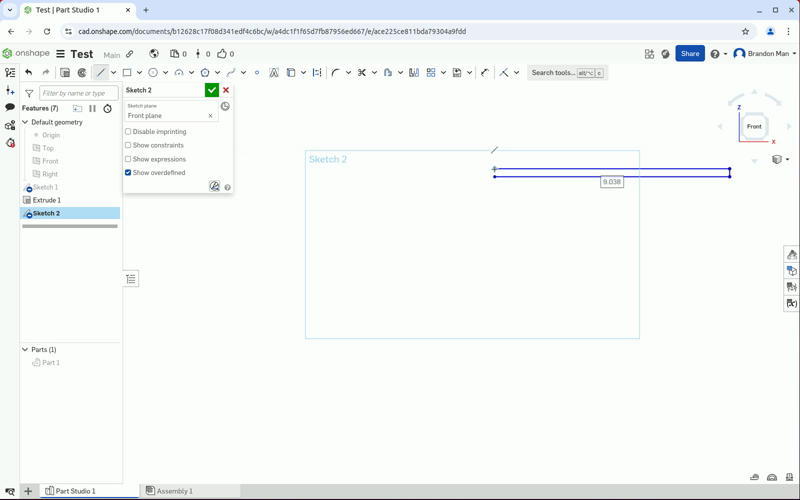
scroll(-6)
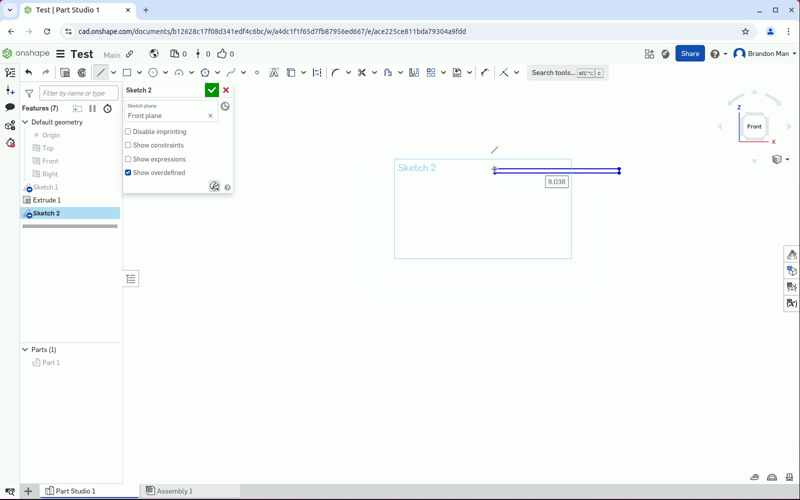
scroll(-6)
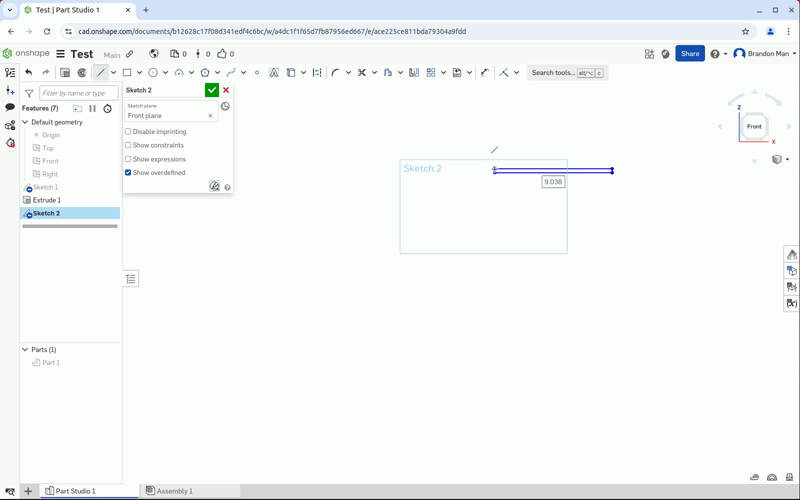
scroll(-6)
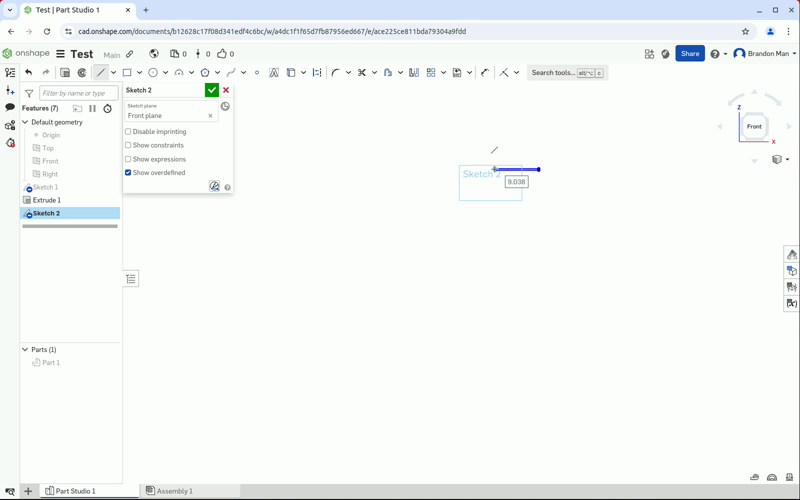
key_up(shift)
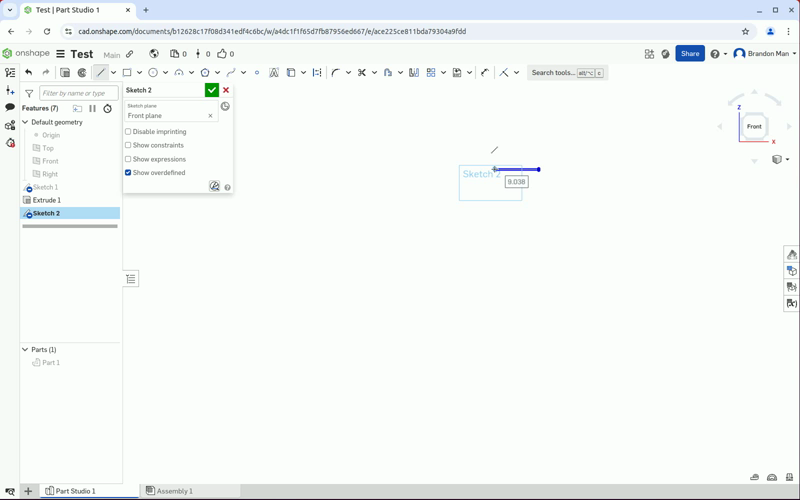
mouse_move(524, 168)
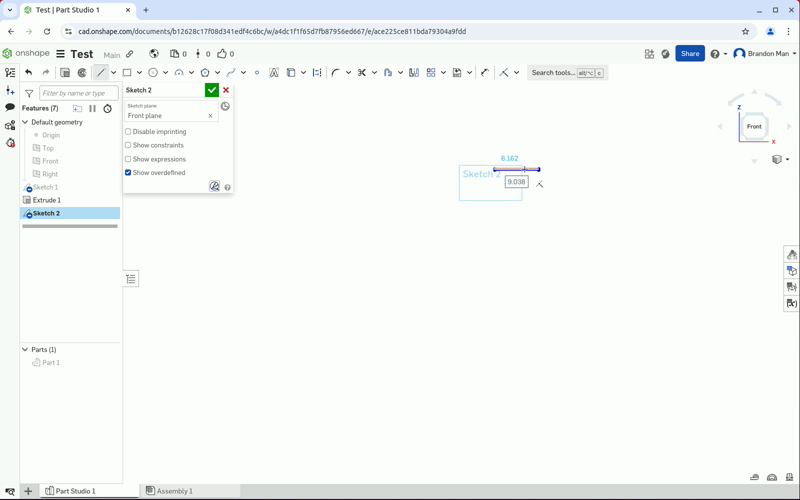
key_down(shift)
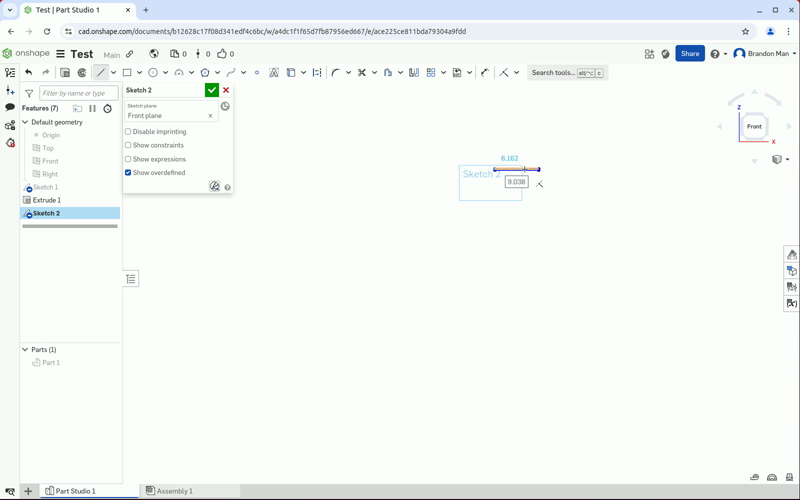
mouse_move(494, 170)
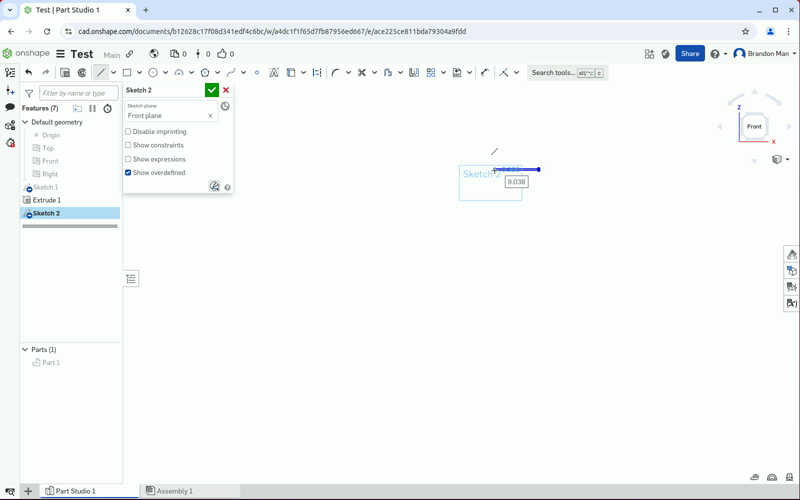
scroll(6)
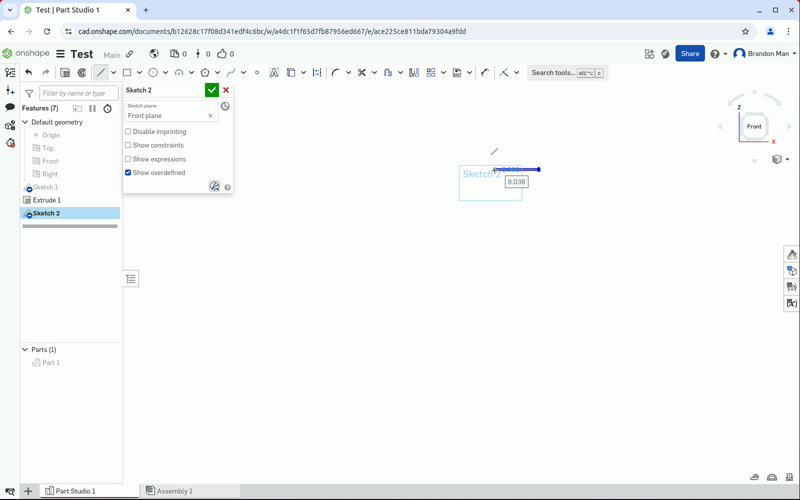
scroll(6)
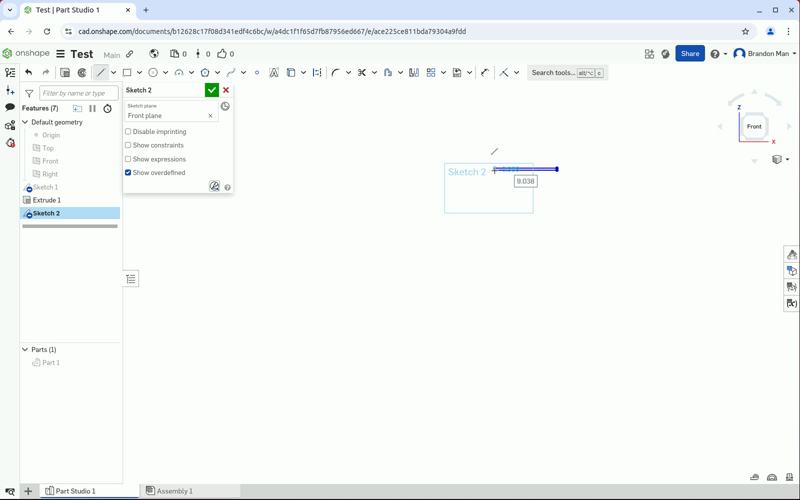
scroll(6)
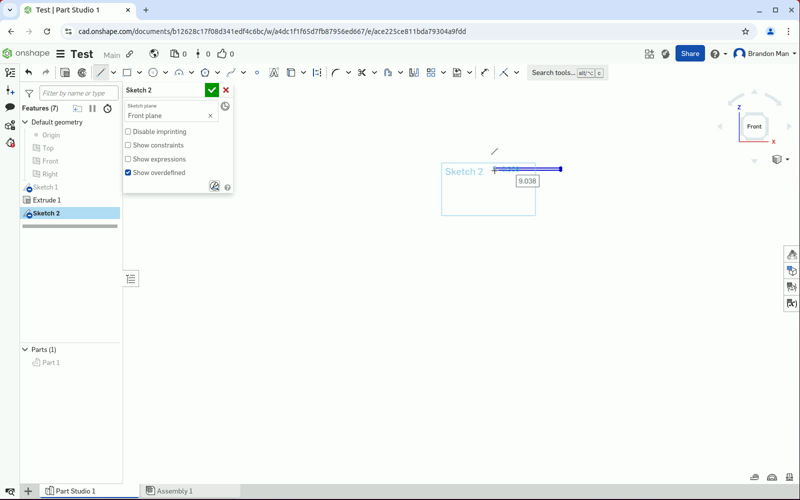
scroll(6)
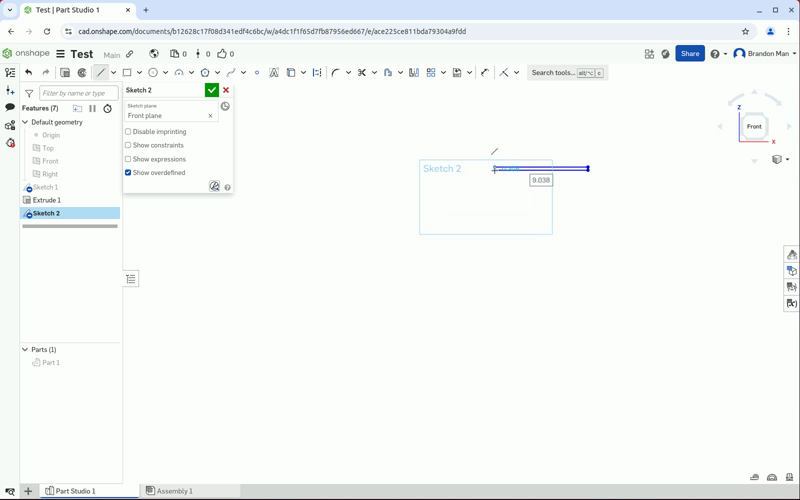
scroll(6)
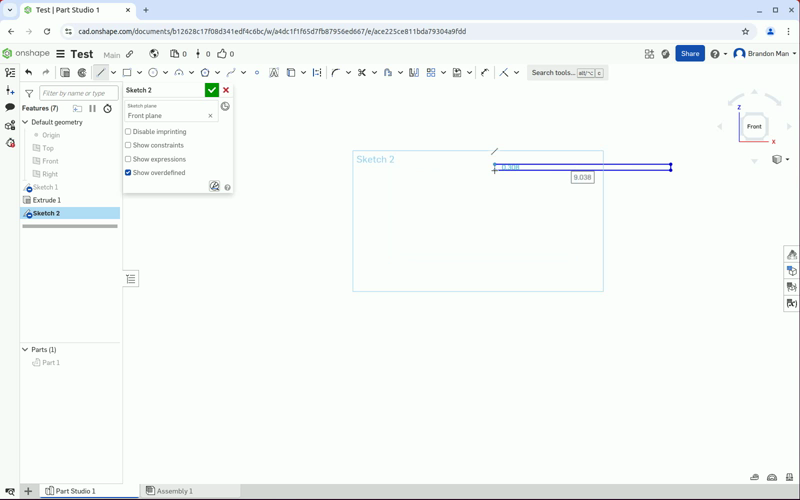
scroll(6)
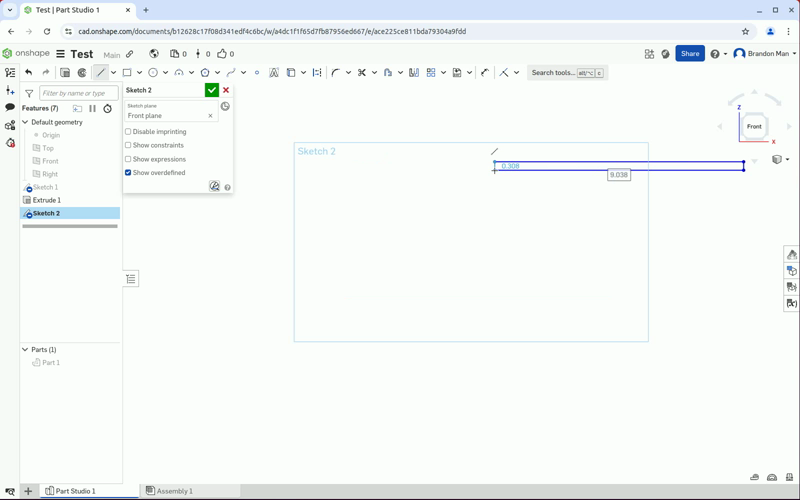
scroll(6)
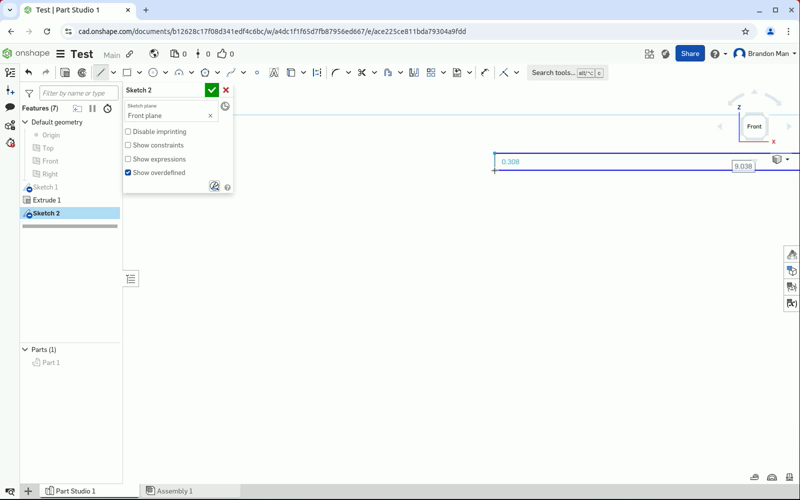
key_up(shift)
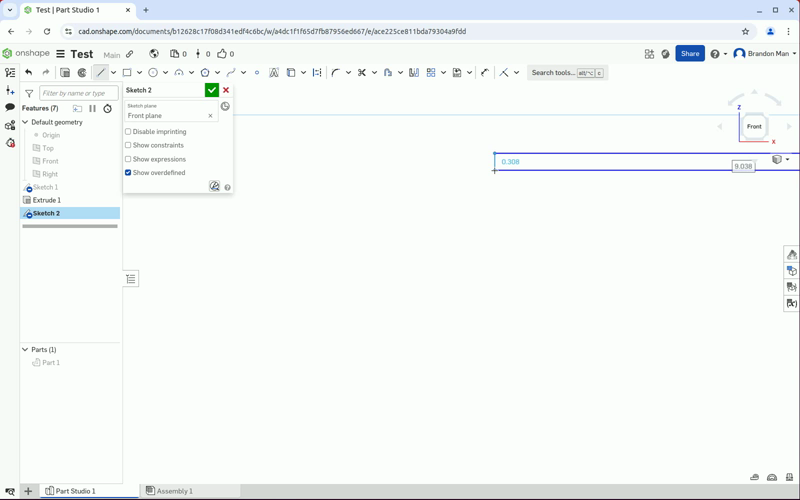
click(494, 170)
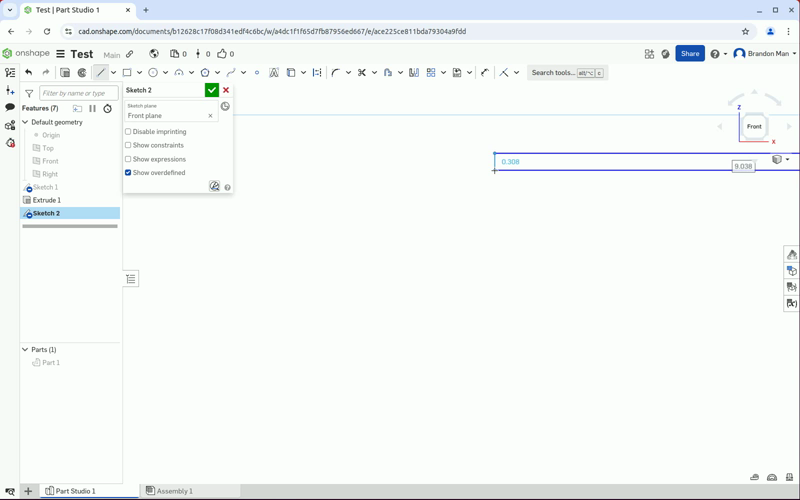
scroll(-6)
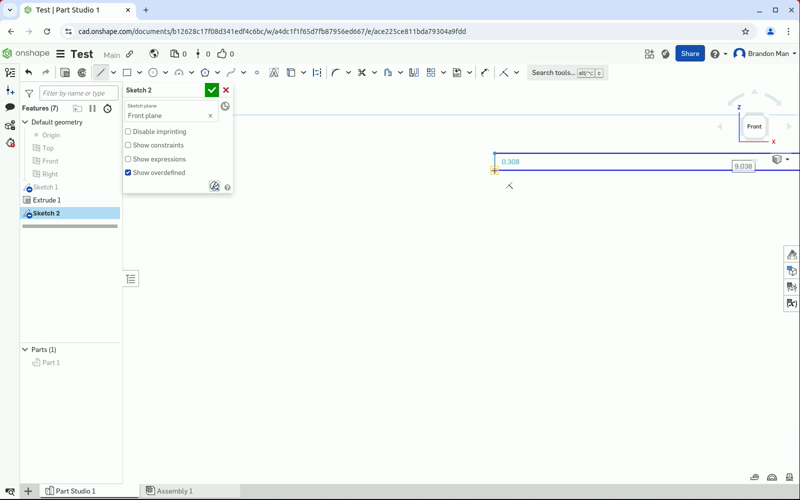
scroll(-6)
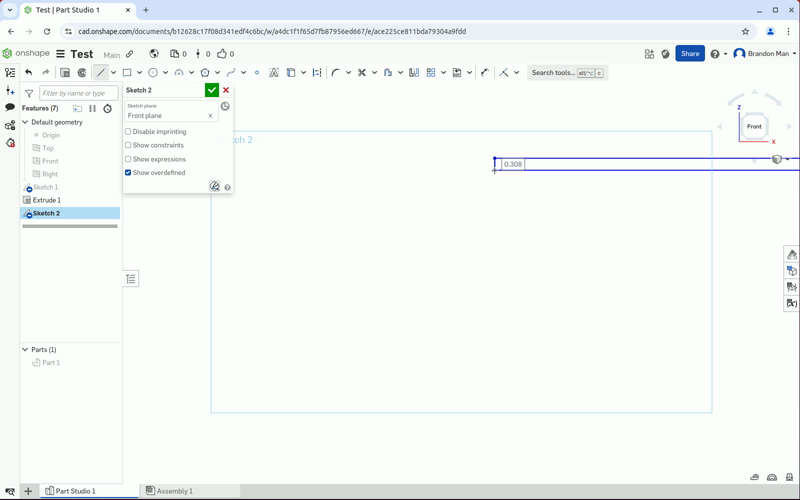
scroll(-6)
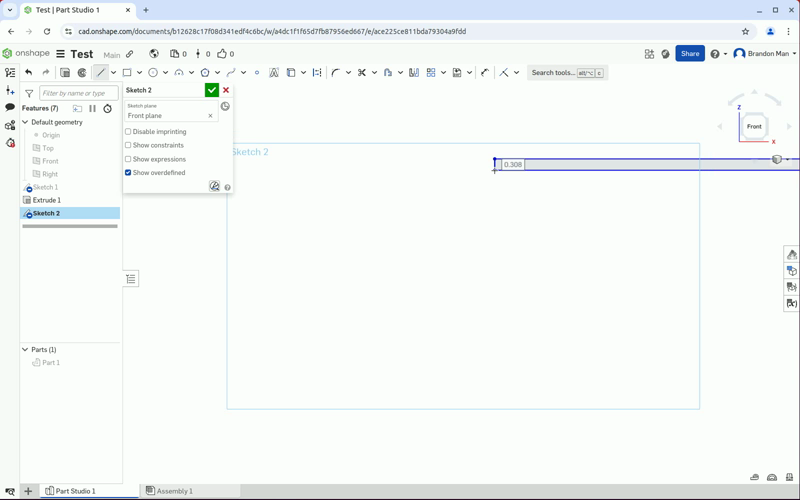
scroll(-6)
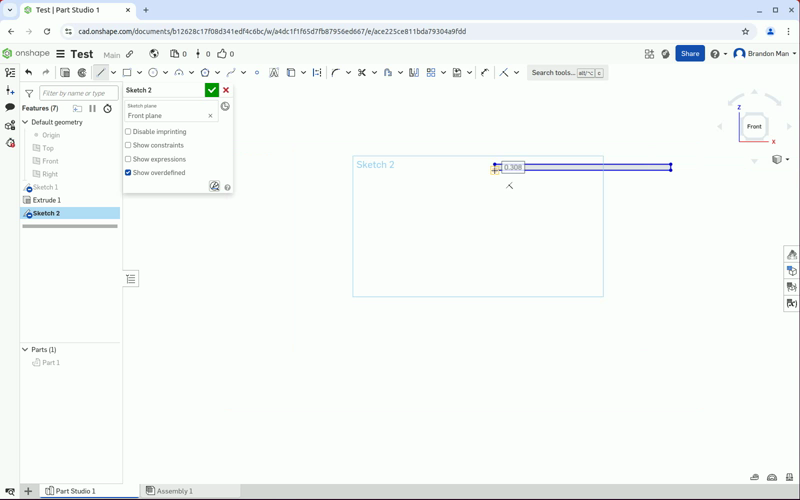
scroll(-6)
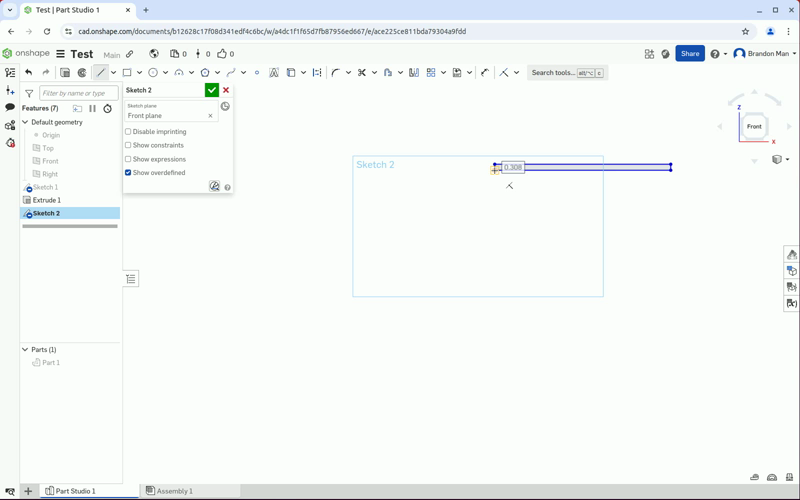
scroll(-6)
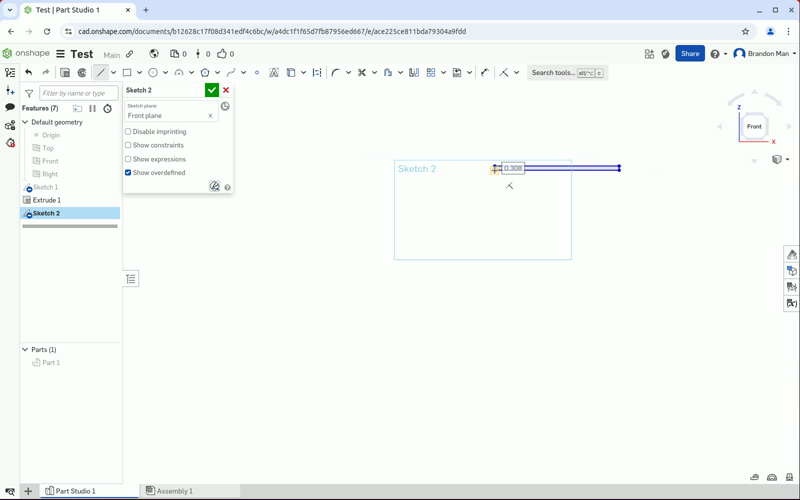
scroll(-6)
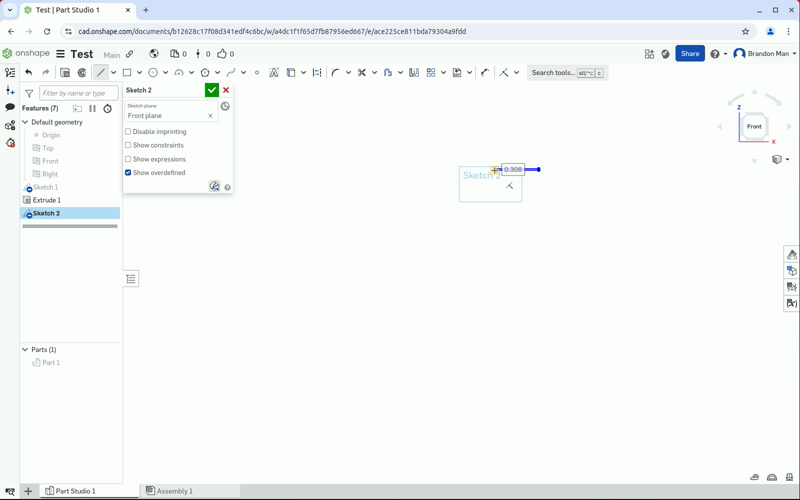
key(esc)
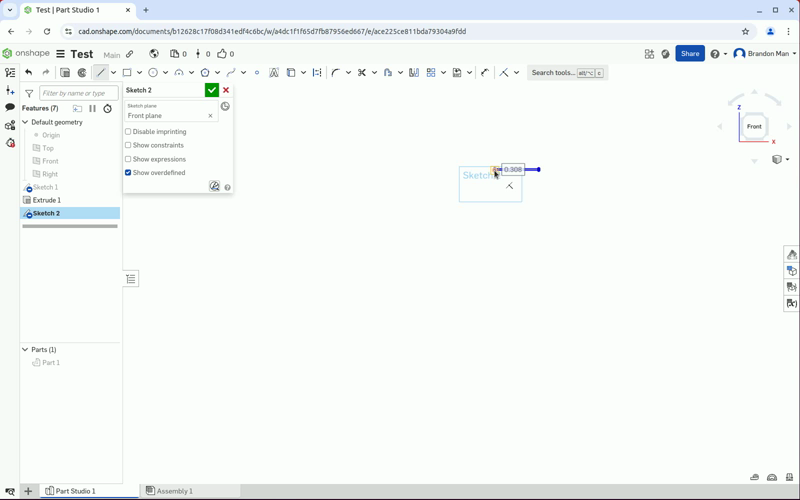
mouse_move(507, 170)
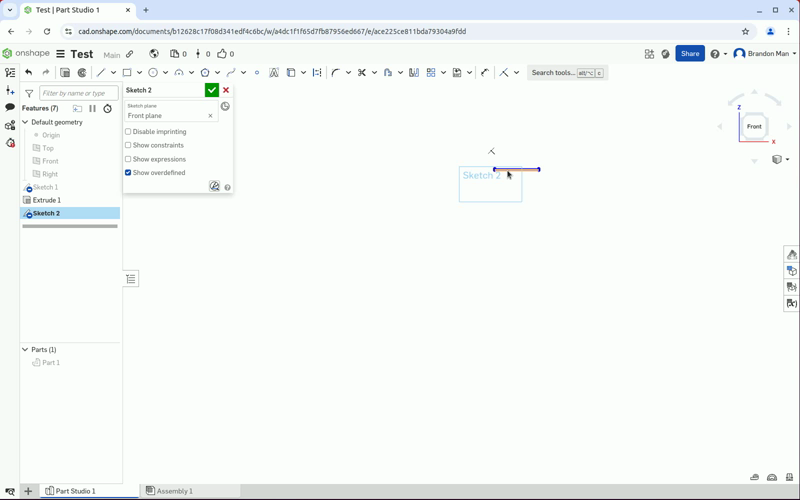
scroll(6)
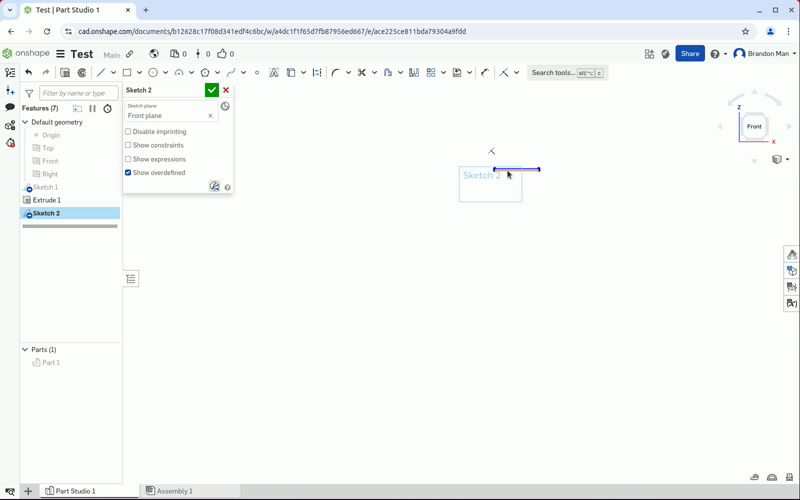
scroll(6)
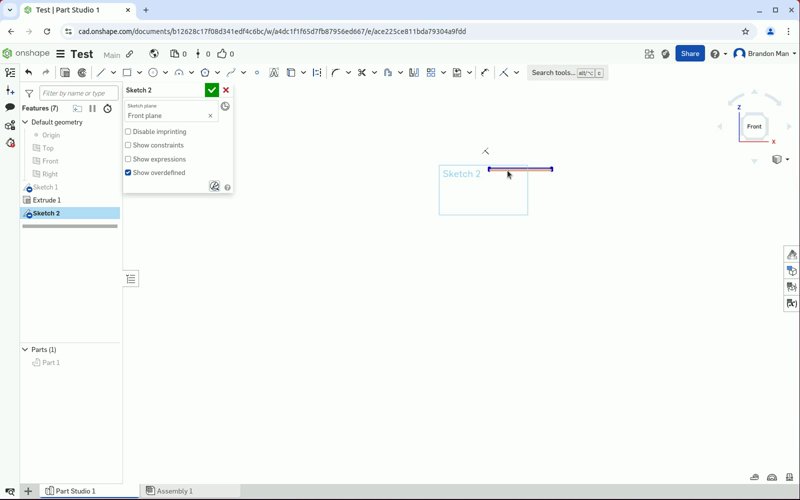
scroll(6)
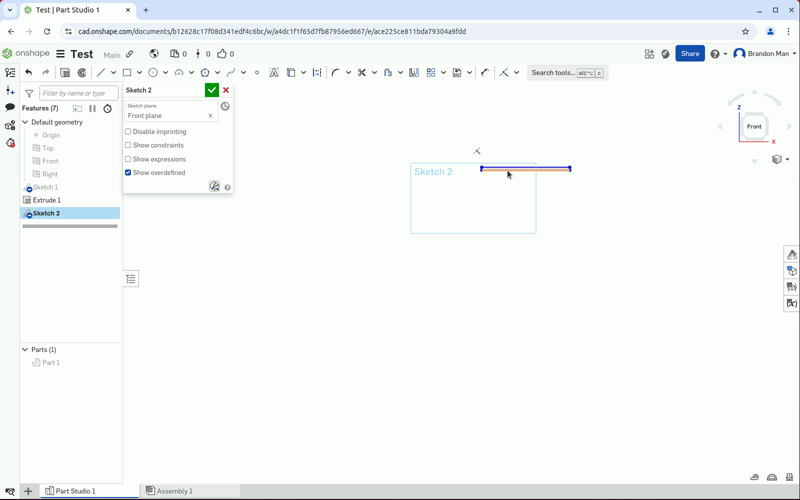
scroll(6)
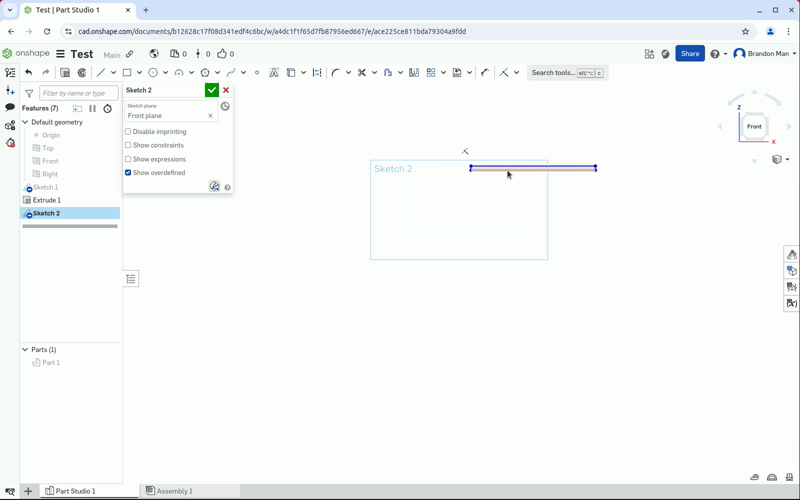
scroll(6)
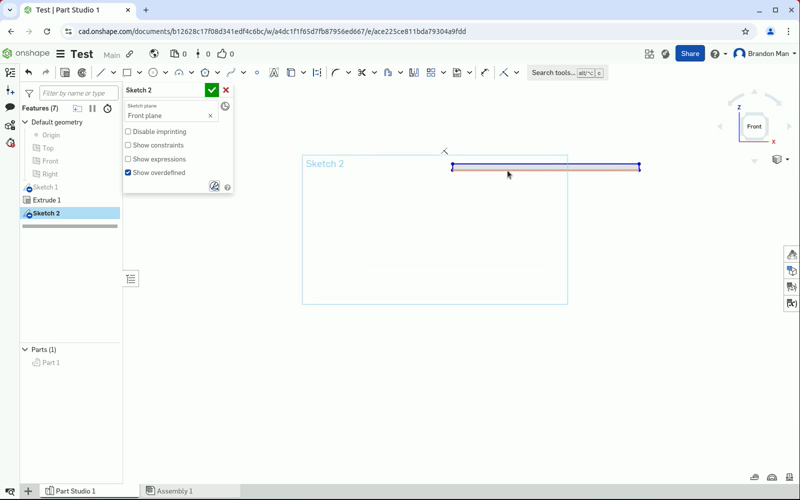
scroll(6)
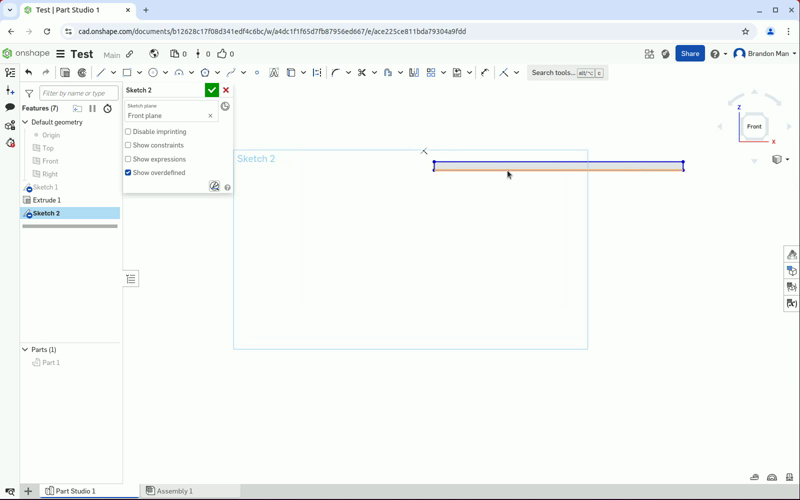
scroll(6)
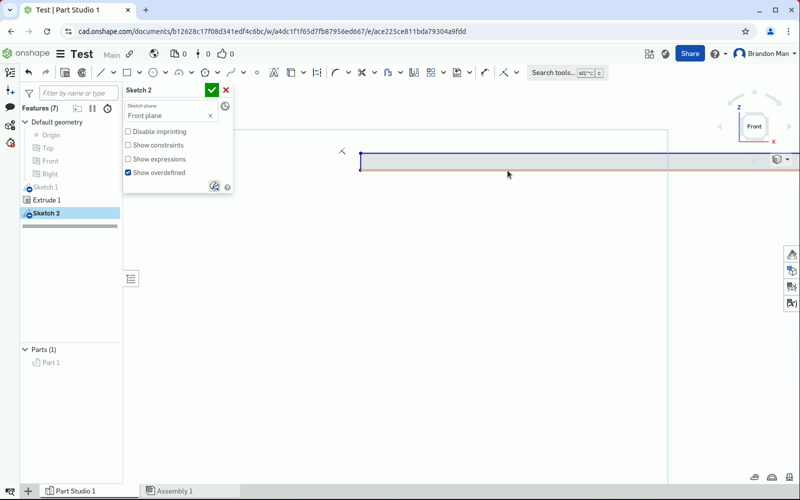
click(507, 170)
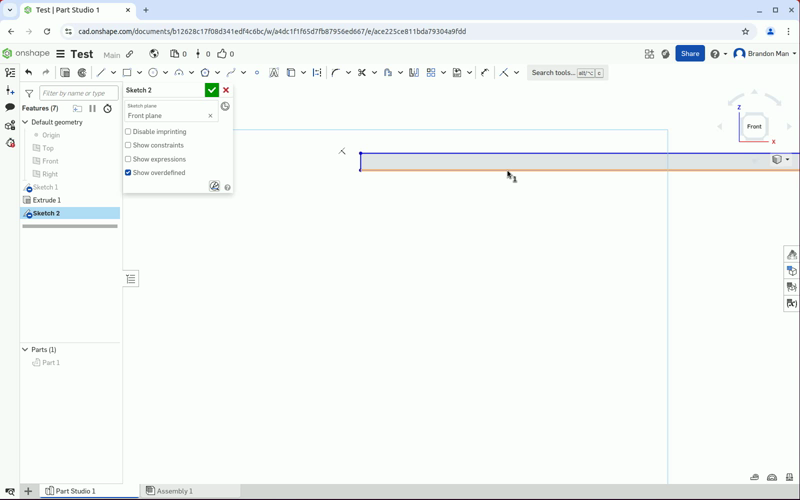
scroll(-6)
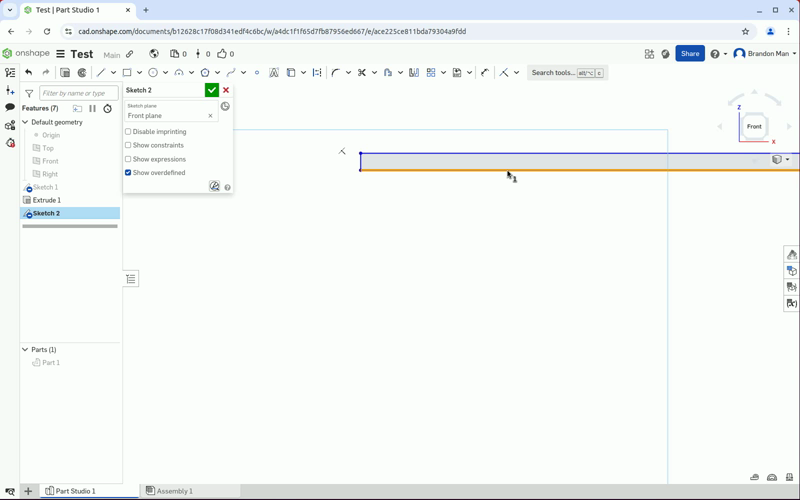
scroll(-6)
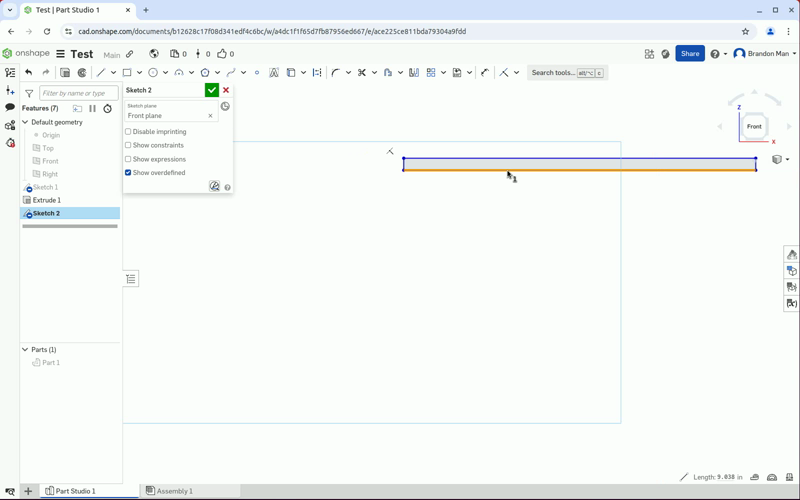
scroll(-6)
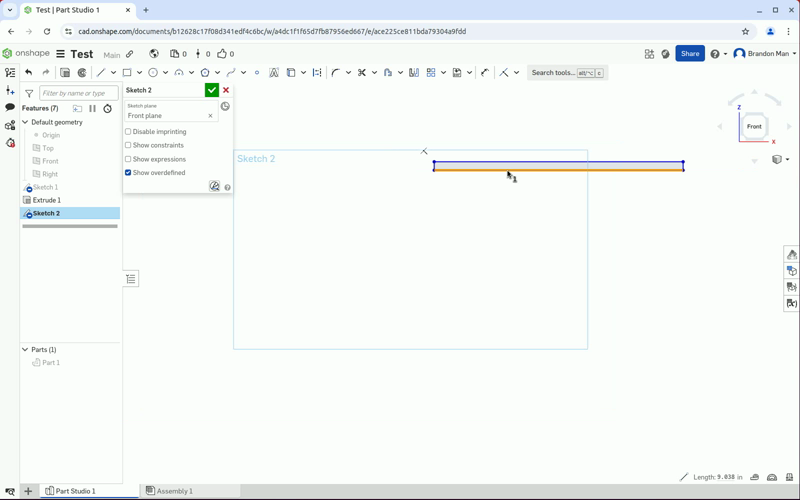
scroll(-6)
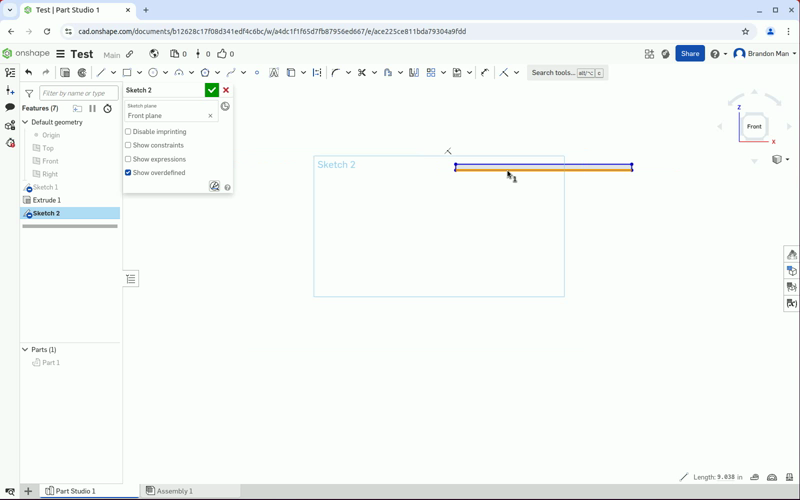
scroll(-6)
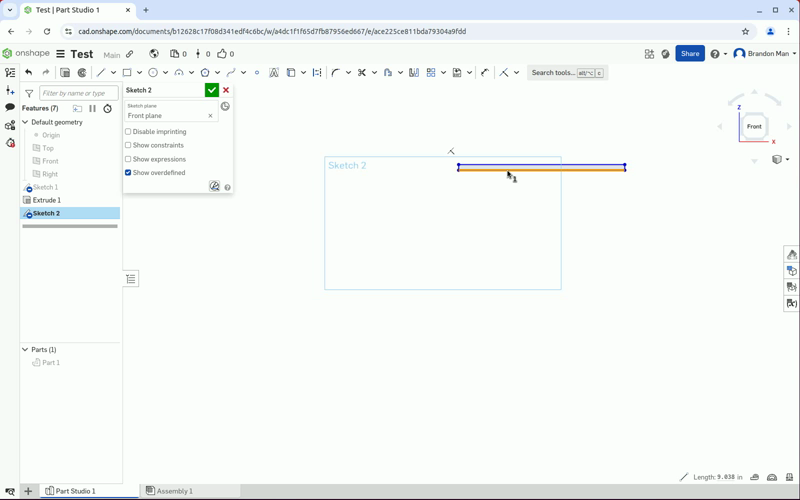
scroll(-6)
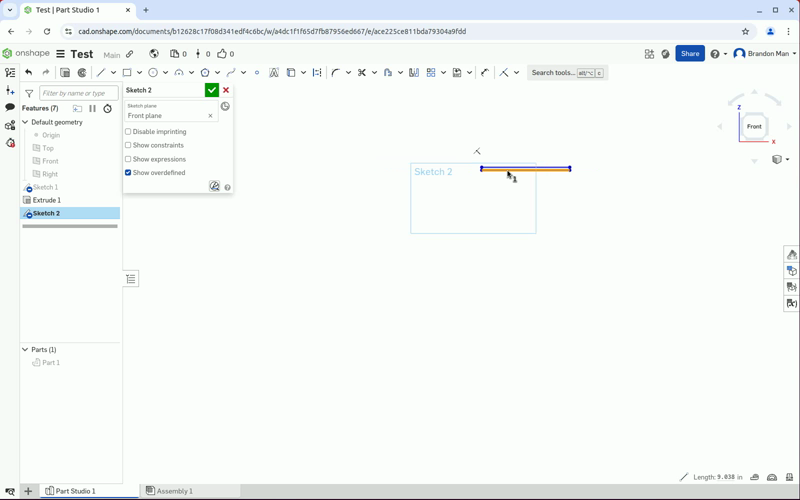
scroll(-6)
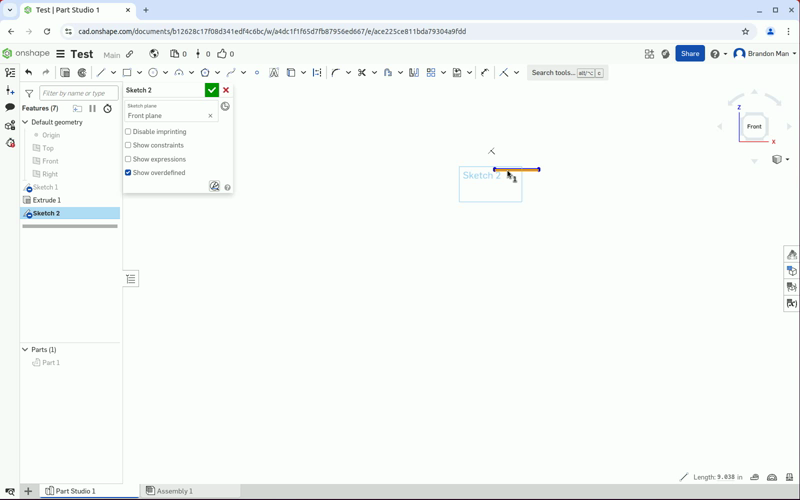
mouse_move(73, 352)
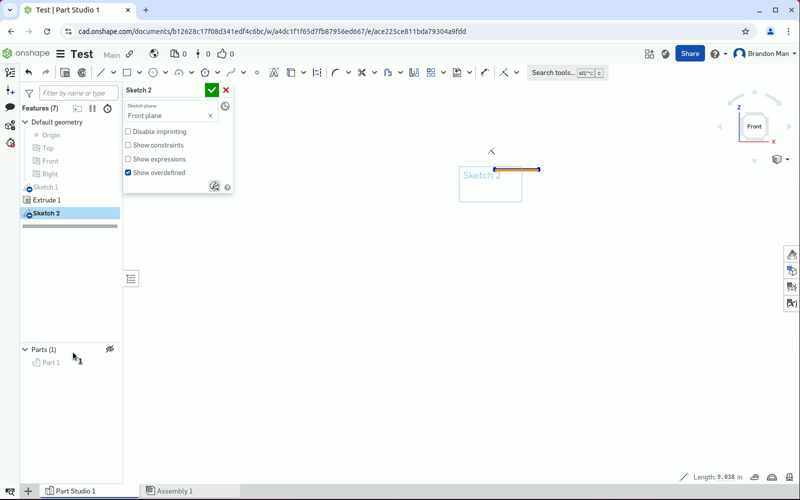
key(shift+y)
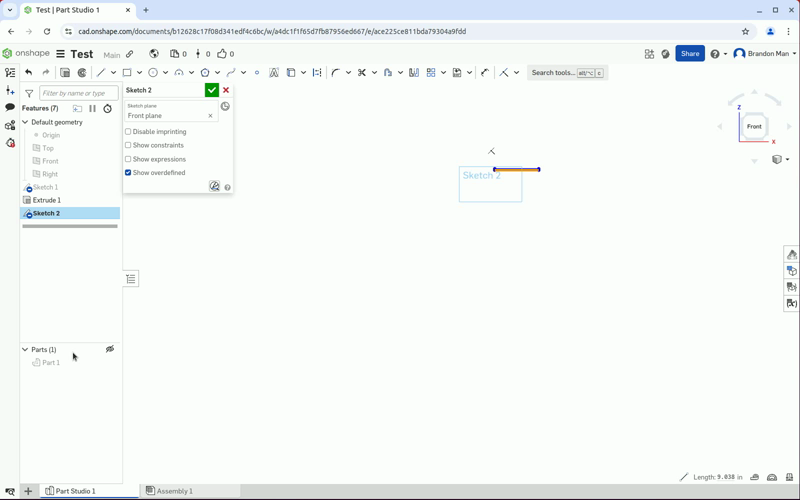
key(shift+e)
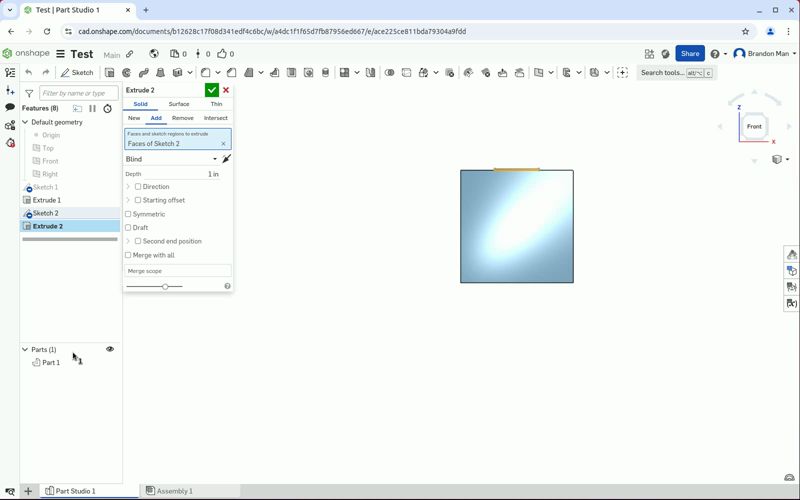
mouse_move(143, 106)
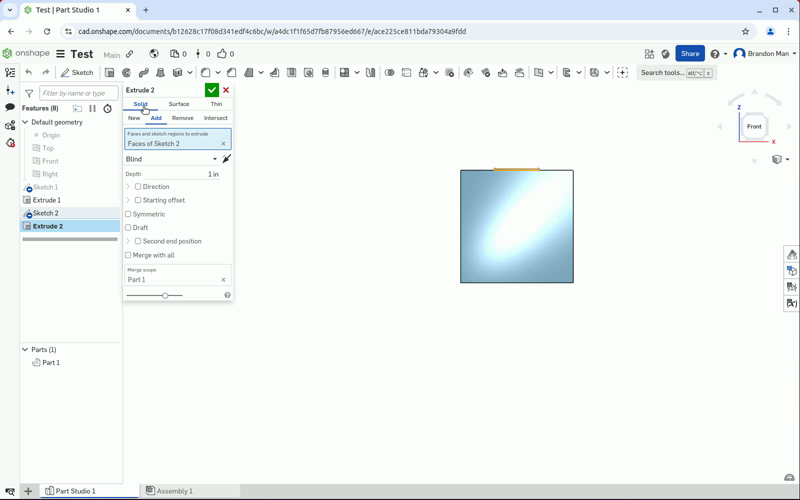
click(143, 106)
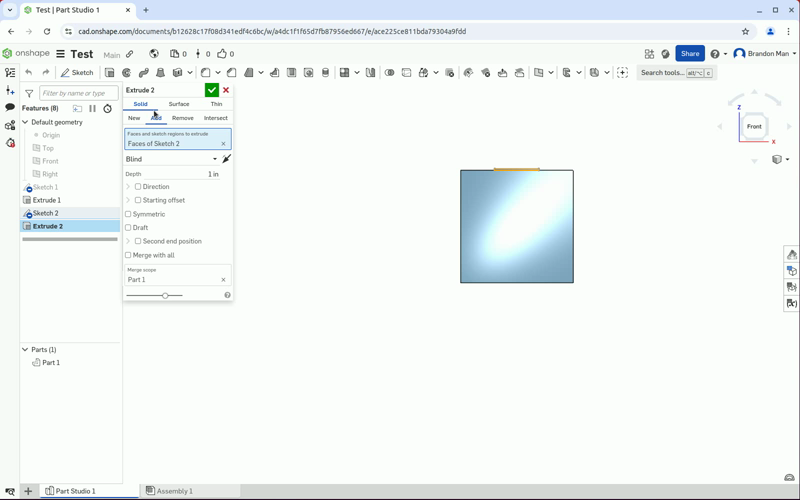
mouse_move(186, 120)
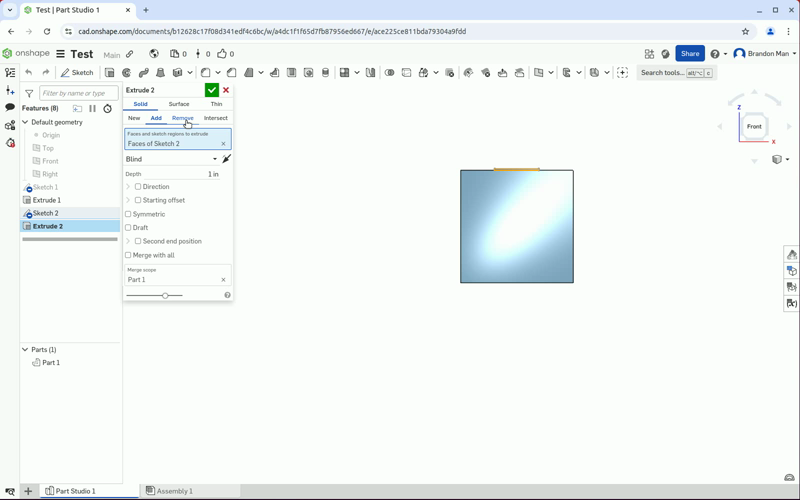
click(186, 120)
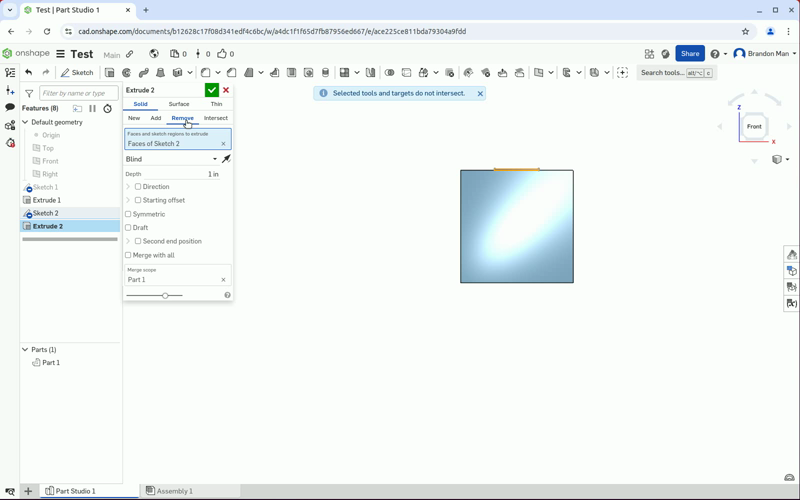
key(tab, 4)
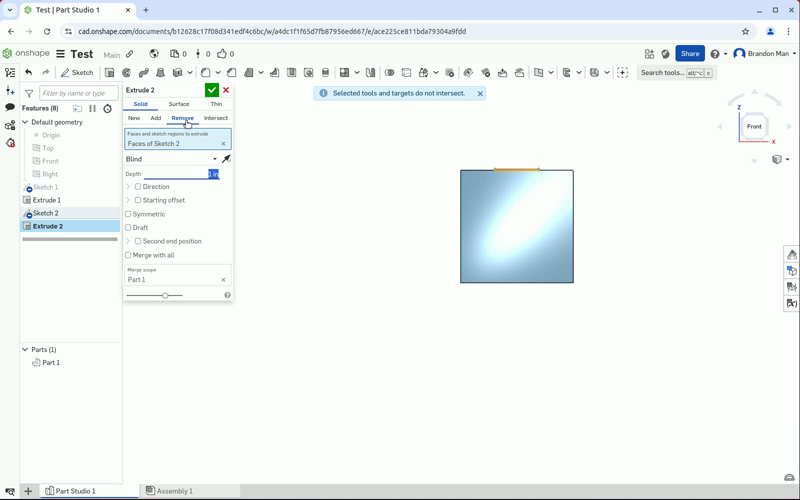
text(-30.57)
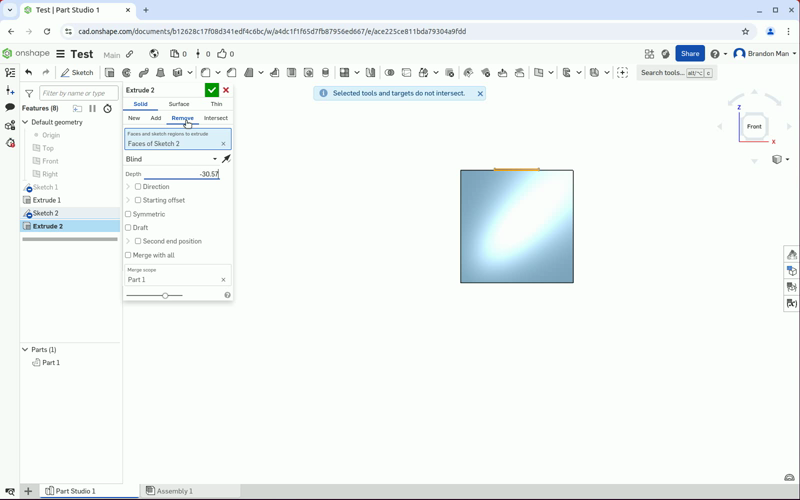
key(tab, 6)
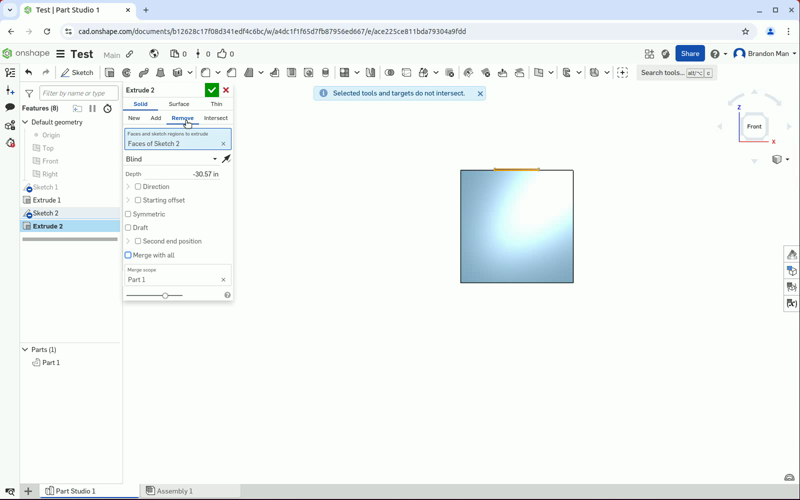
key(space)
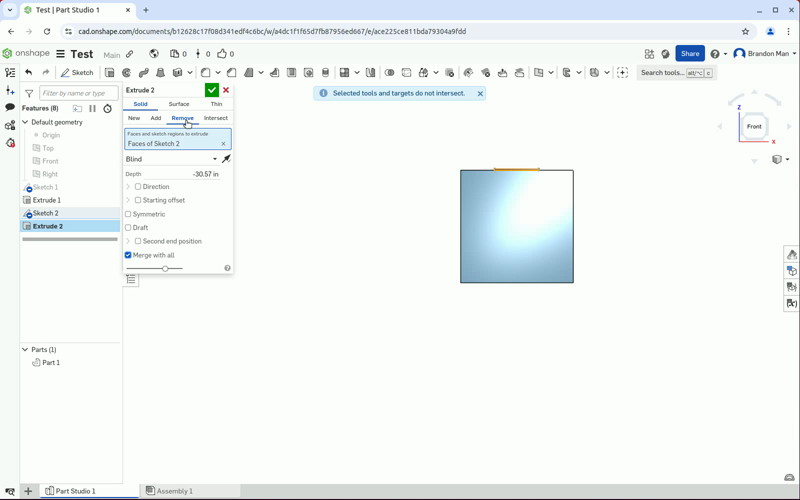
key(enter)
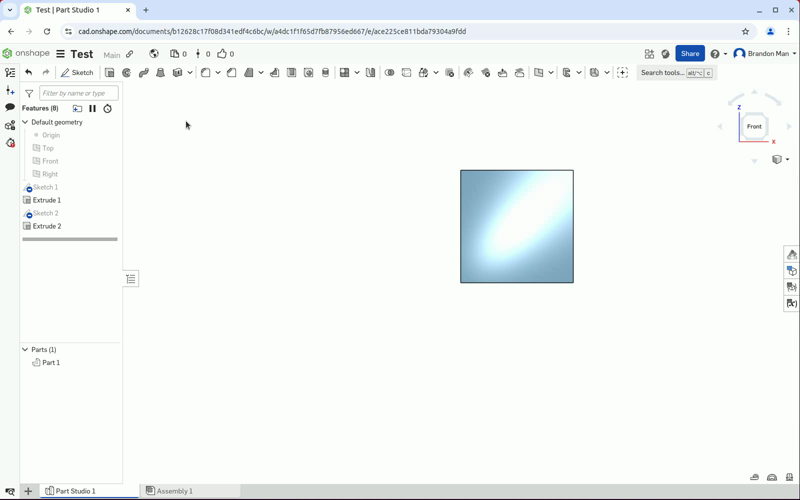
key(shift+h)
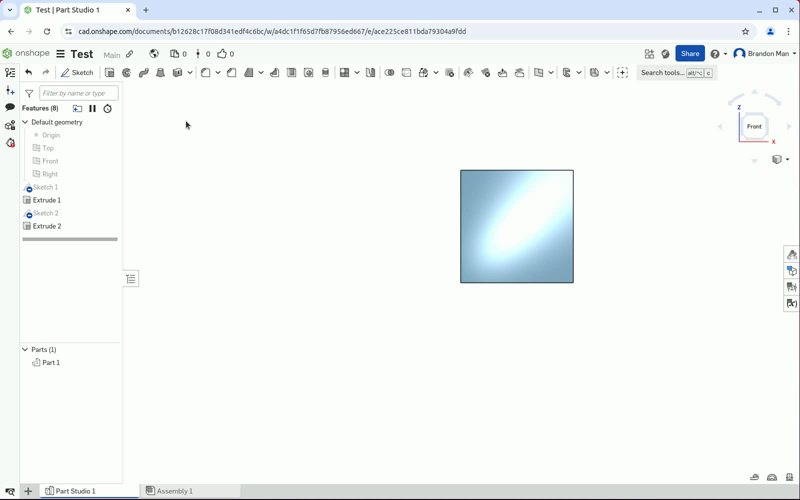
key(shift+h)
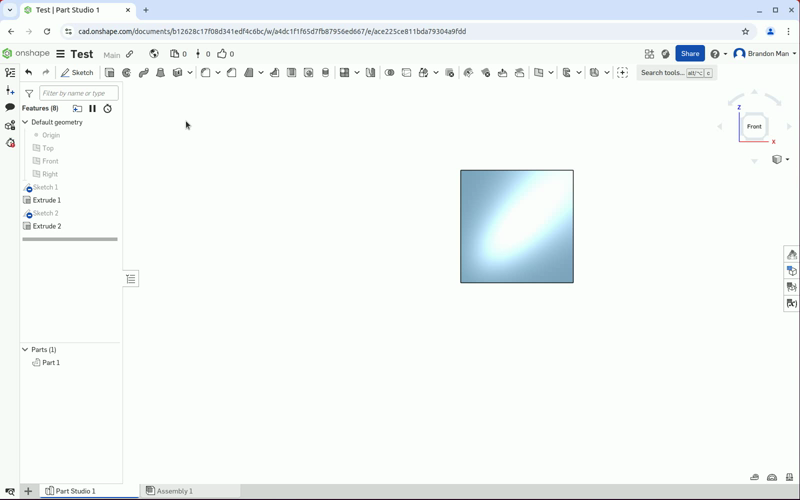
mouse_move(73, 189)
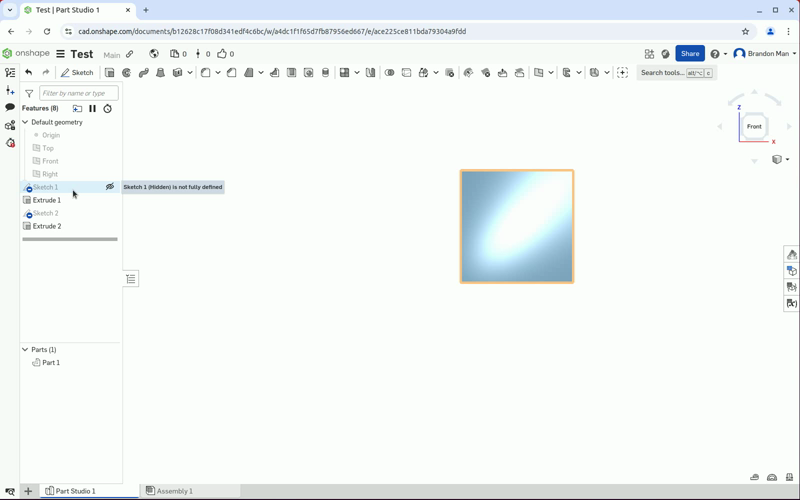
click(73, 189)
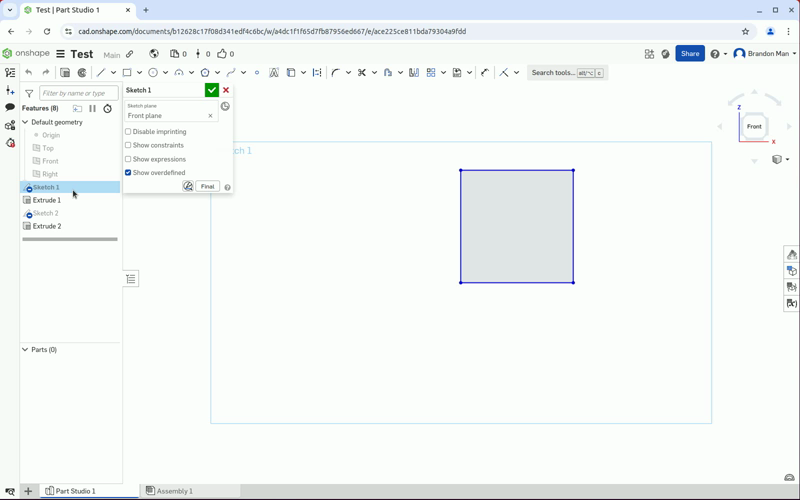
mouse_move(229, 92)
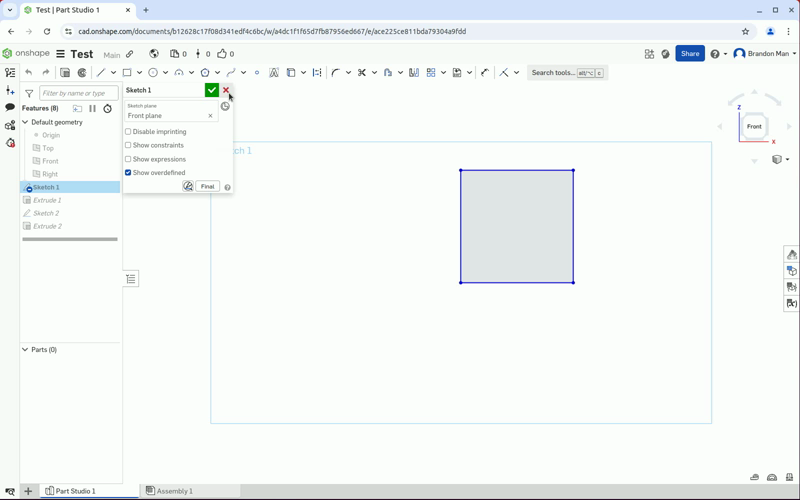
click(229, 92)
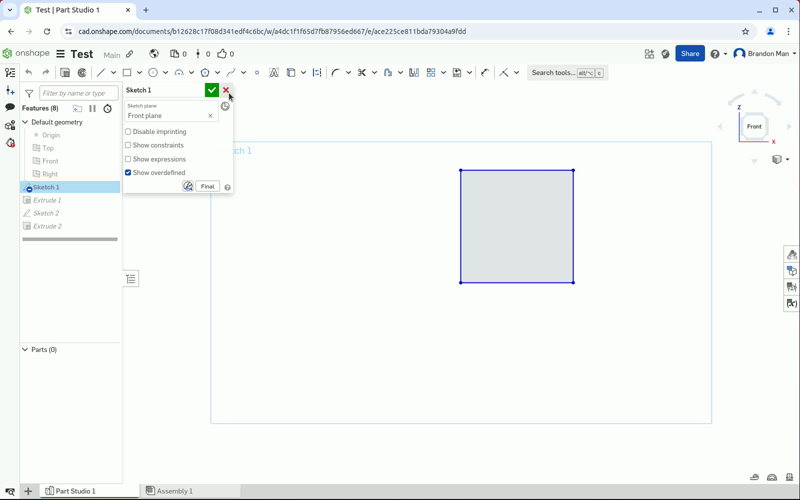
key(shift+s)
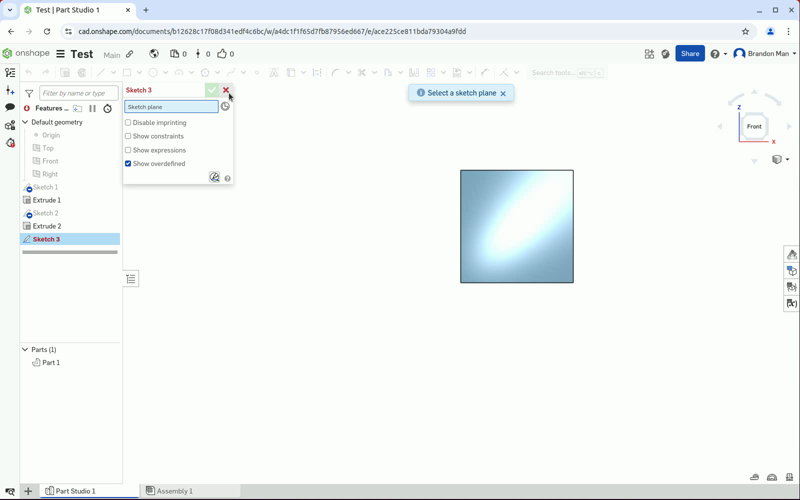
mouse_move(73, 163)
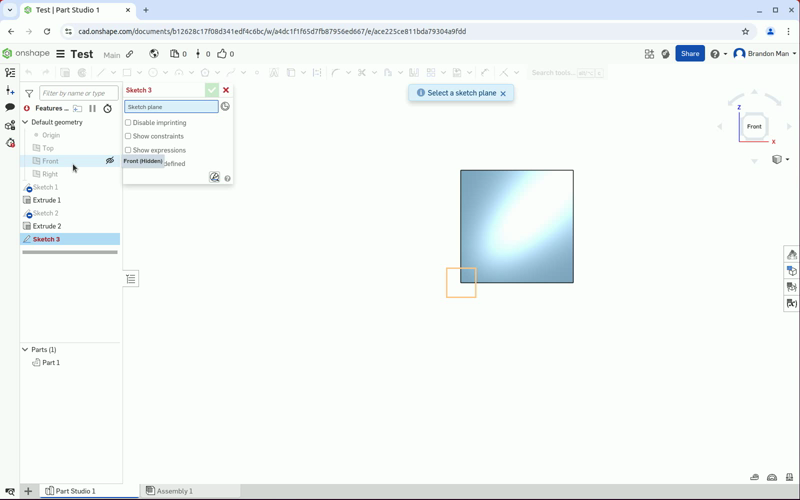
click(73, 163)
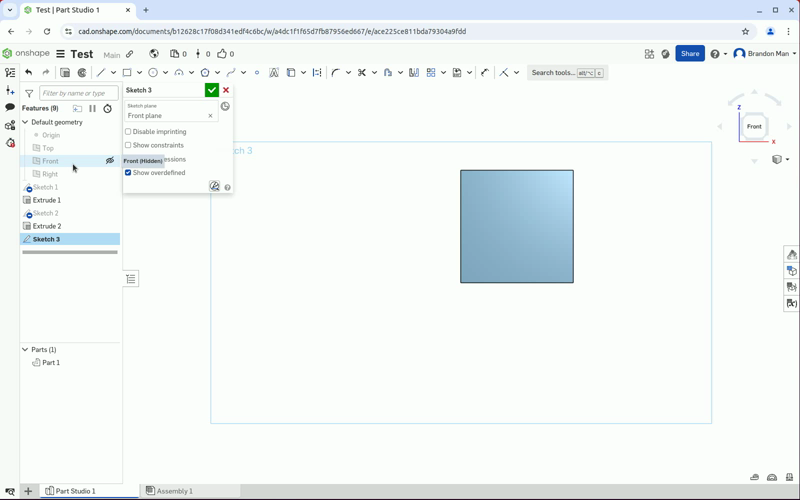
mouse_move(73, 352)
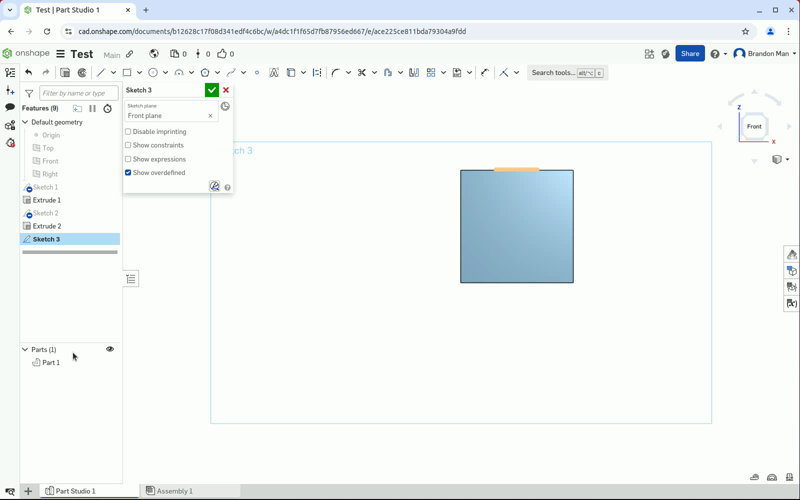
key(y)
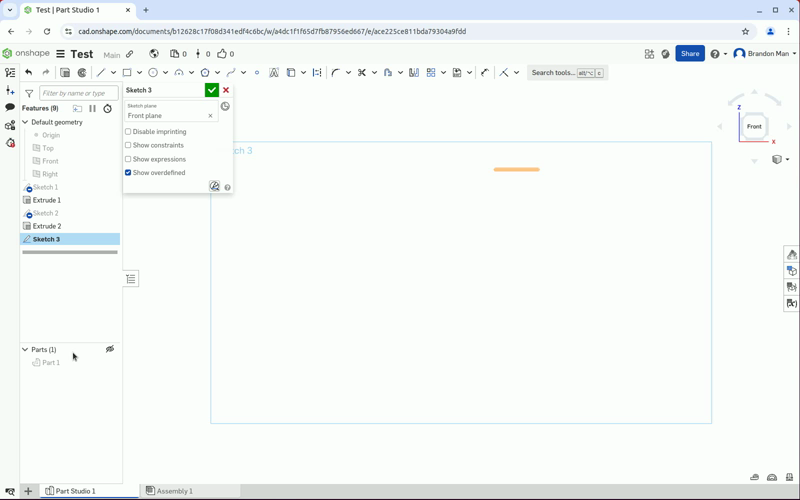
key(l)
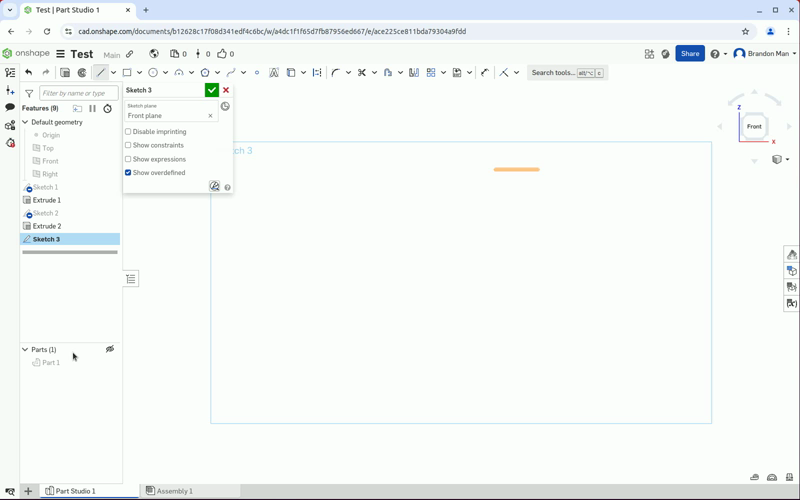
key_down(shift)
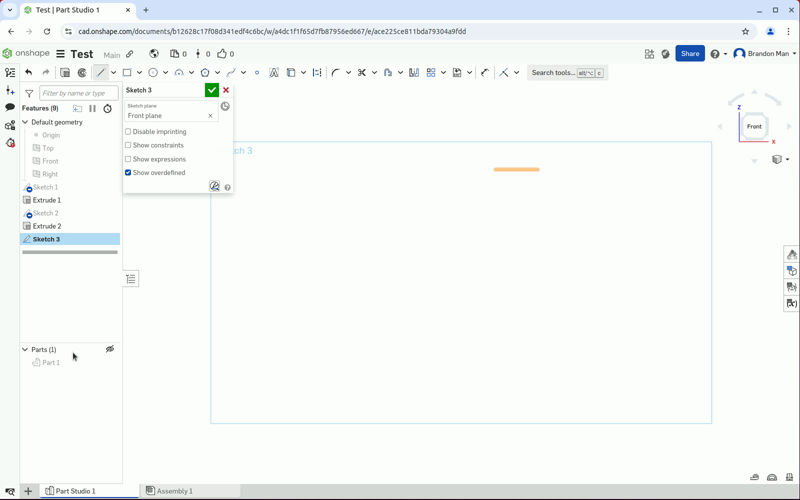
mouse_move(494, 250)
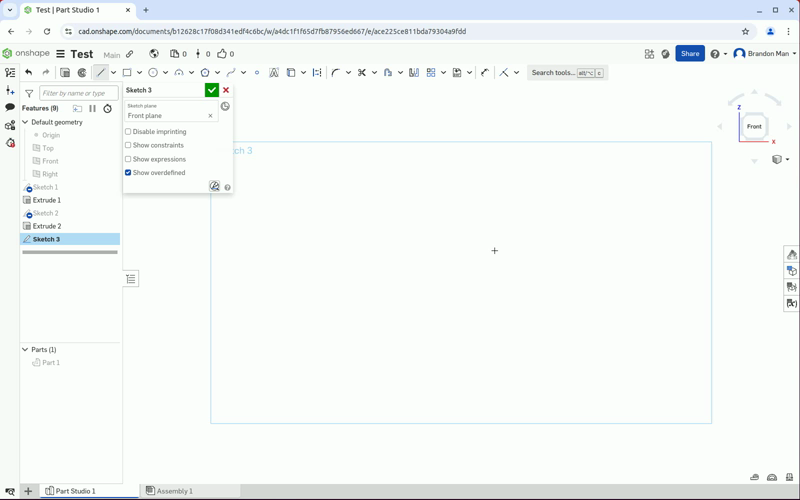
click(494, 250)
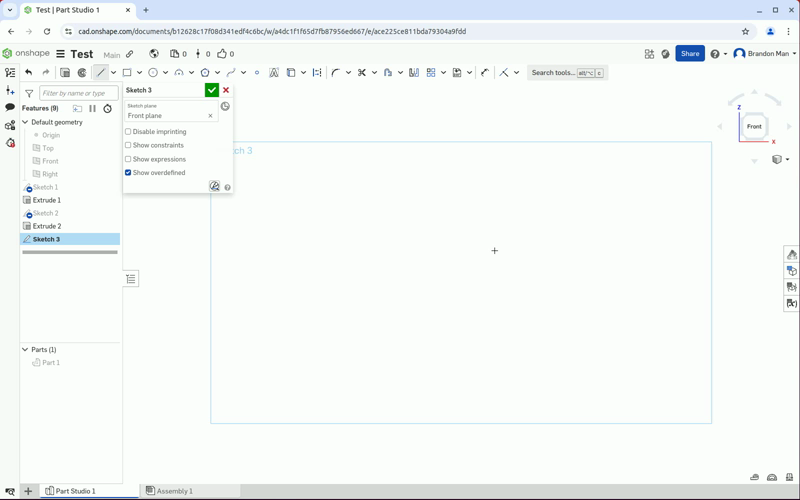
key_up(shift)
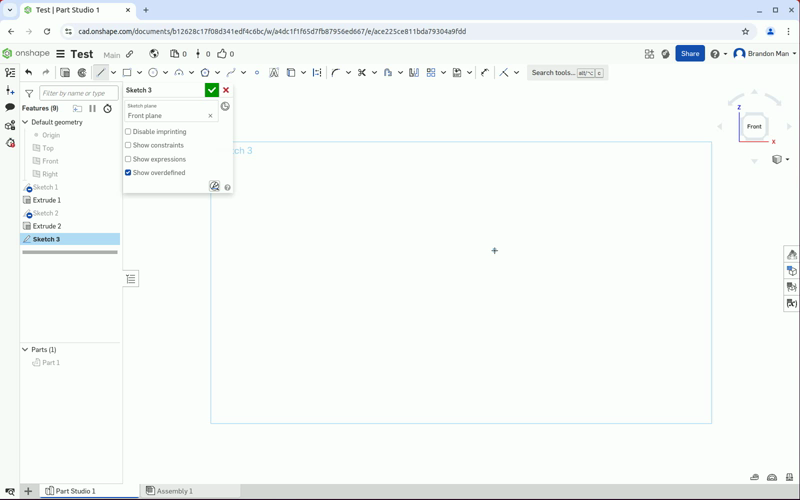
key_down(shift)
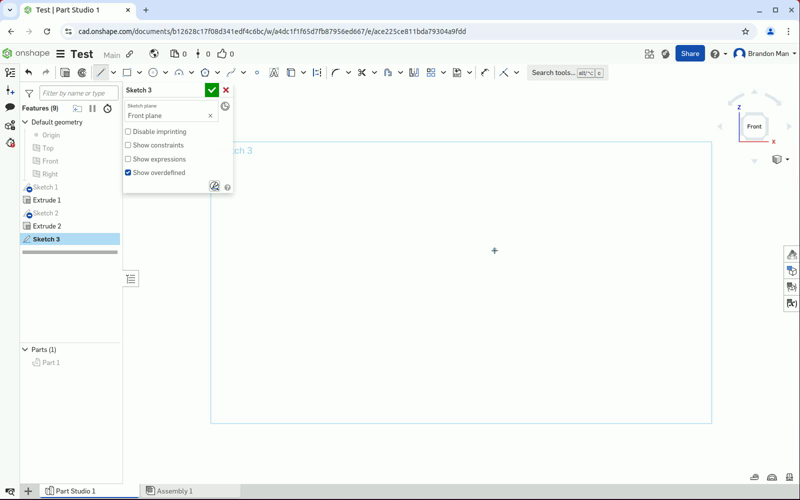
mouse_move(524, 250)
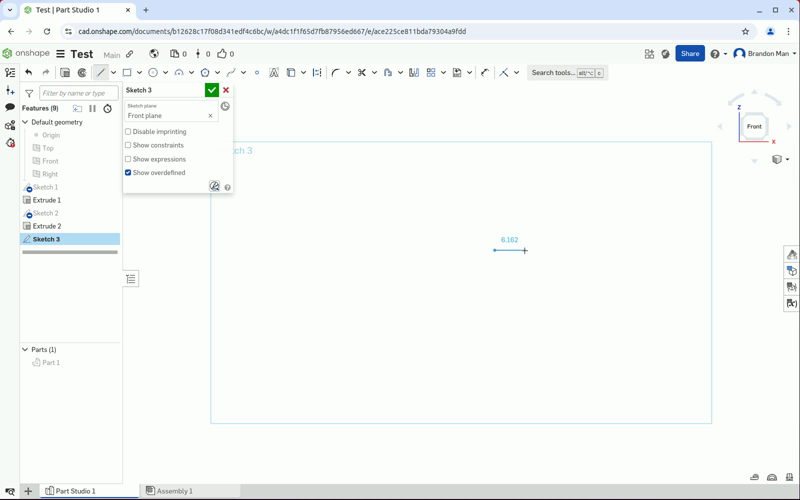
mouse_move(538, 250)
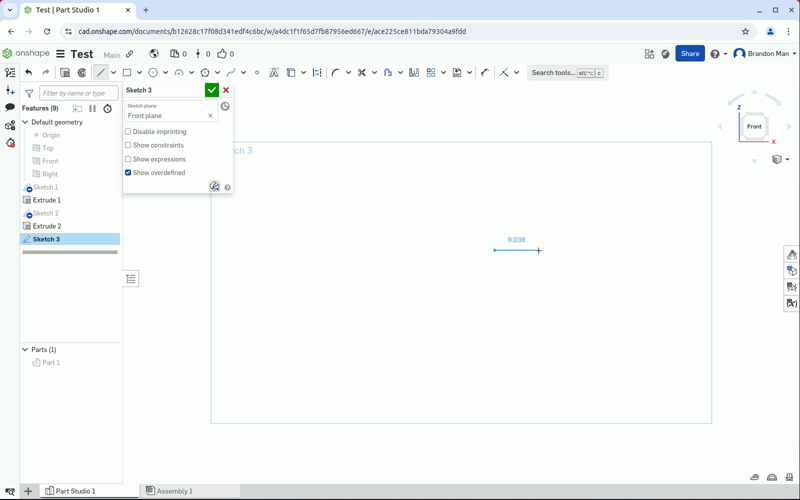
click(538, 250)
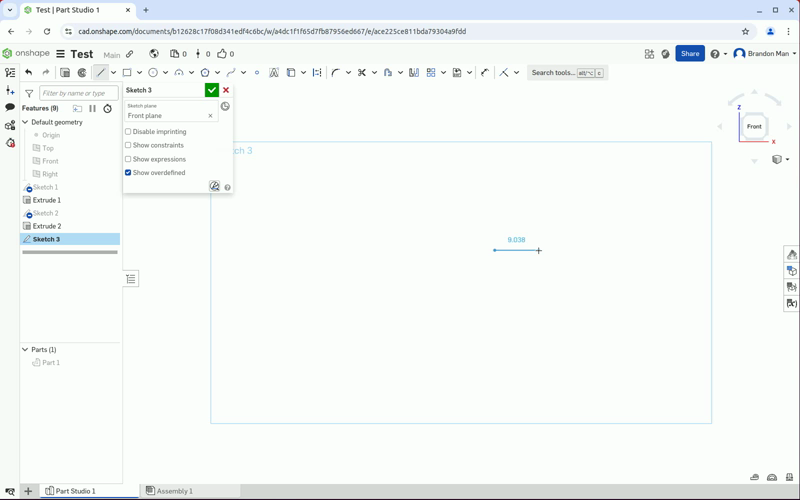
key_up(shift)
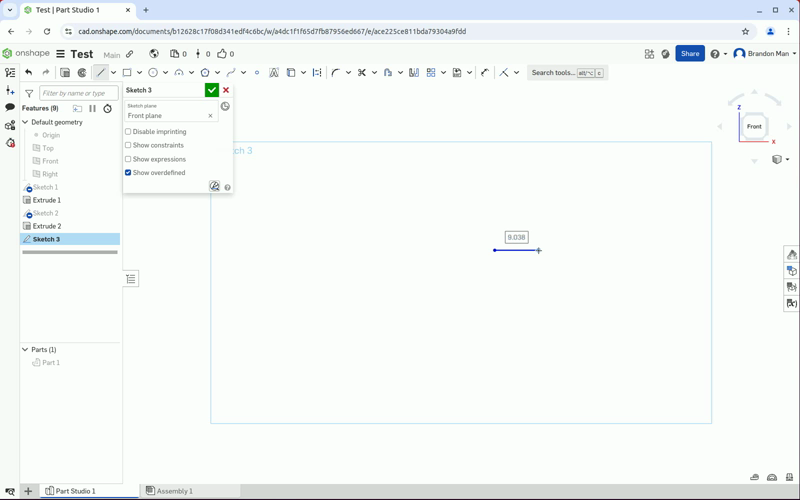
key_down(shift)
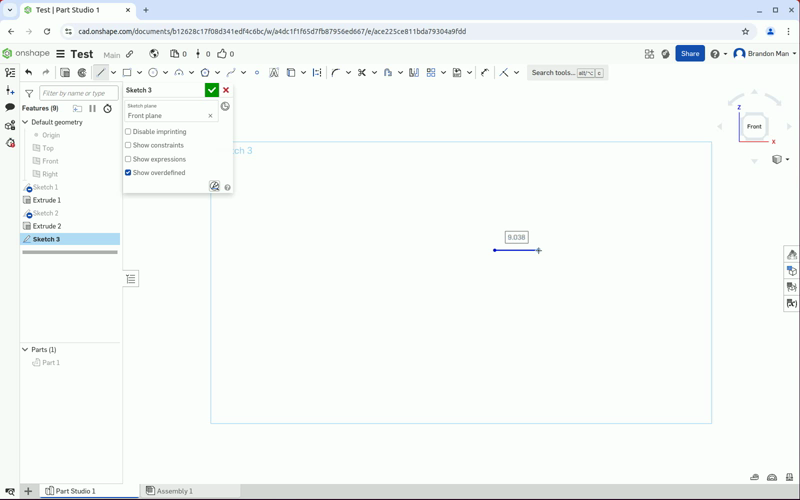
mouse_move(538, 170)
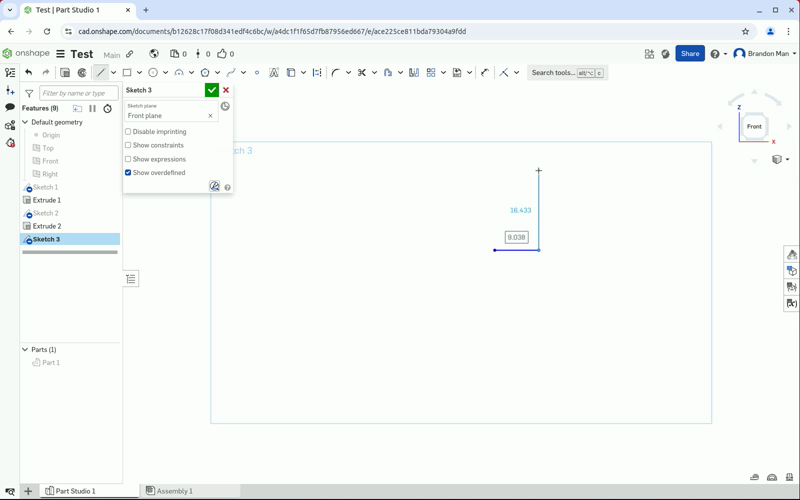
click(538, 170)
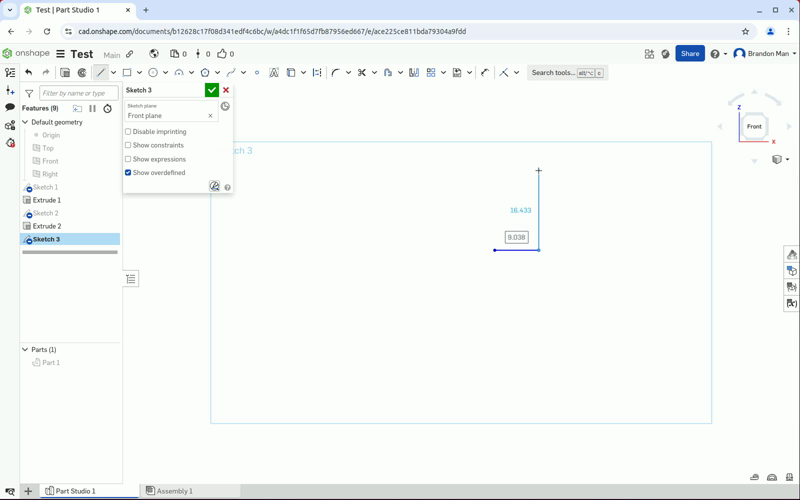
key_up(shift)
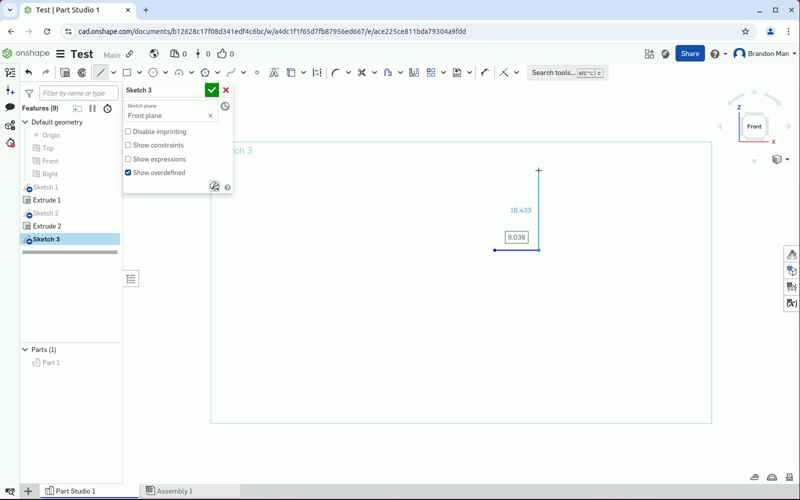
key_down(shift)
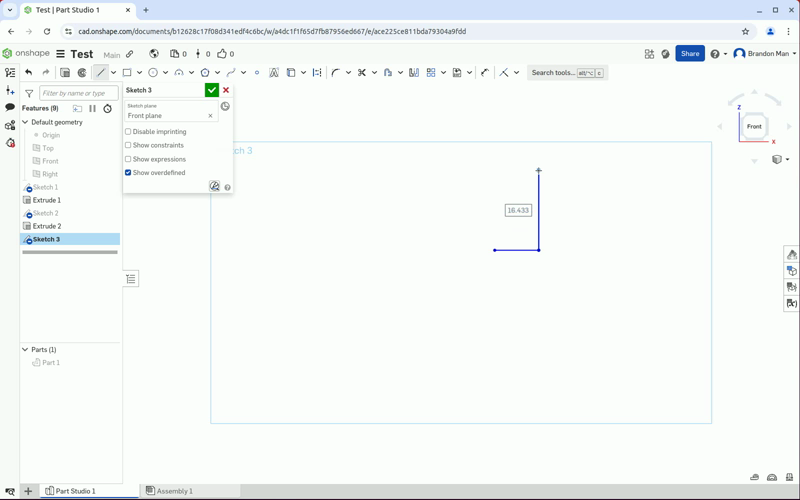
mouse_move(568, 170)
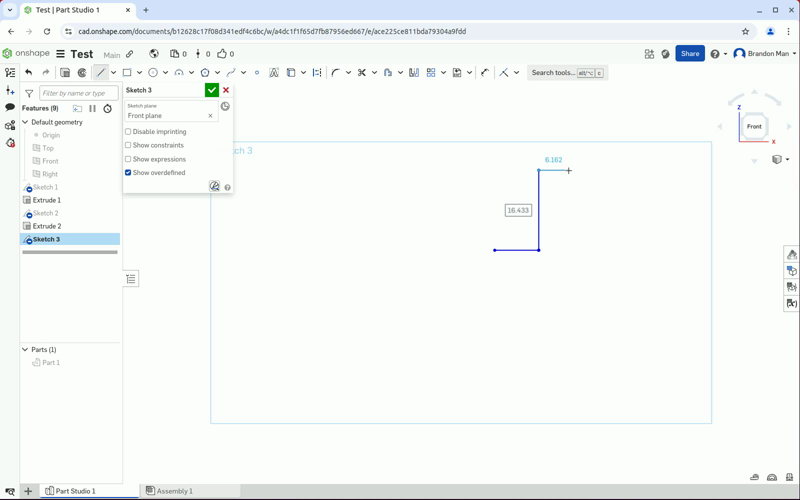
mouse_move(494, 170)
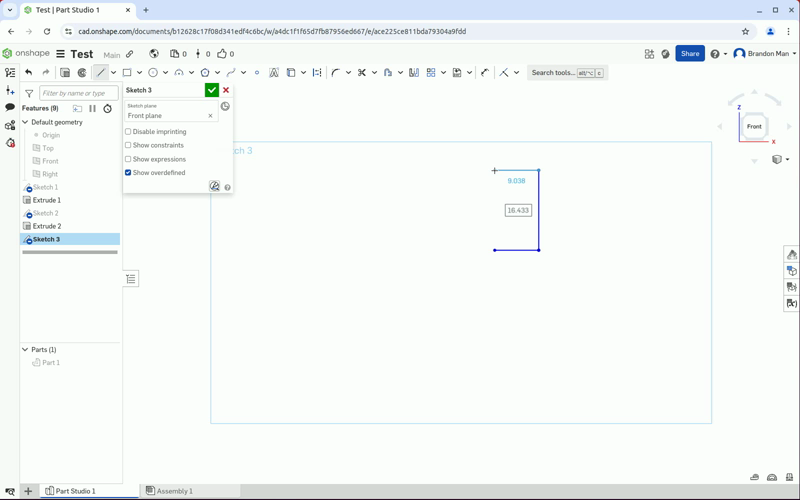
click(494, 170)
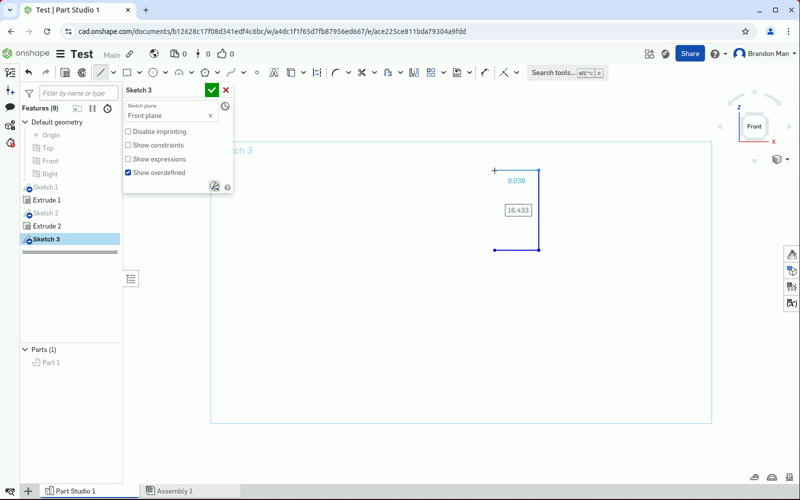
key_up(shift)
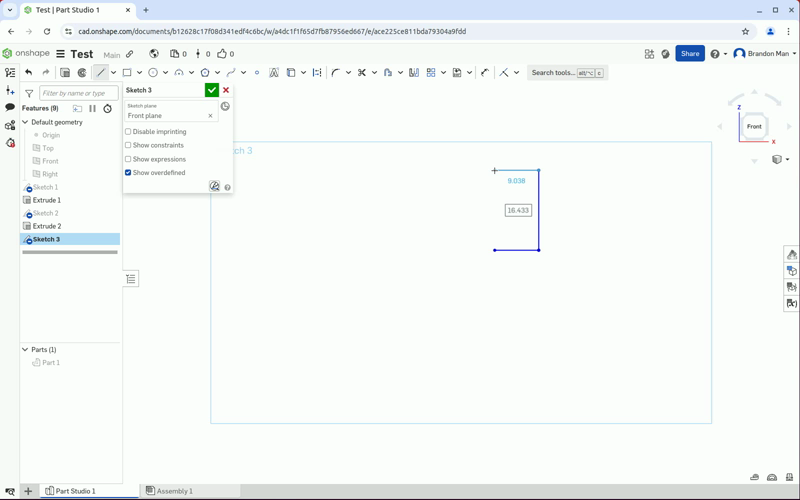
key_down(shift)
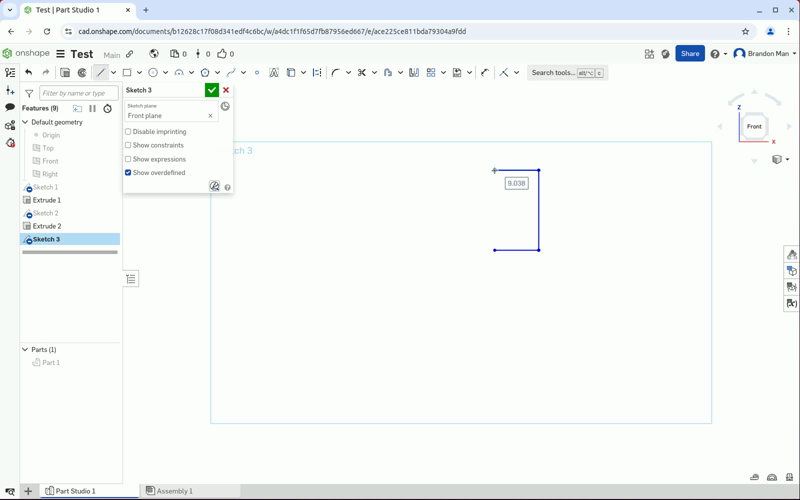
mouse_move(494, 250)
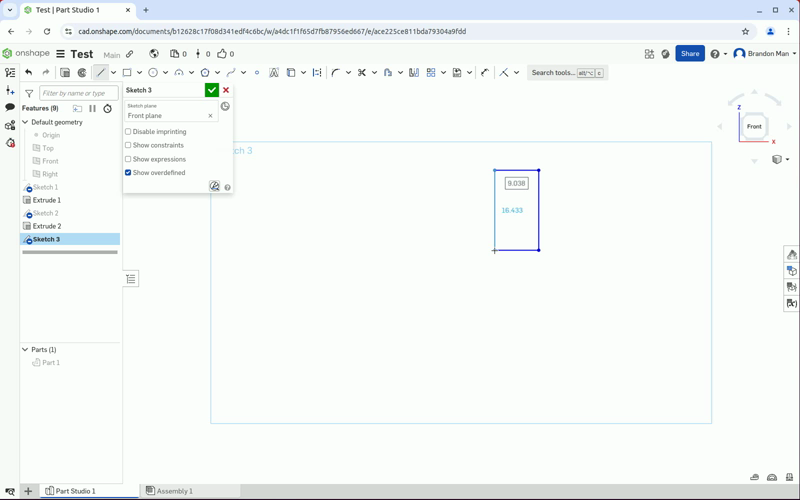
key_up(shift)
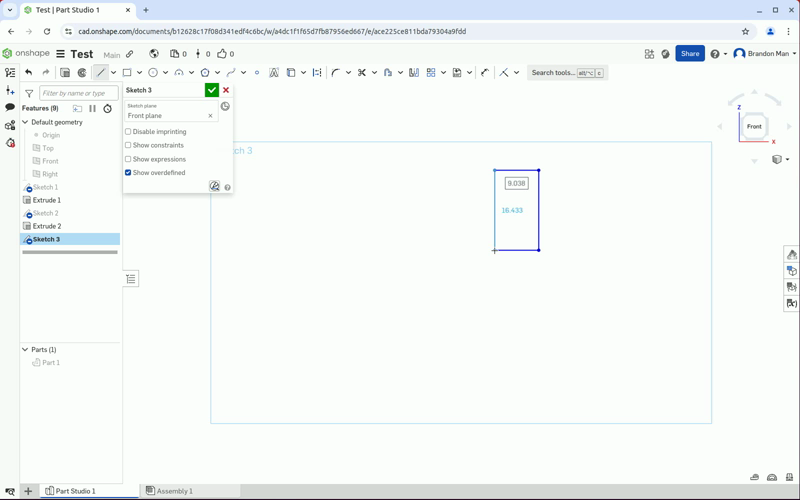
click(494, 250)
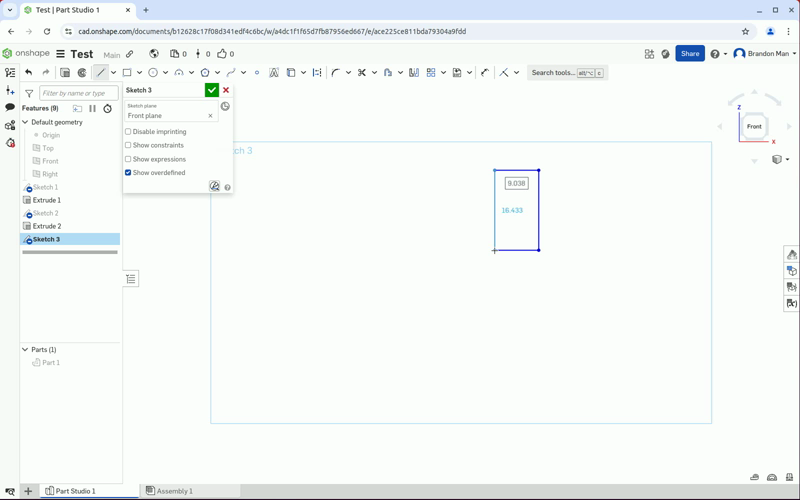
key(esc)
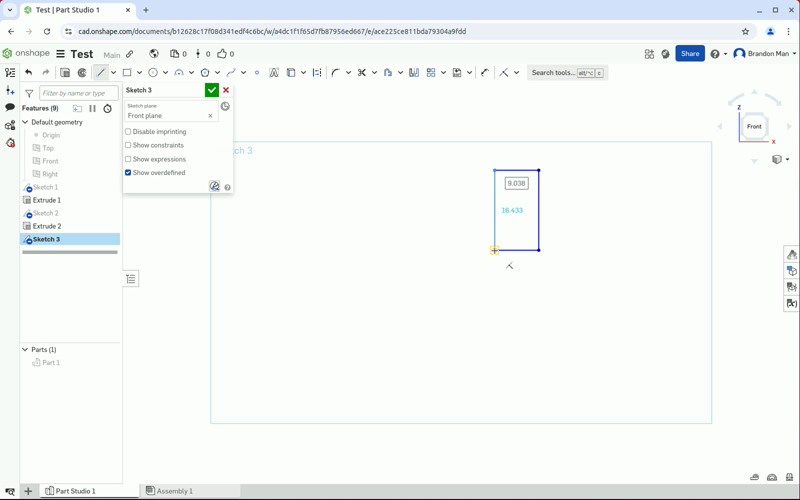
mouse_move(502, 235)
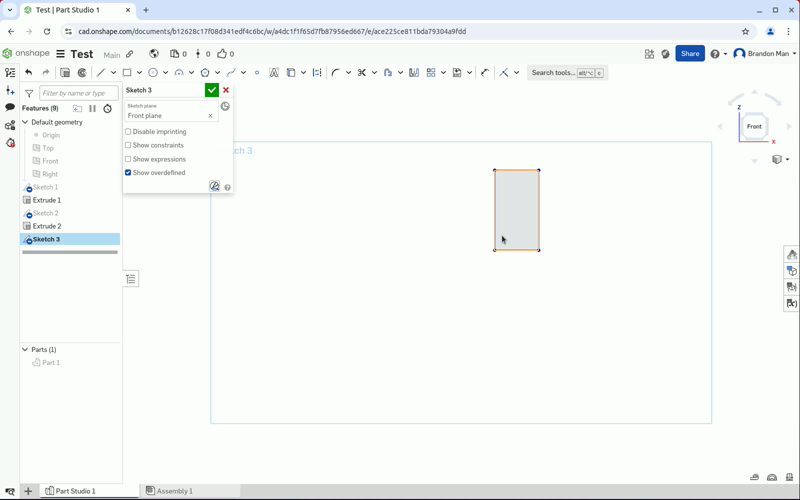
click(502, 235)
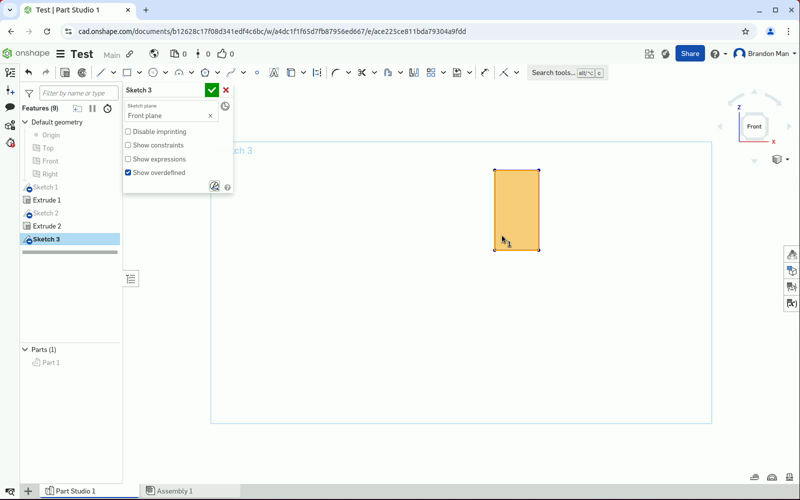
mouse_move(73, 352)
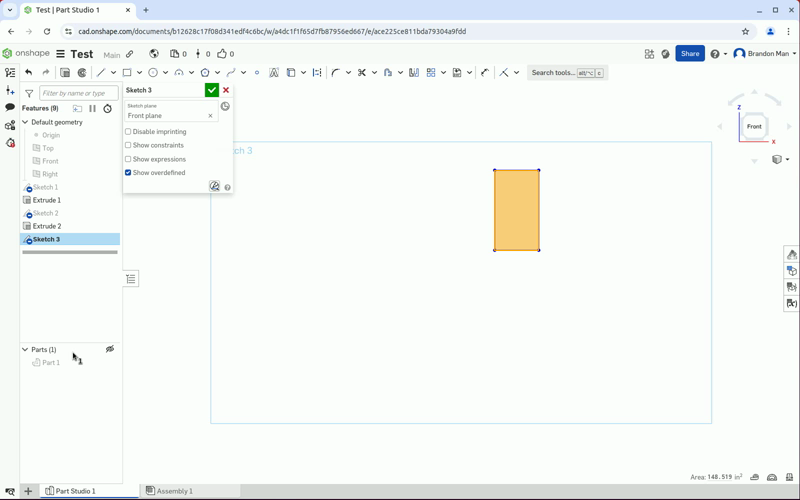
key(shift+y)
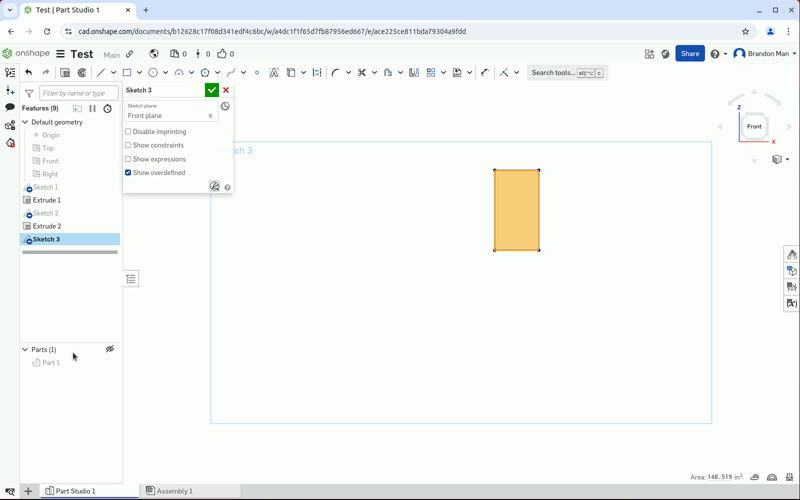
key(shift+e)
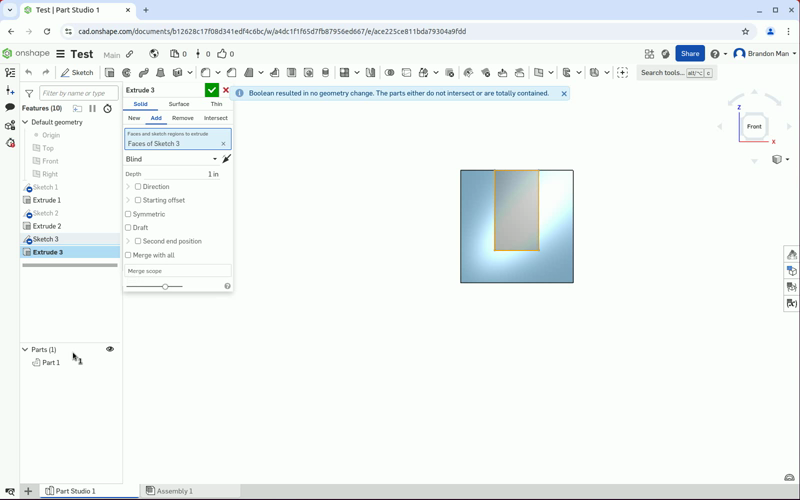
mouse_move(143, 106)
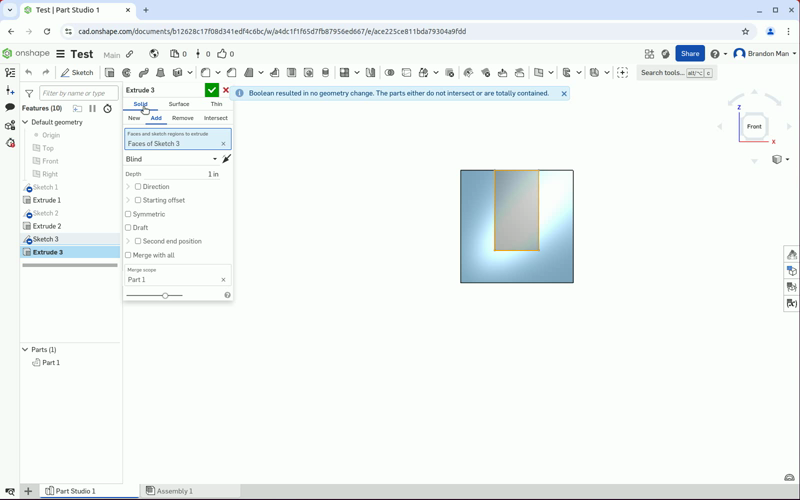
click(143, 106)
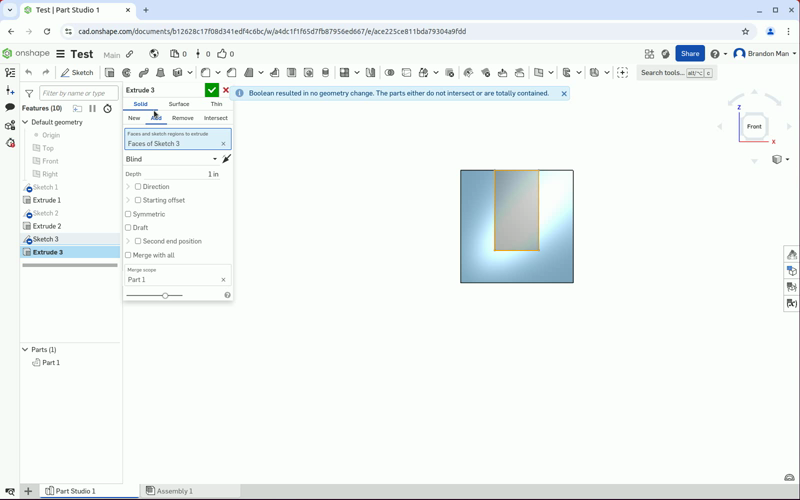
mouse_move(186, 120)
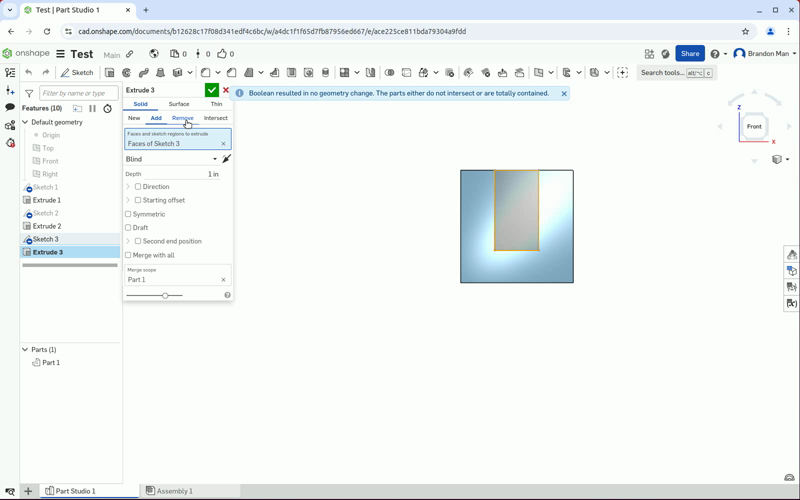
click(186, 120)
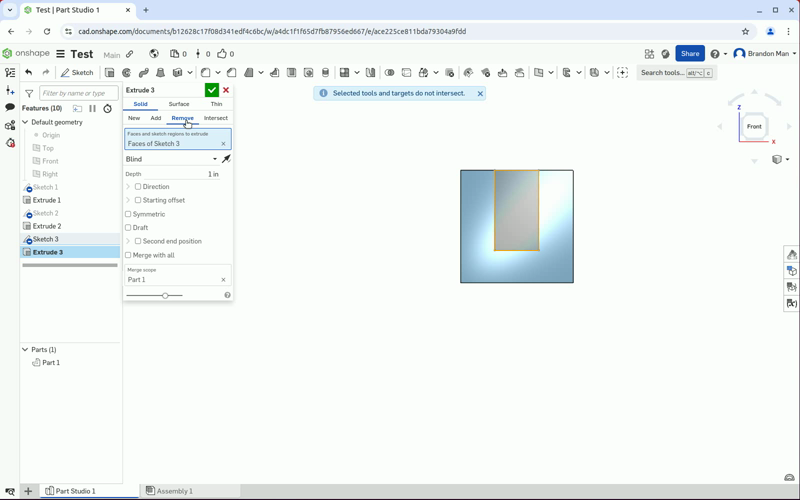
key(tab, 4)
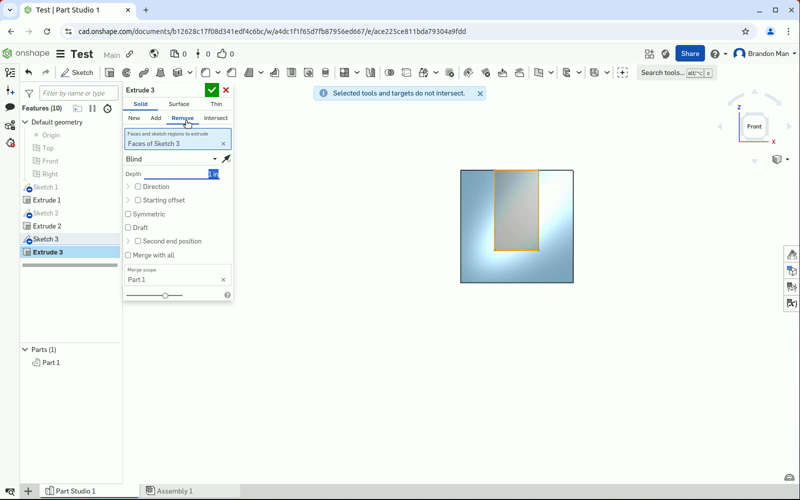
text(-30.57)
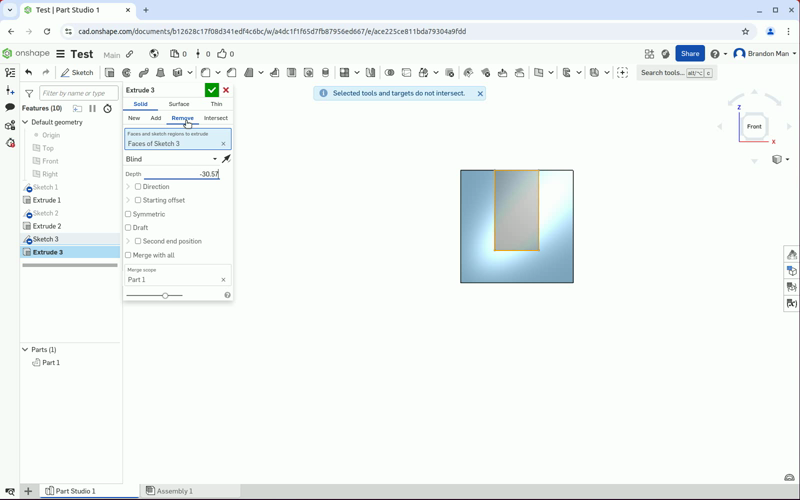
key(tab, 6)
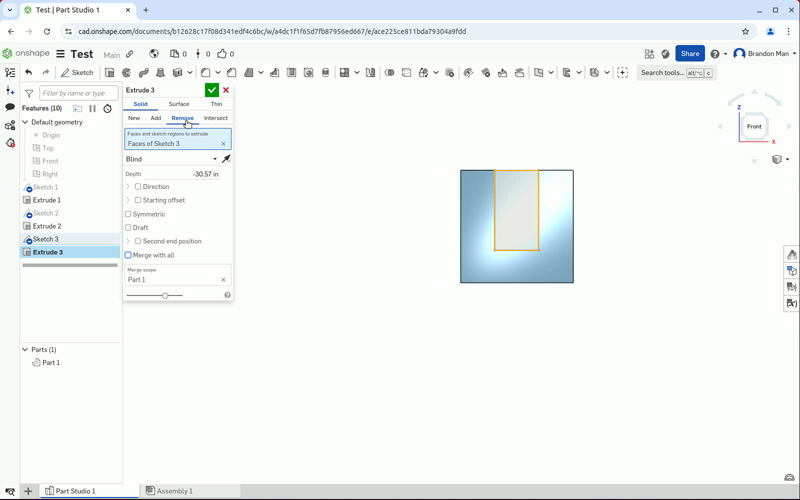
key(space)
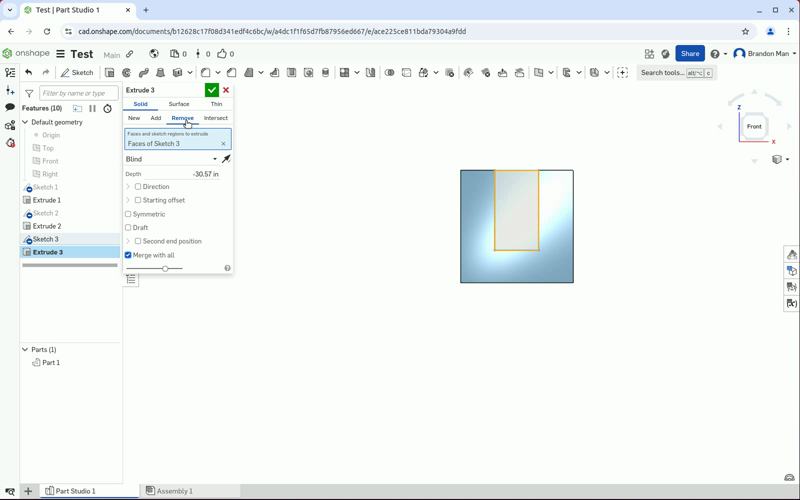
key(enter)
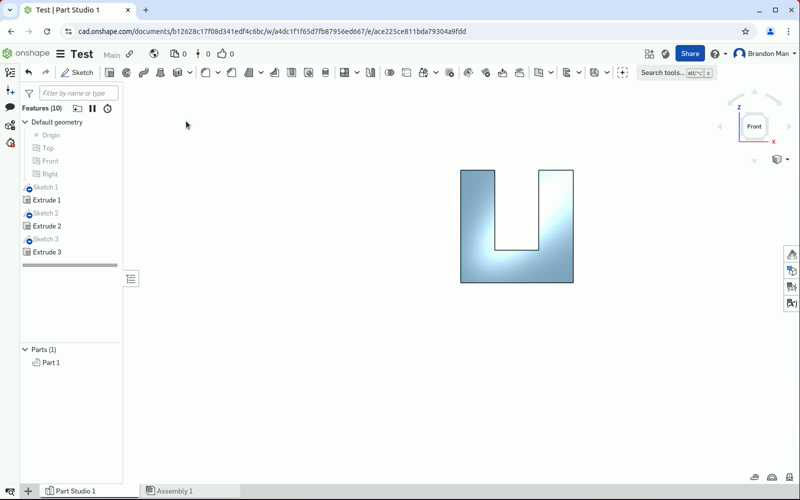
key(shift+h)
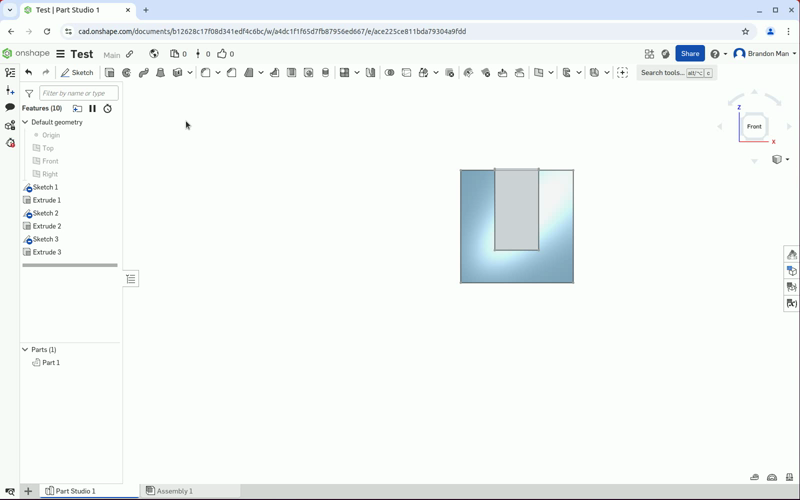
key(shift+h)
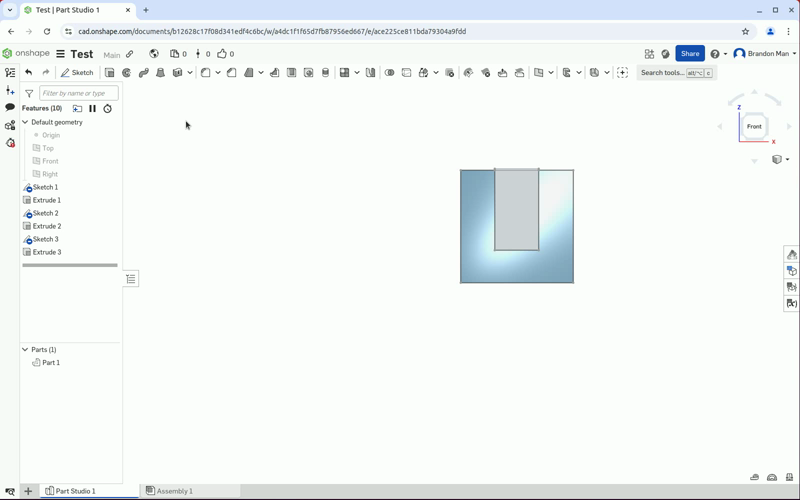
key(shift+7)
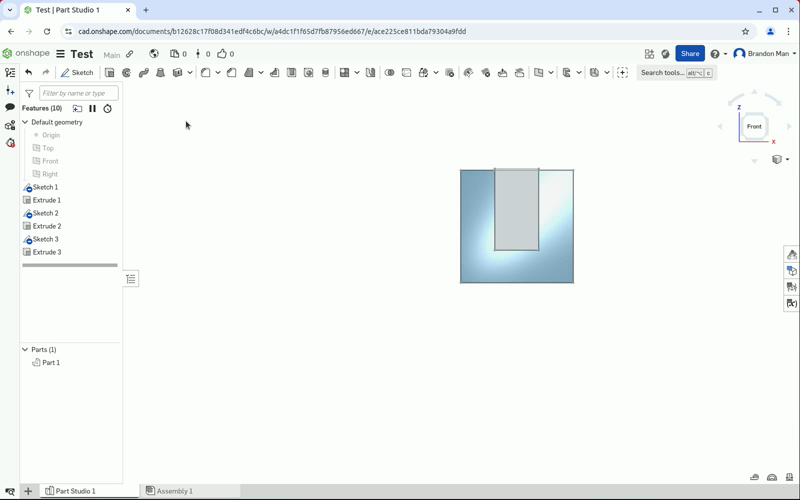
key(left, 2)
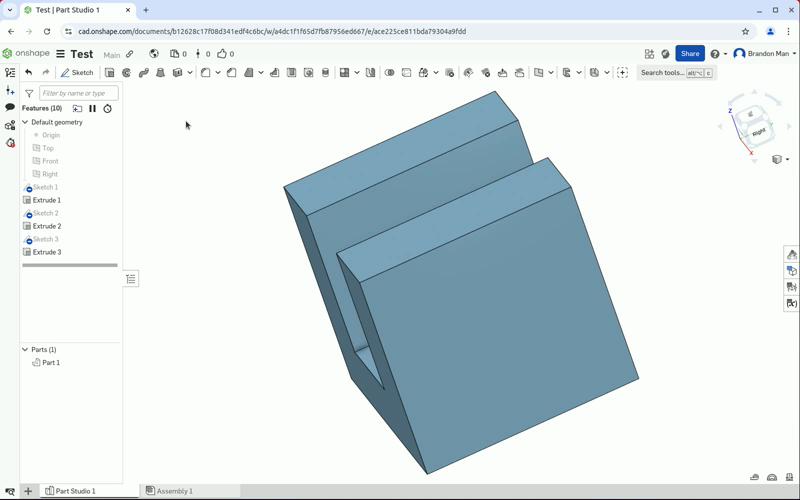
key(down, 2)
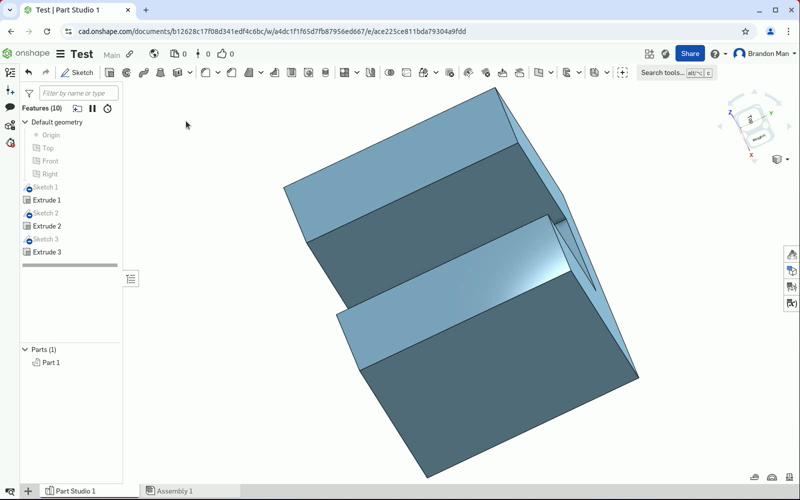
key(up, 2)
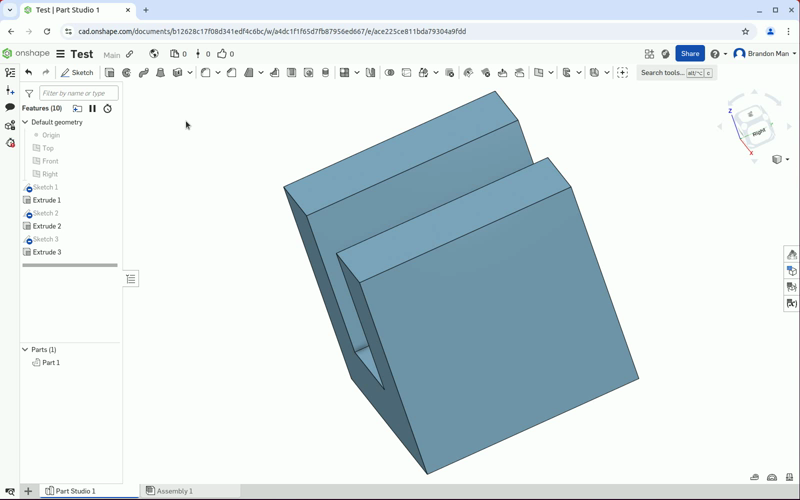
key(right, 2)
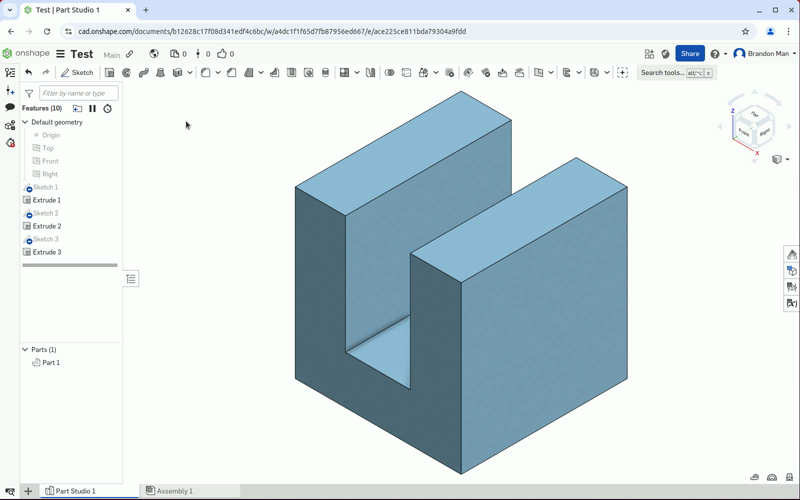
mouse_move(73, 189)
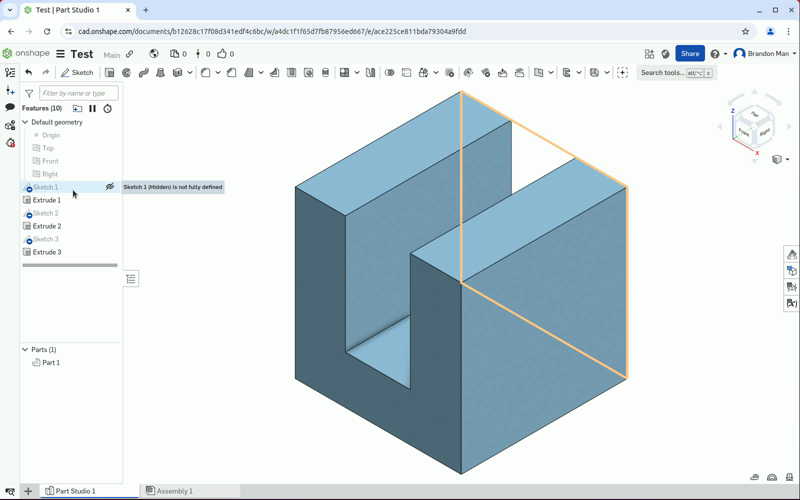
click(73, 189)